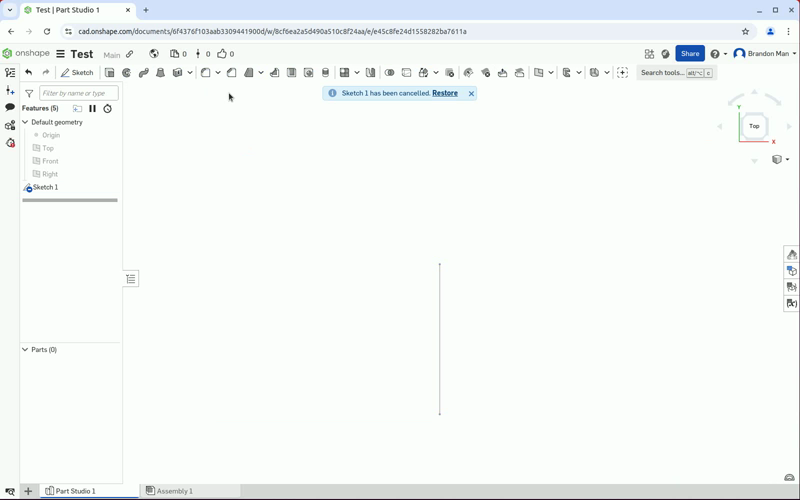
key(shift+h)
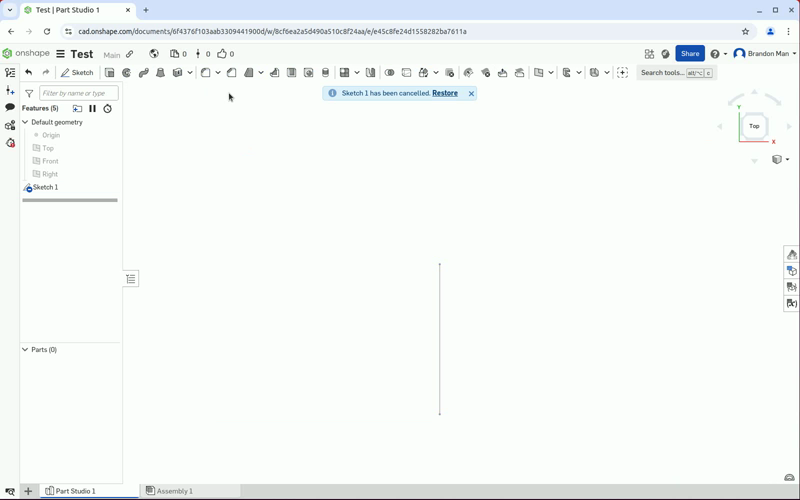
key(shift+s)
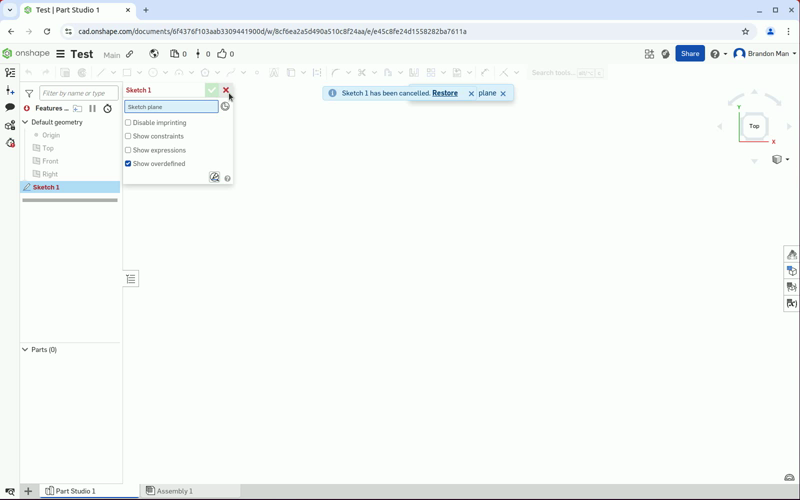
mouse_move(73, 150)
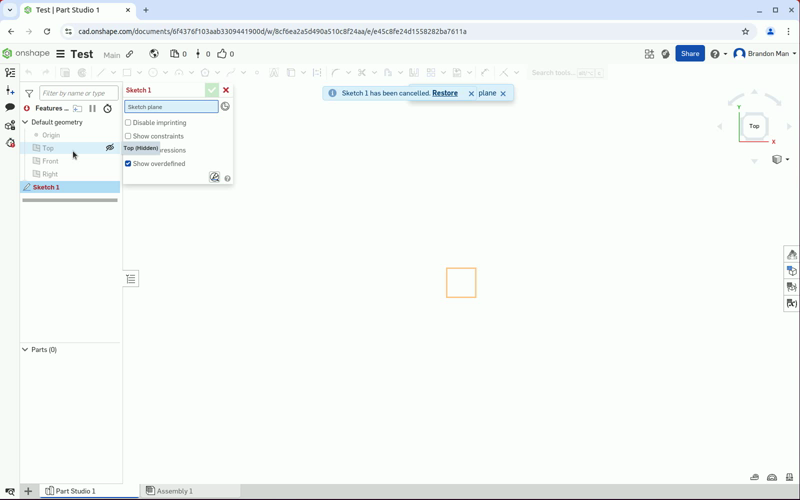
click(73, 150)
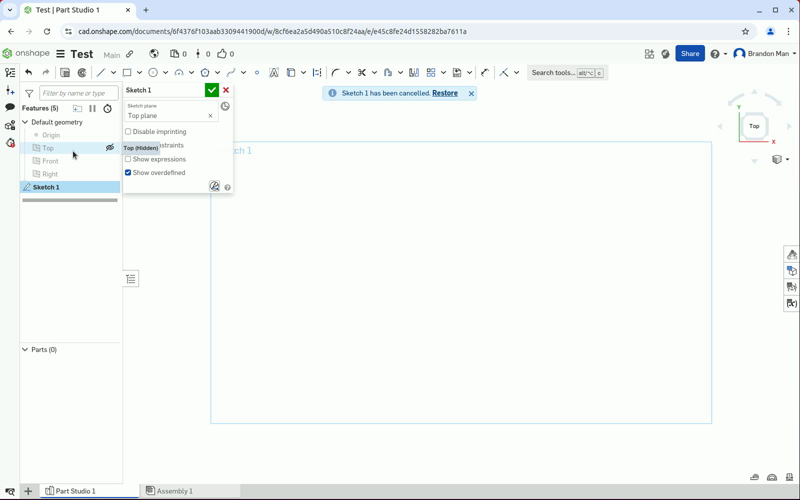
mouse_move(73, 352)
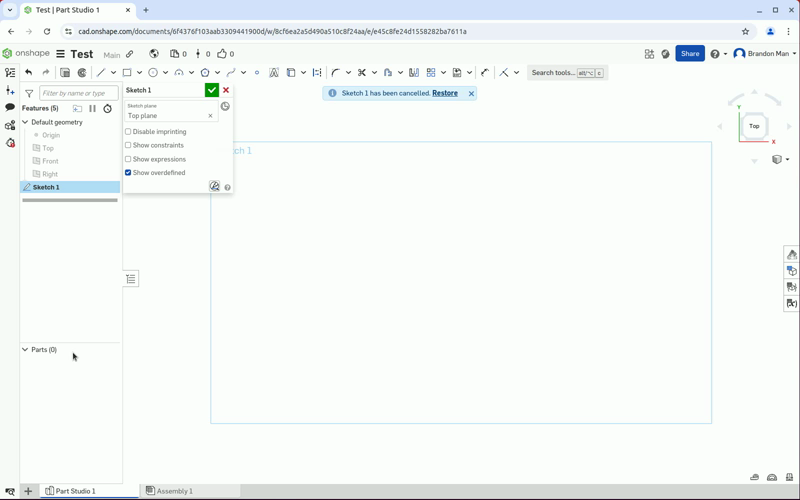
key(y)
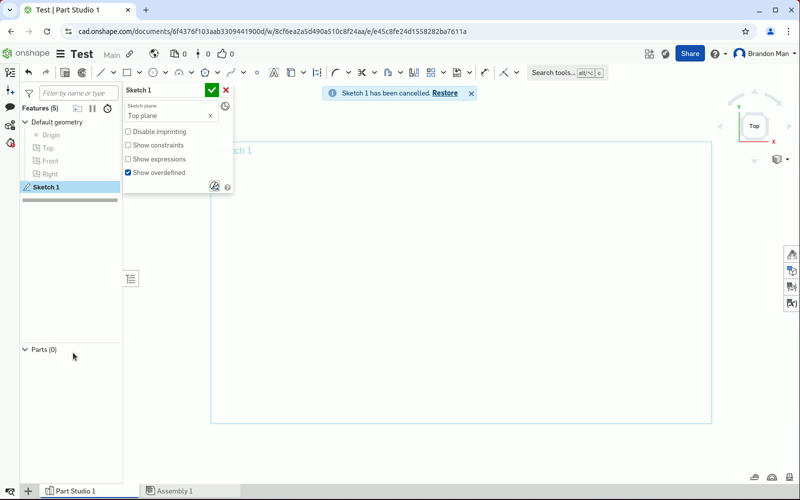
key(c)
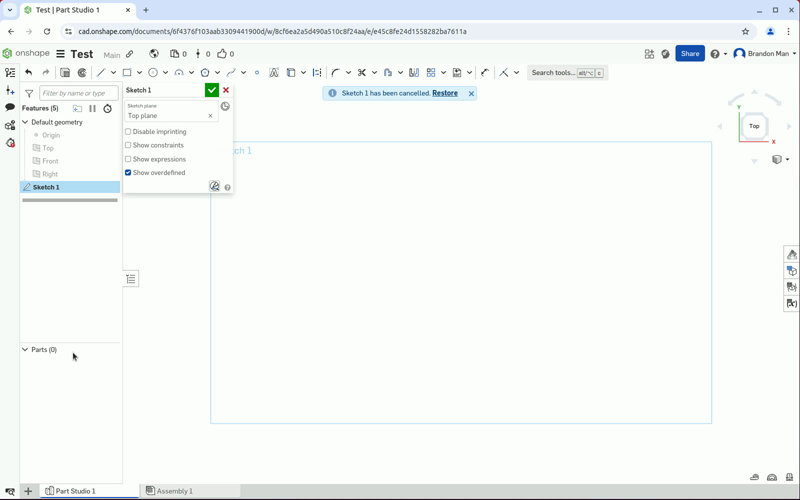
key_down(shift)
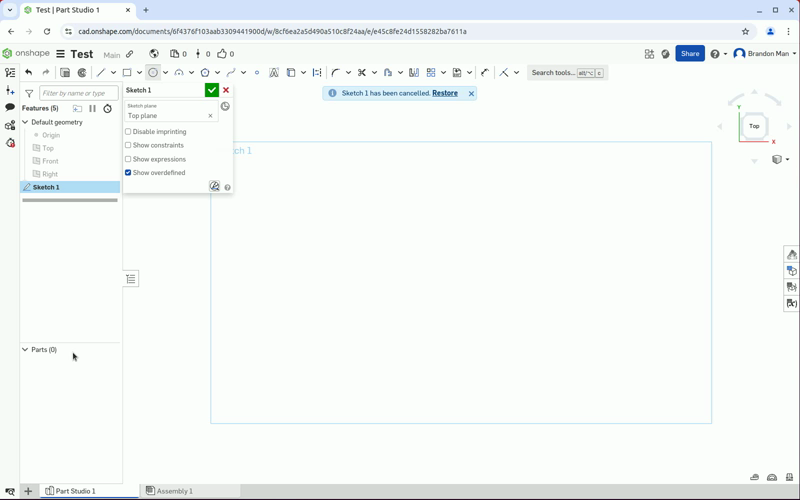
mouse_move(460, 282)
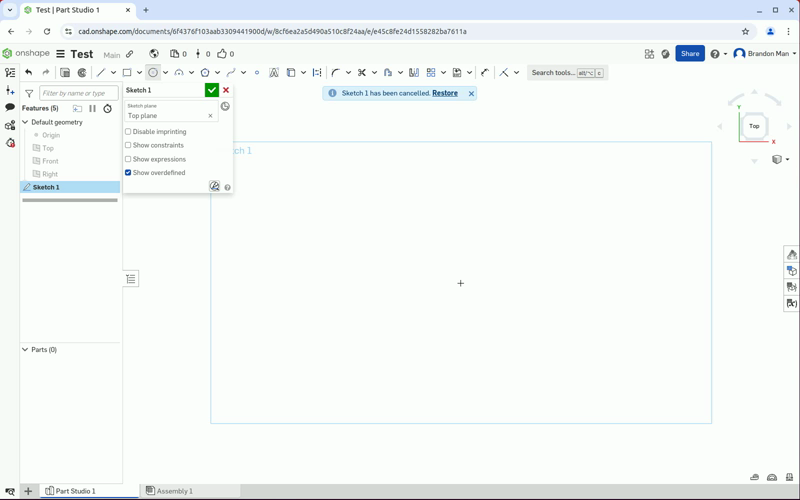
click(460, 282)
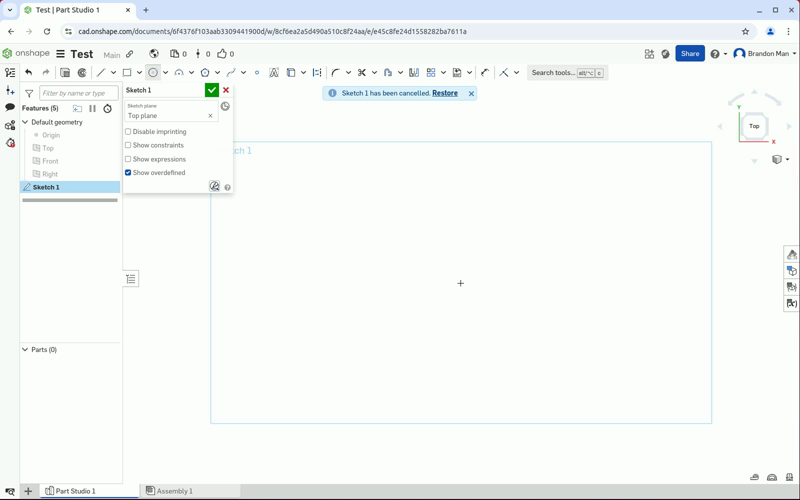
key_up(shift)
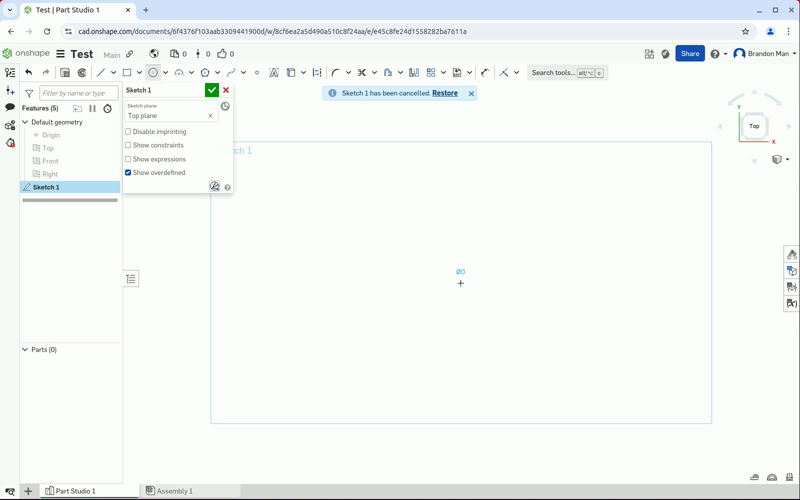
mouse_move(554, 282)
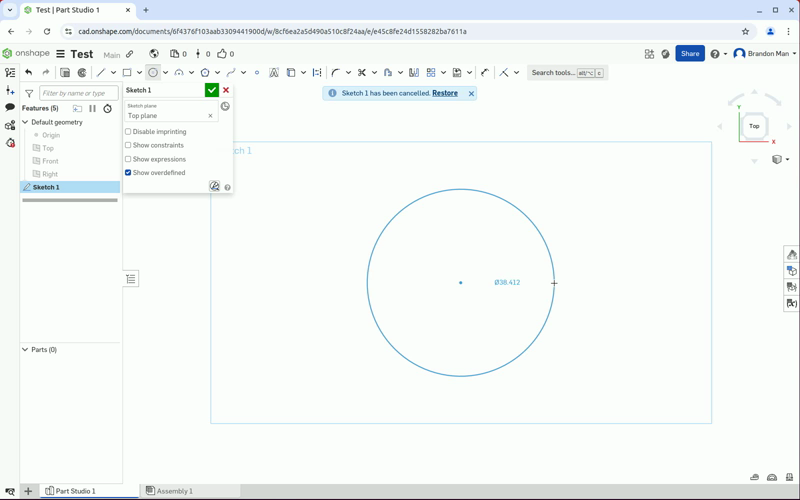
click(554, 282)
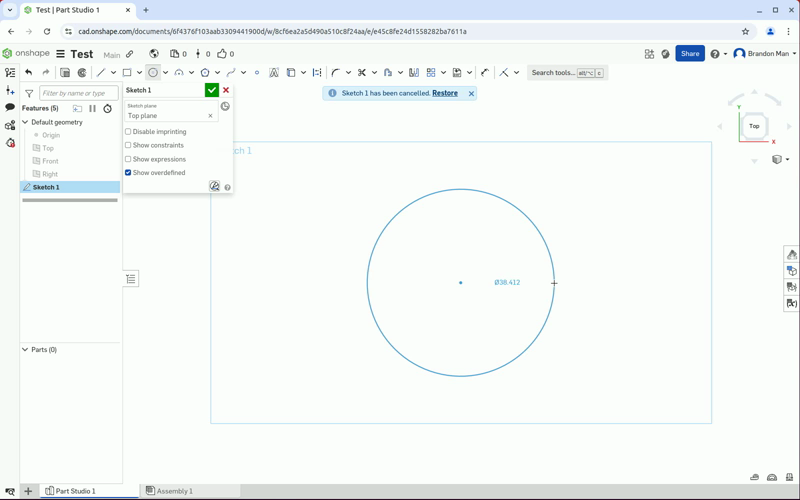
key(esc)
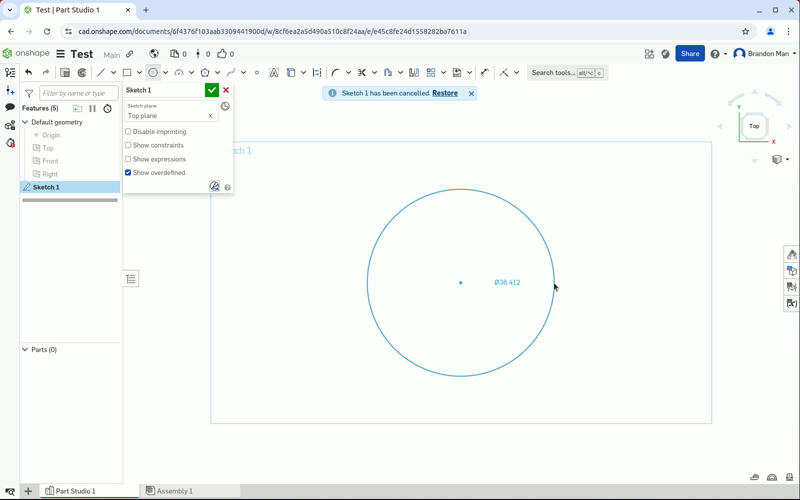
key(c)
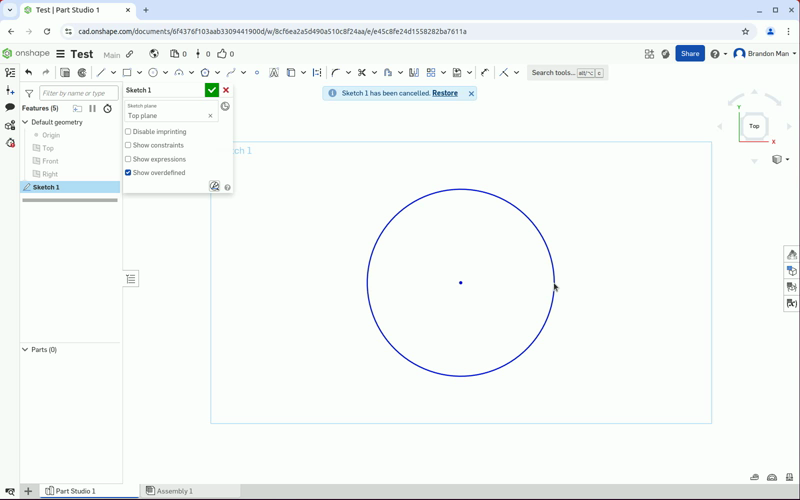
key_down(shift)
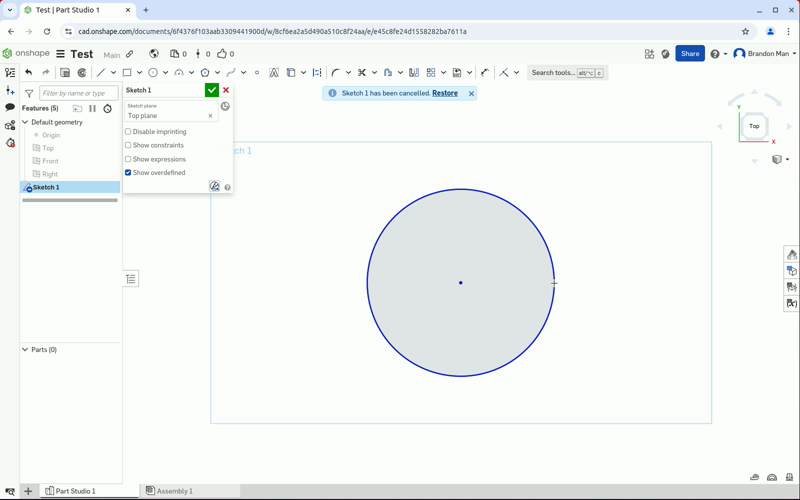
mouse_move(460, 282)
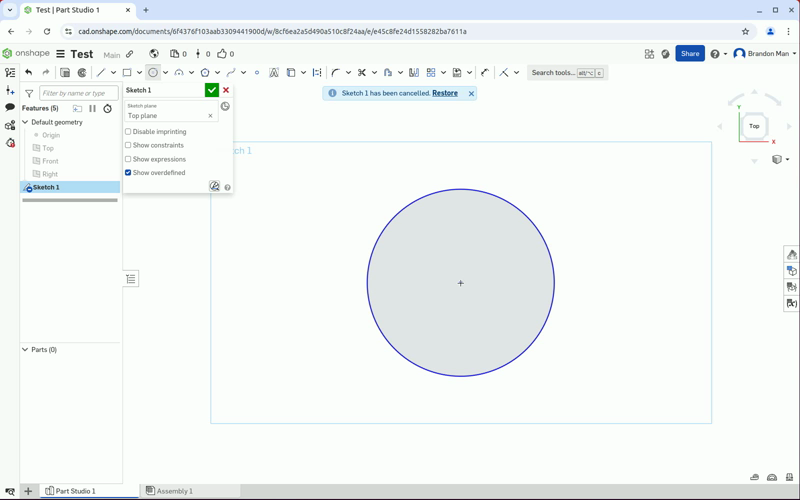
click(460, 282)
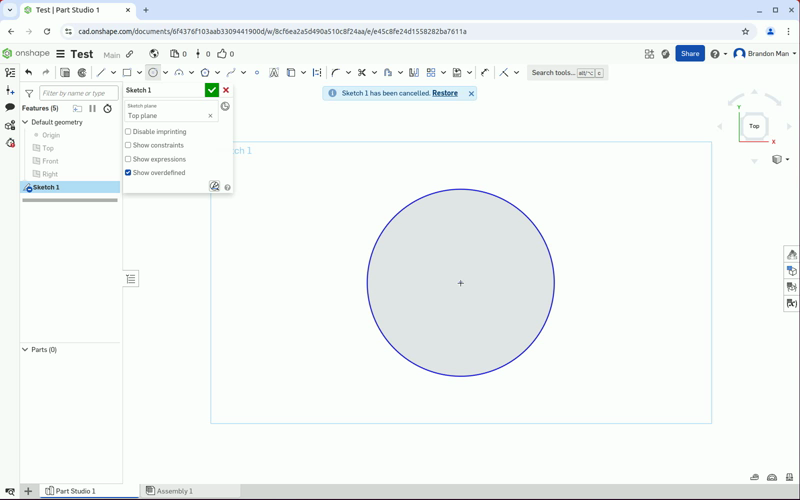
key_up(shift)
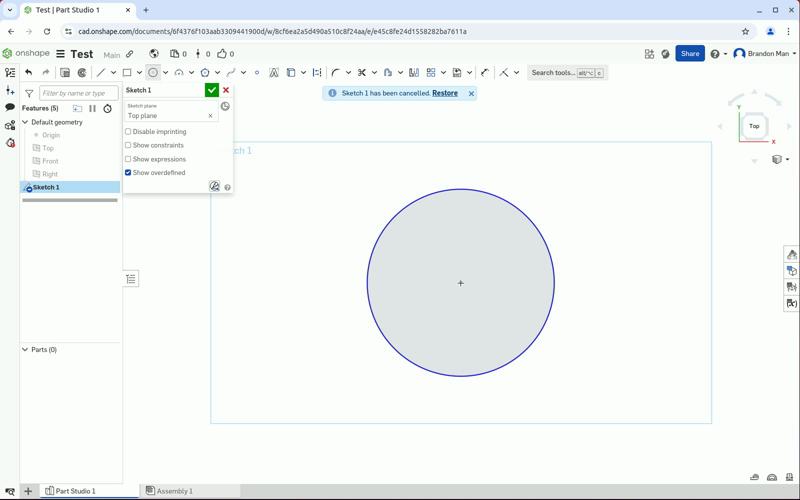
mouse_move(546, 282)
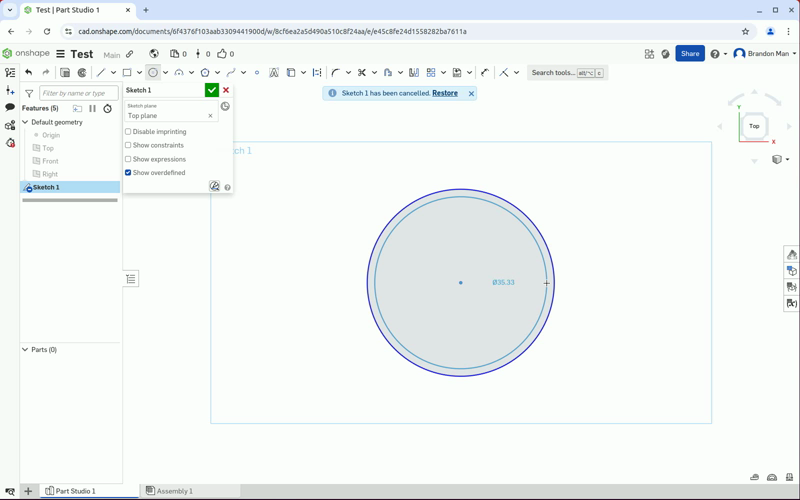
click(546, 282)
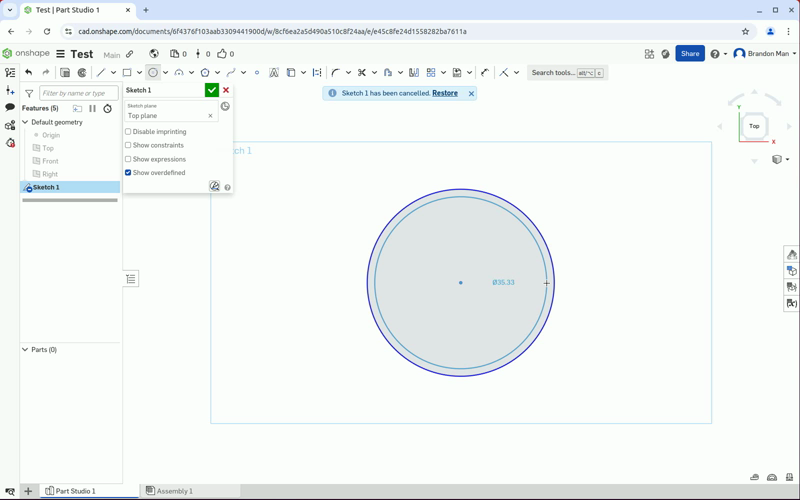
key(esc)
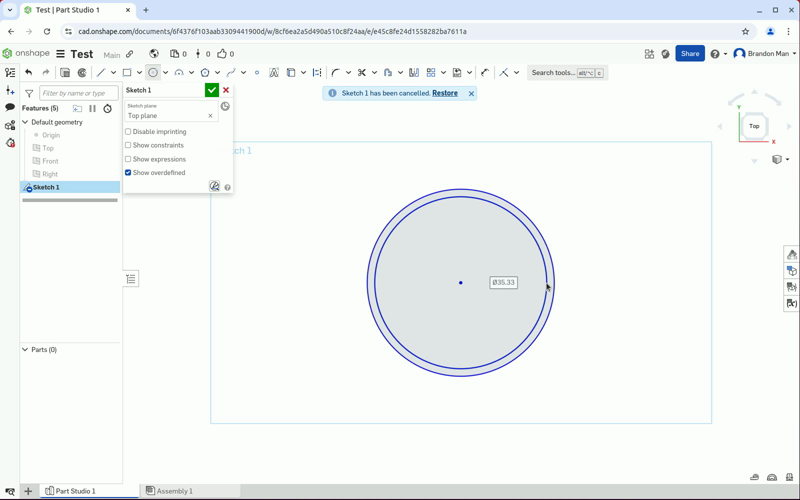
mouse_move(377, 314)
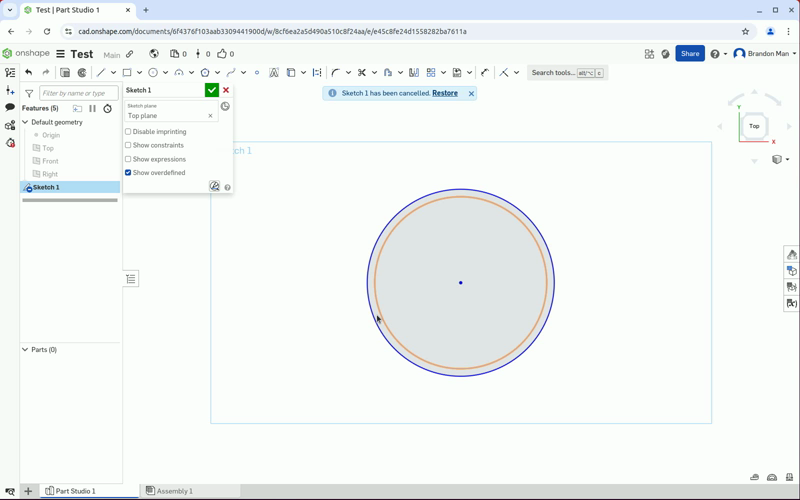
click(377, 314)
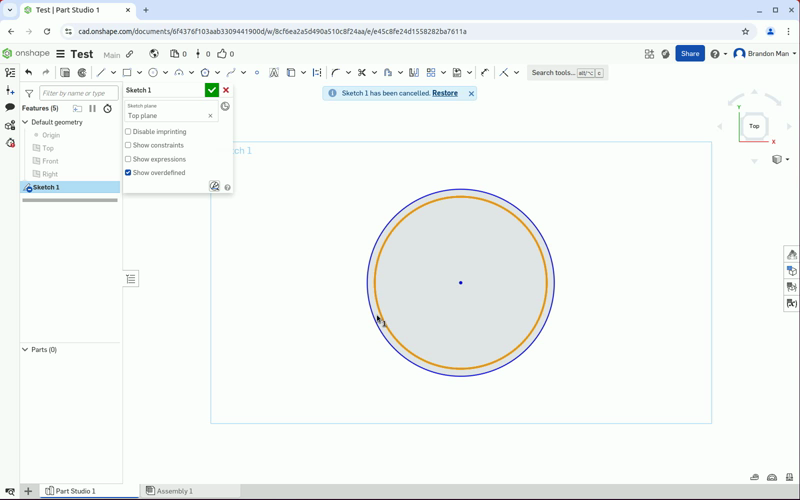
mouse_move(73, 352)
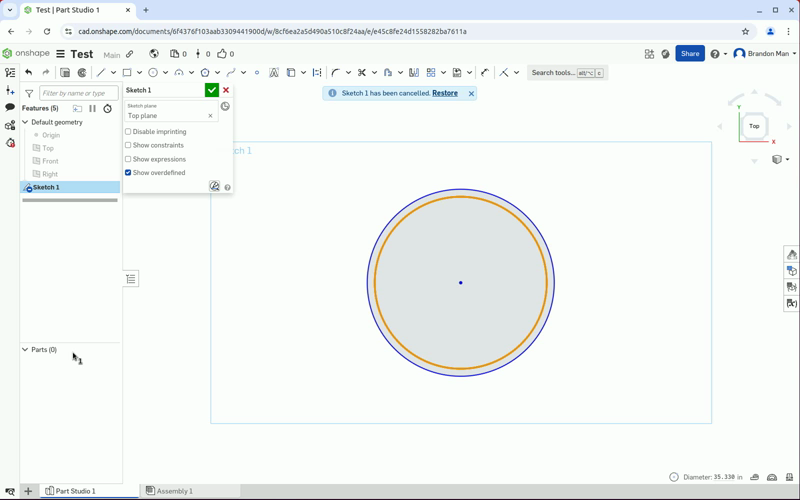
key(shift+y)
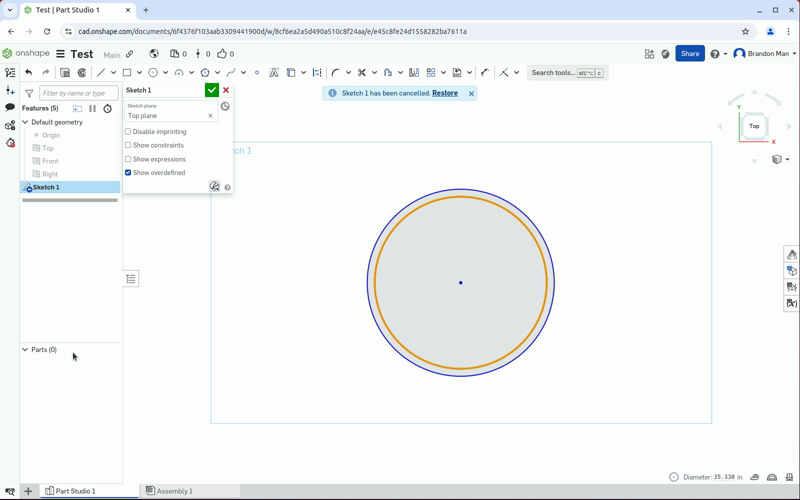
key(shift+e)
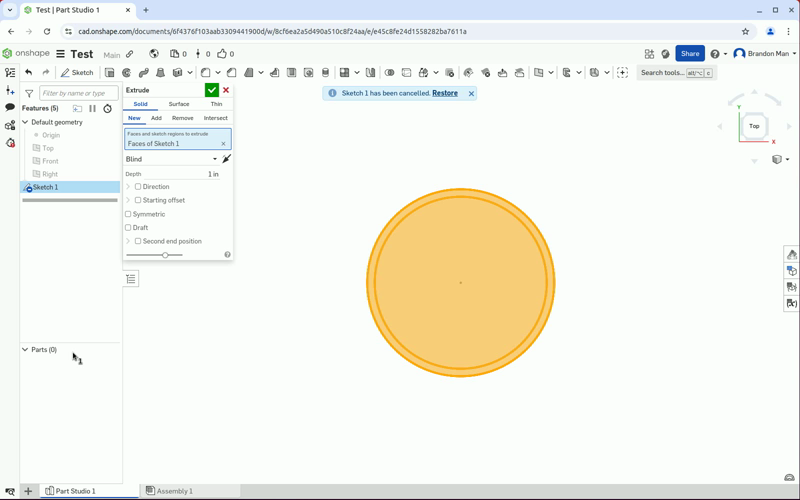
mouse_move(143, 106)
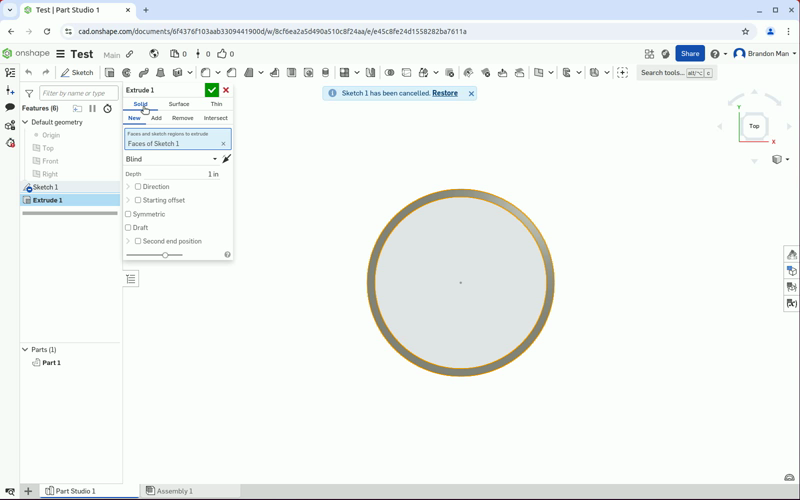
click(143, 106)
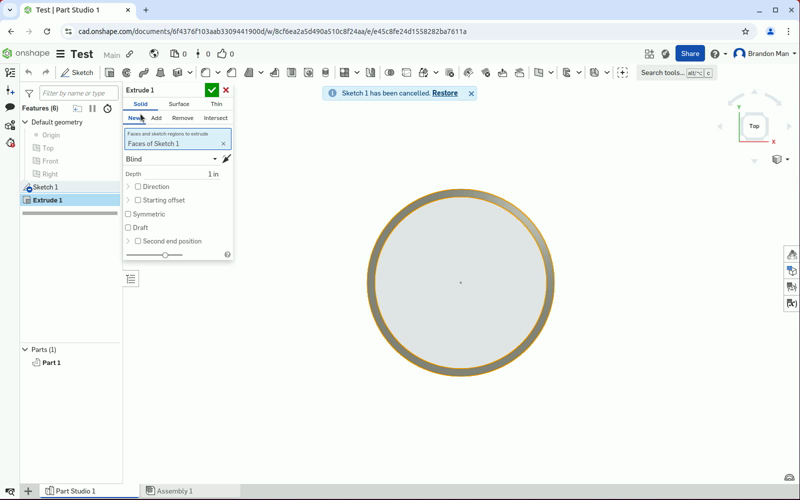
mouse_move(137, 120)
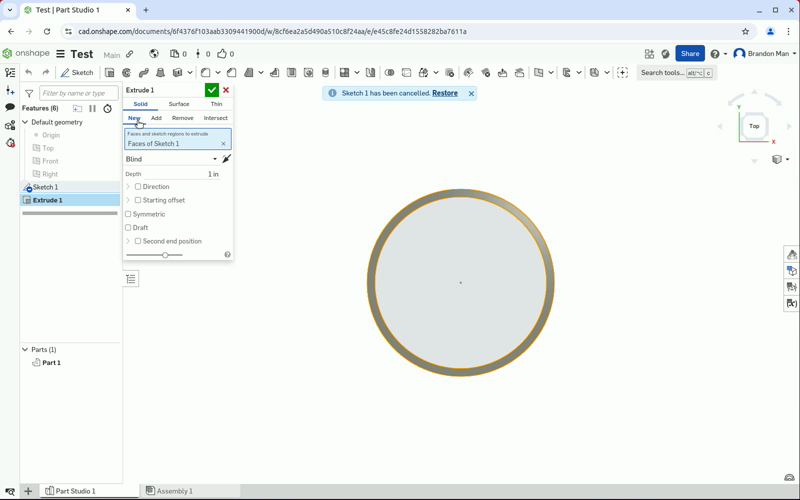
click(137, 120)
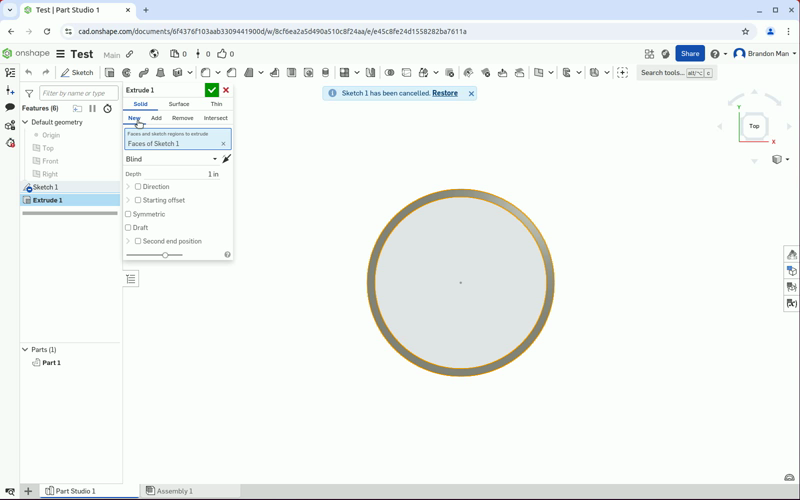
key(tab, 4)
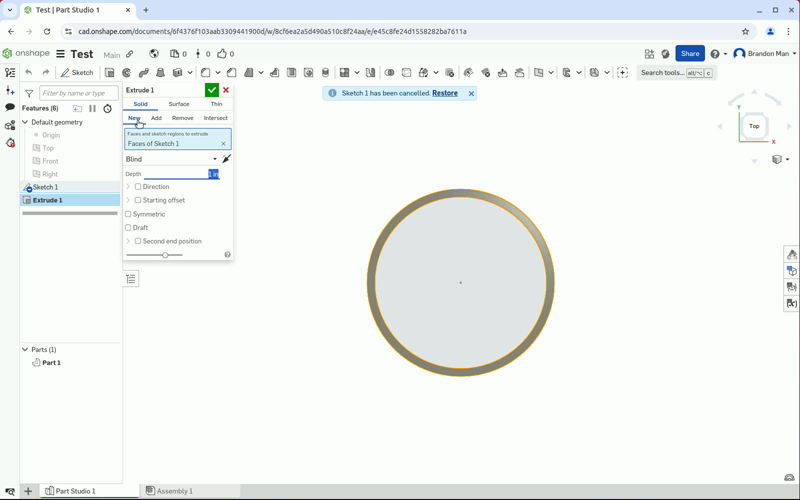
text(-3.851)
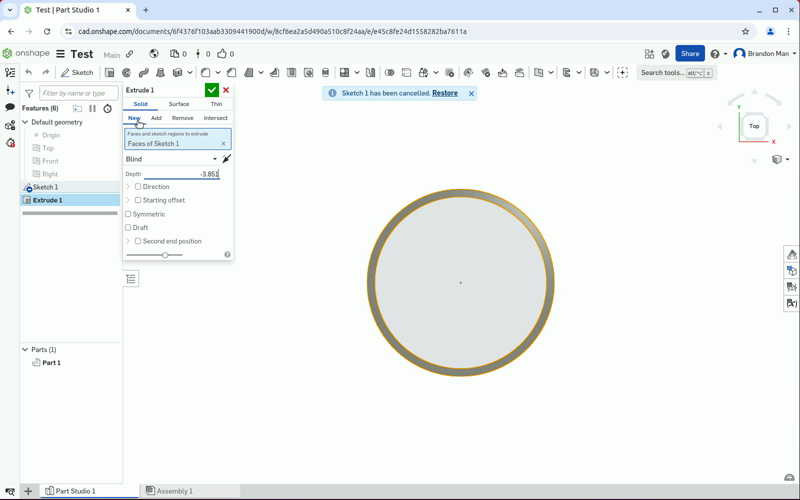
key(enter)
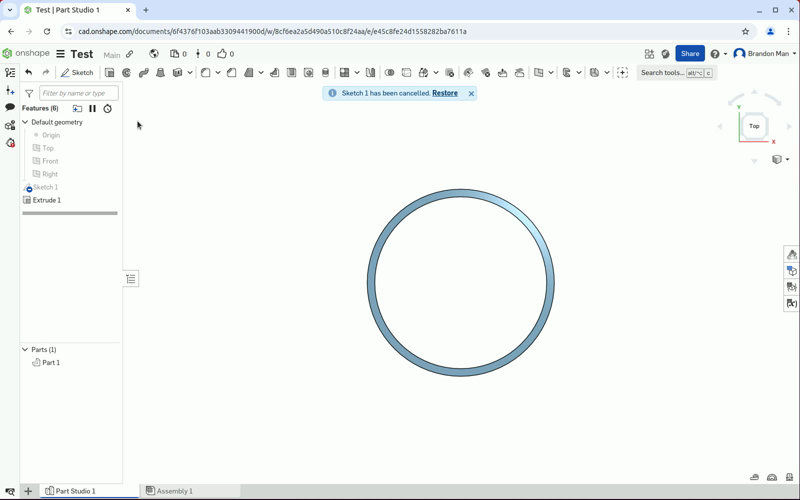
key(shift+h)
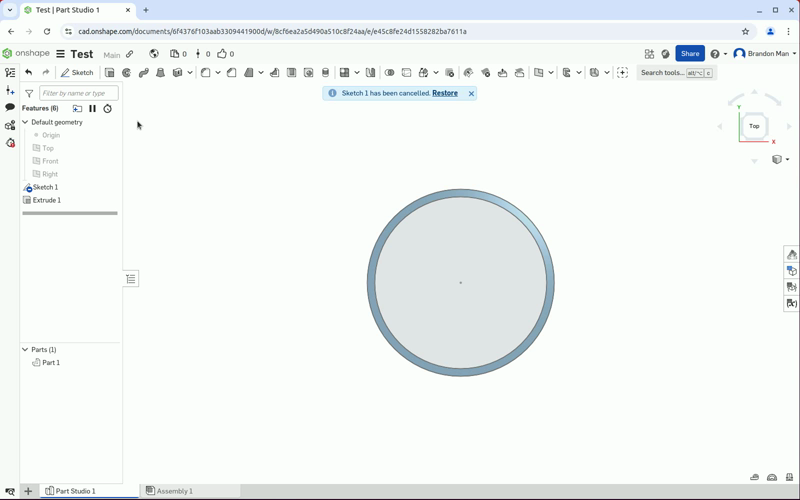
key(shift+h)
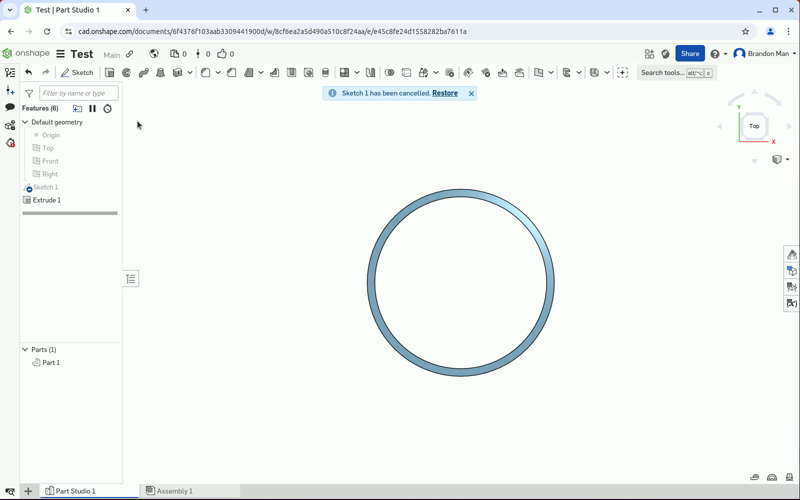
mouse_move(73, 189)
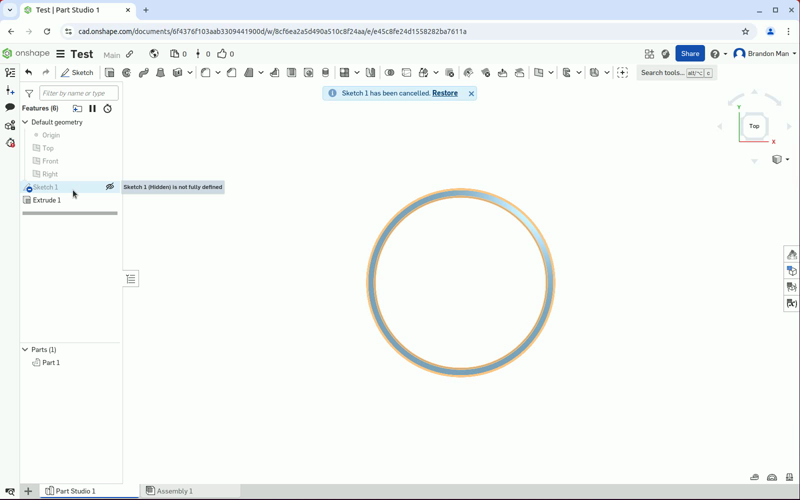
click(73, 189)
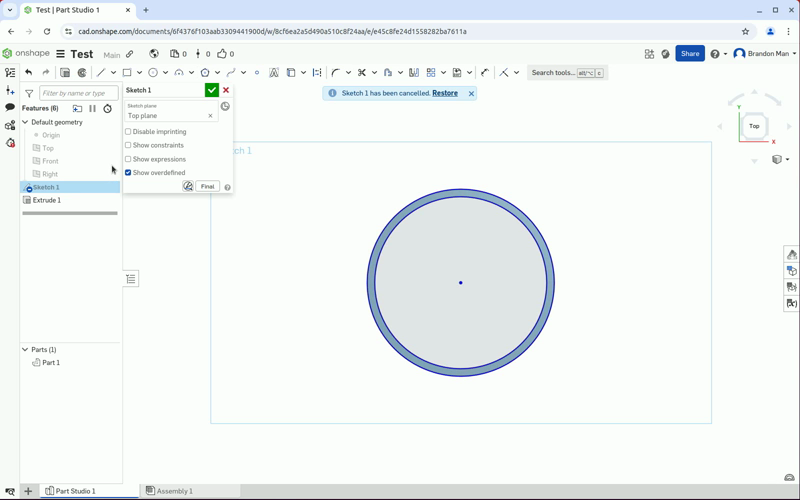
mouse_move(229, 92)
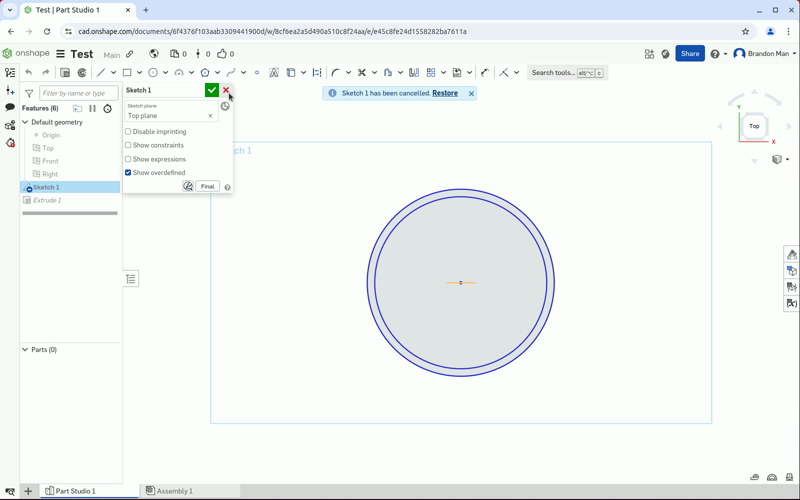
click(229, 92)
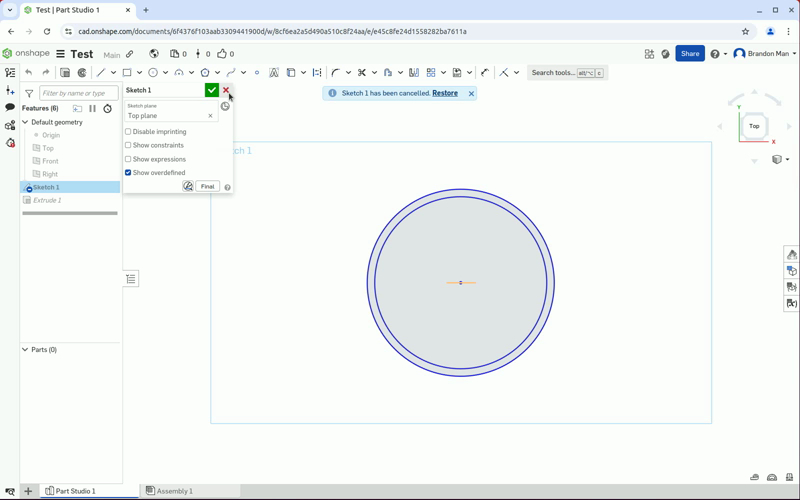
key(shift+s)
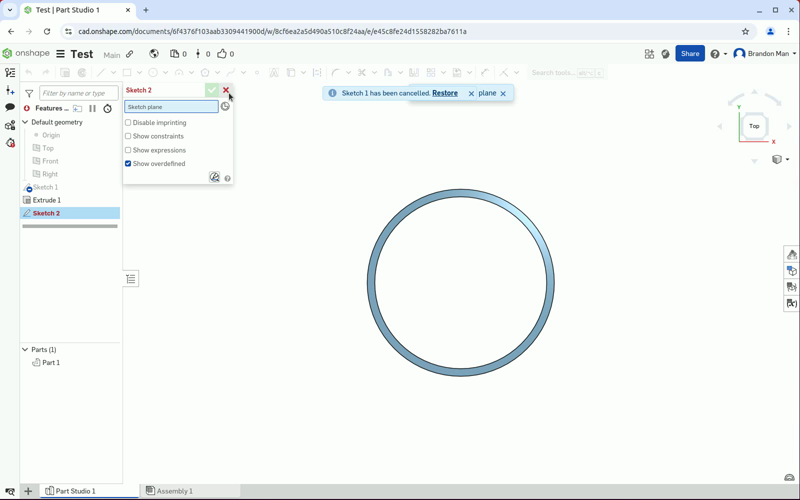
mouse_move(73, 150)
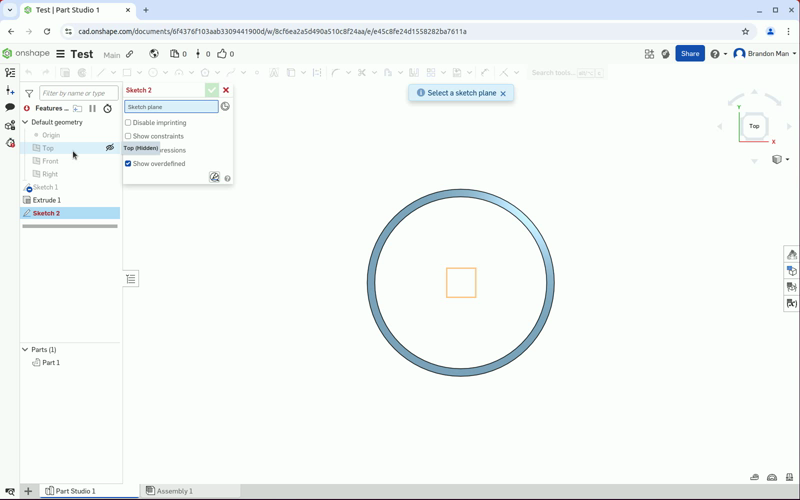
click(73, 150)
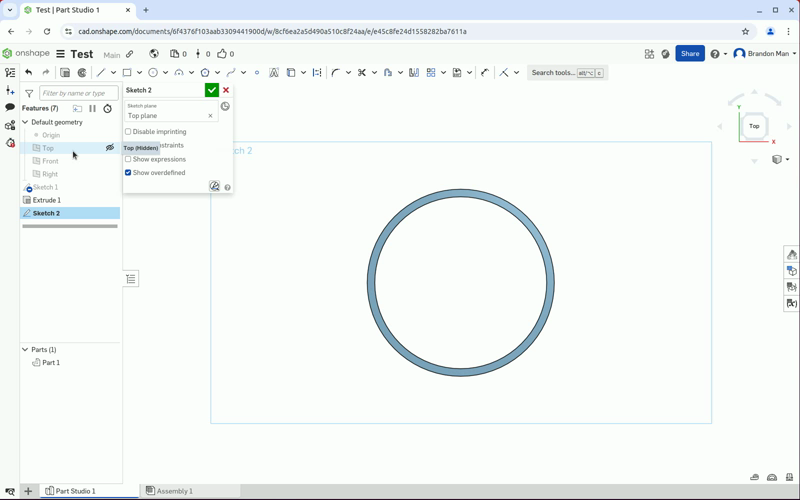
mouse_move(73, 352)
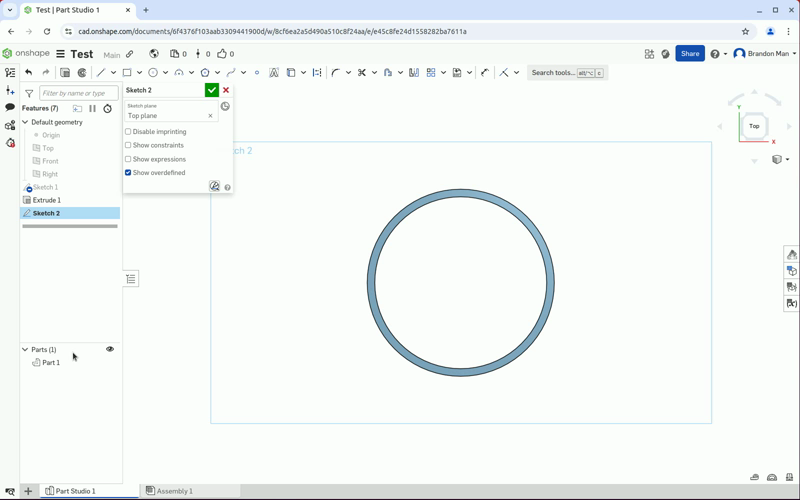
key(y)
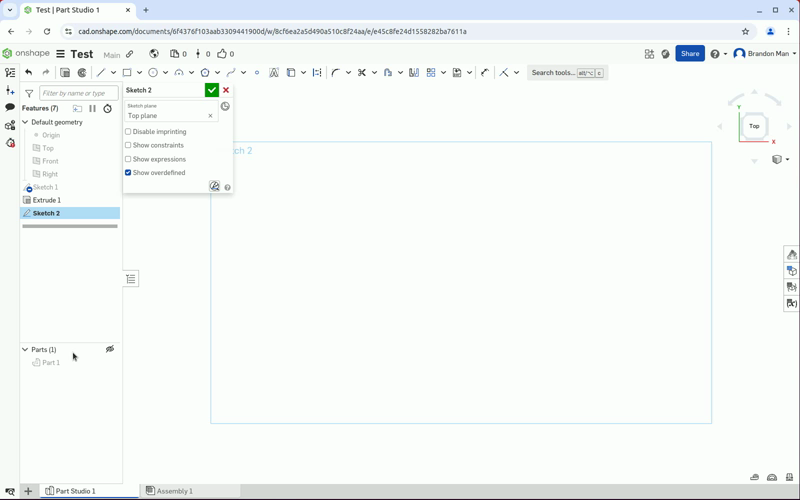
key(c)
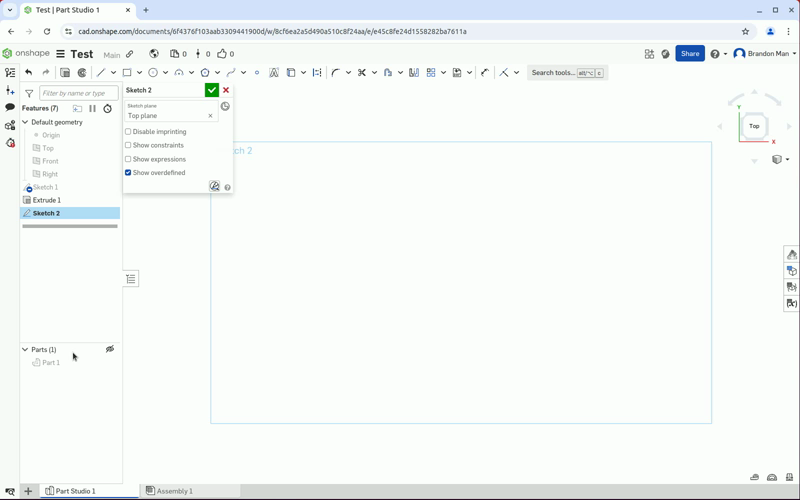
key_down(shift)
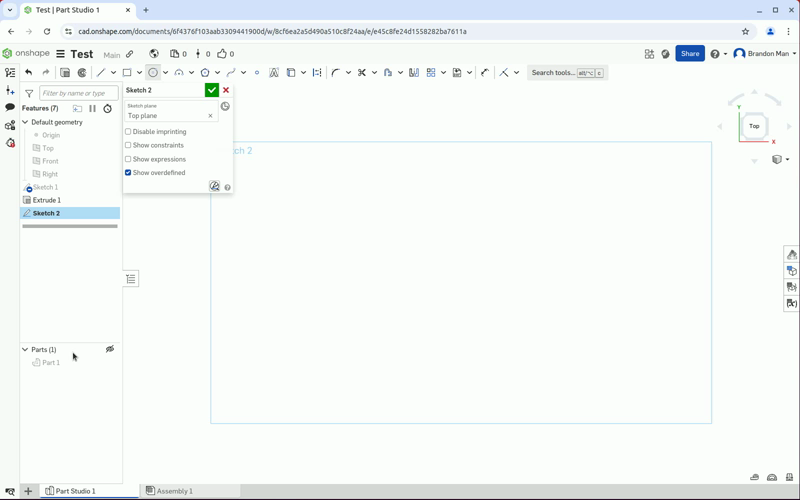
mouse_move(460, 282)
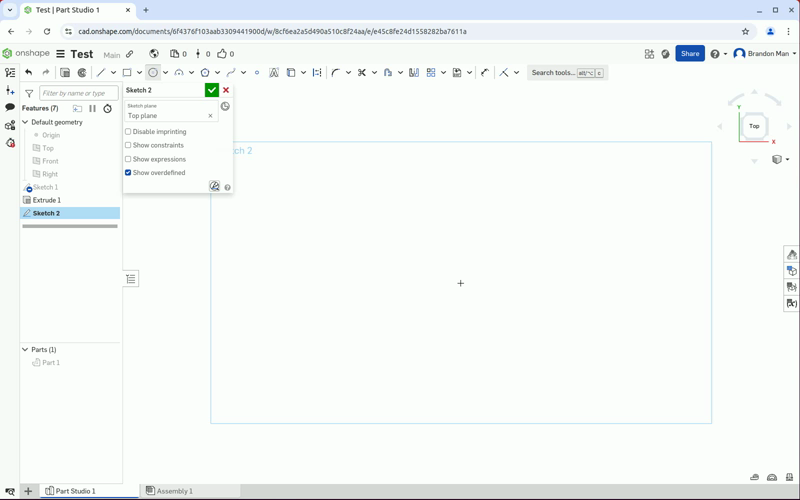
click(460, 282)
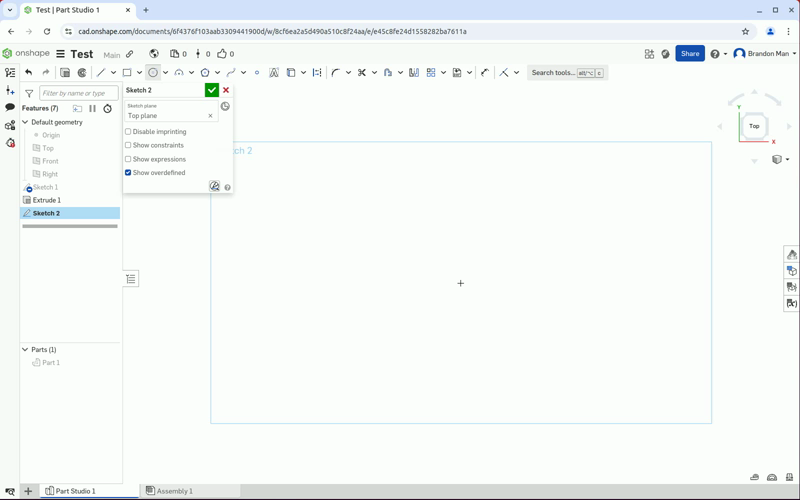
key_up(shift)
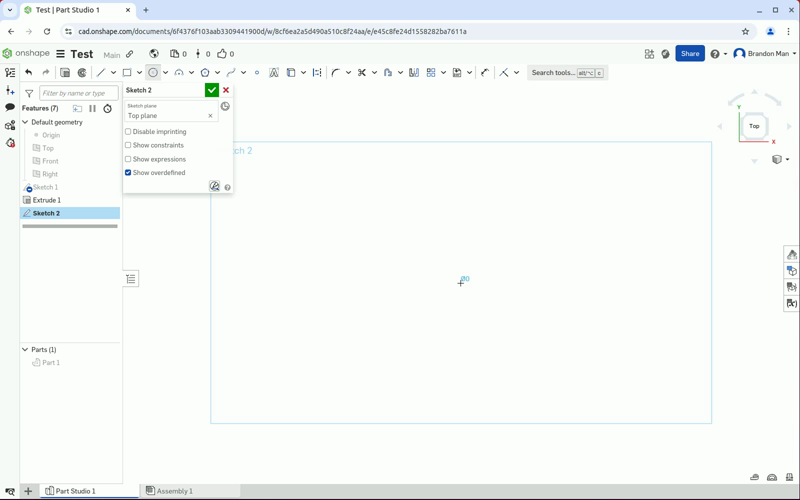
mouse_move(548, 282)
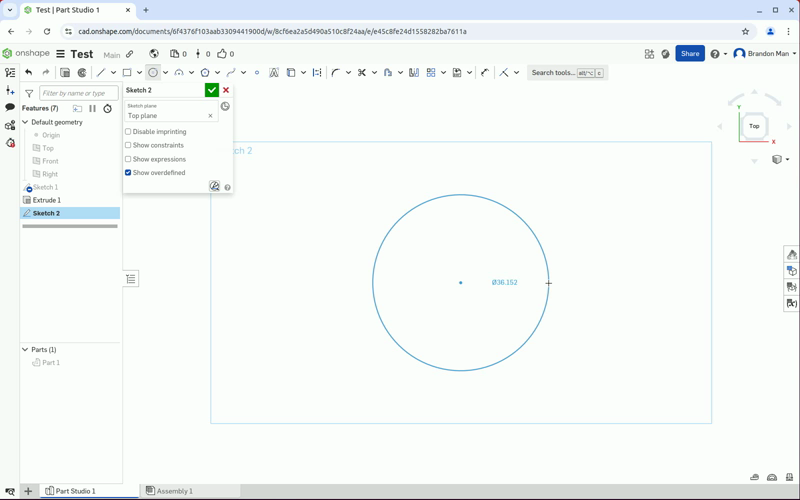
click(548, 282)
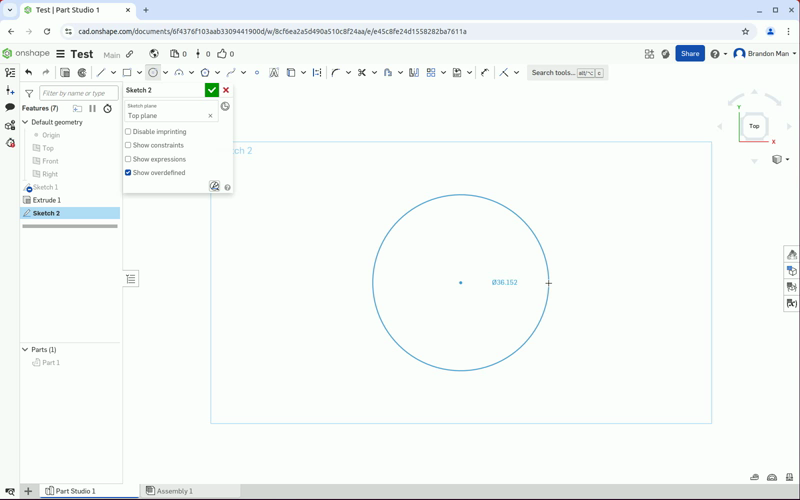
key(esc)
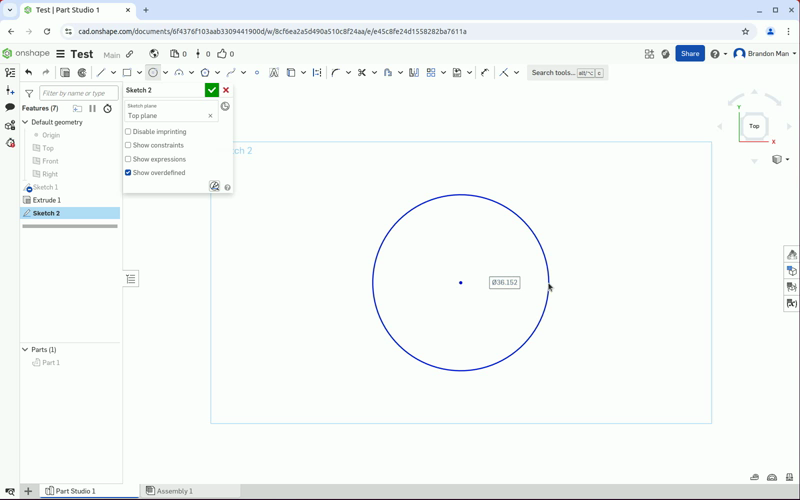
key(c)
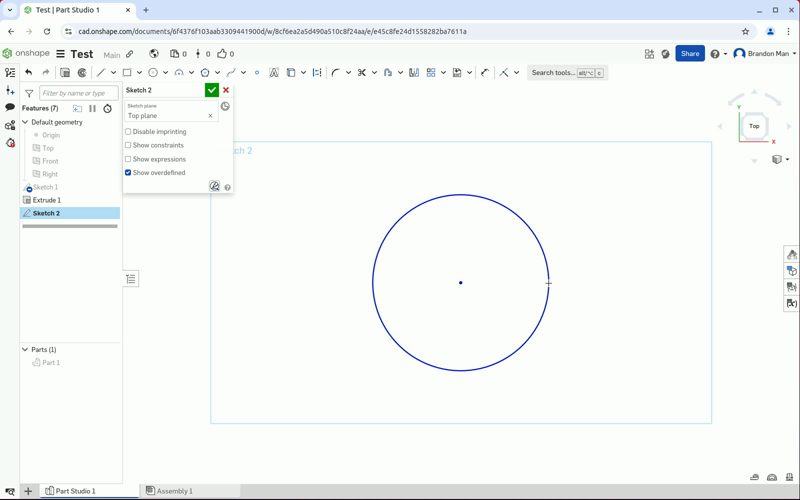
key_down(shift)
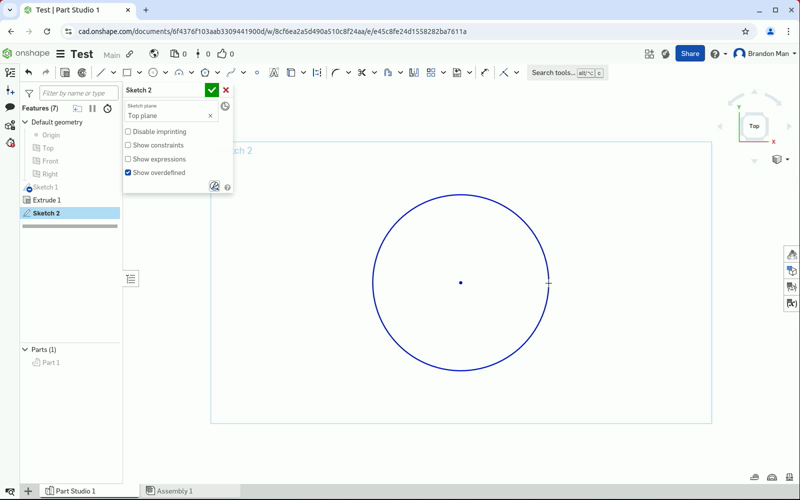
mouse_move(460, 282)
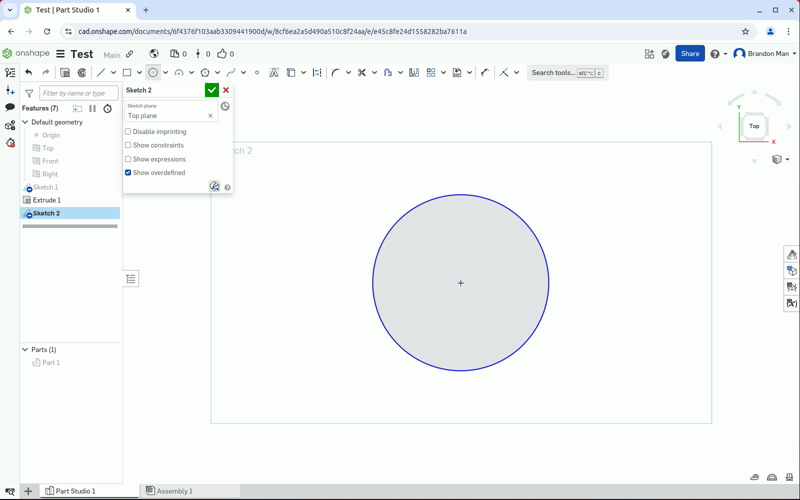
click(460, 282)
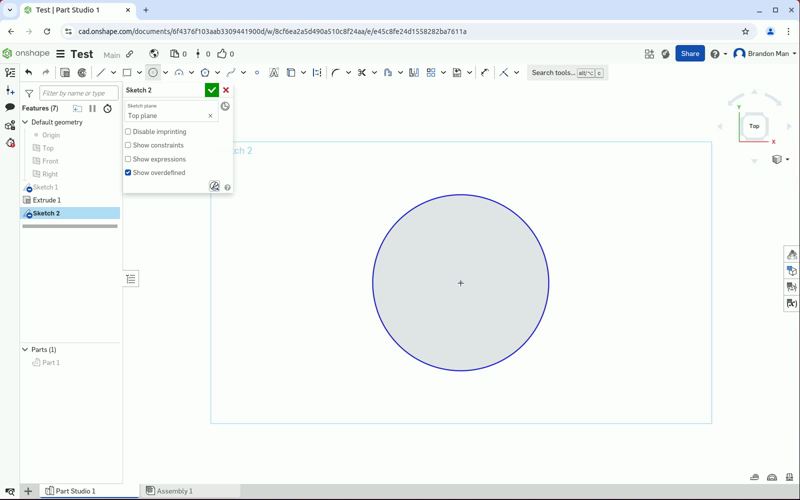
key_up(shift)
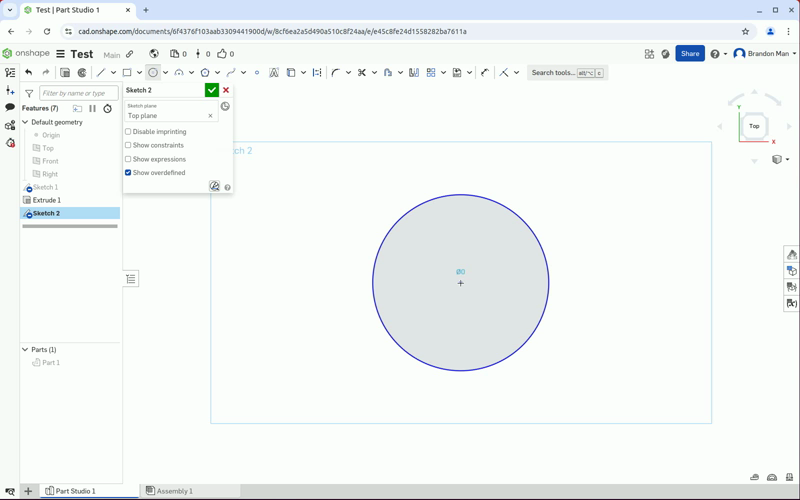
mouse_move(517, 282)
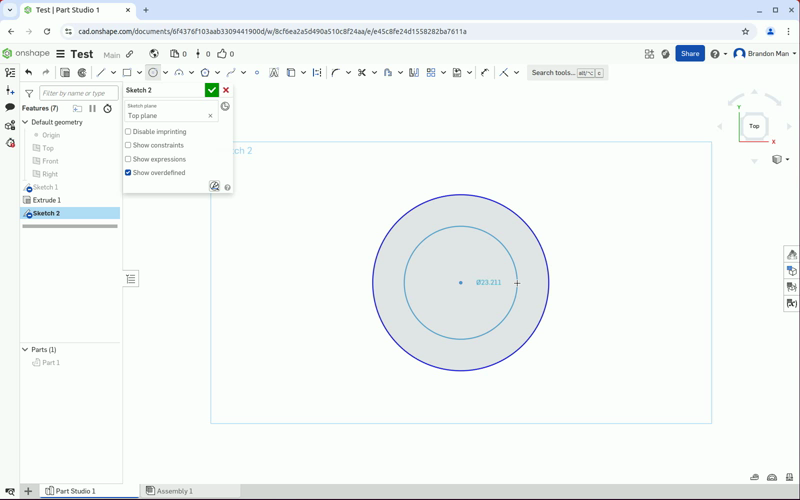
click(517, 282)
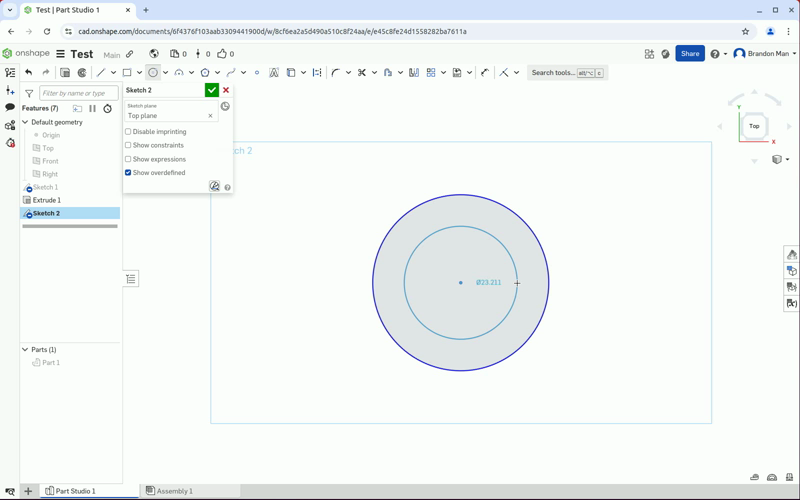
key(esc)
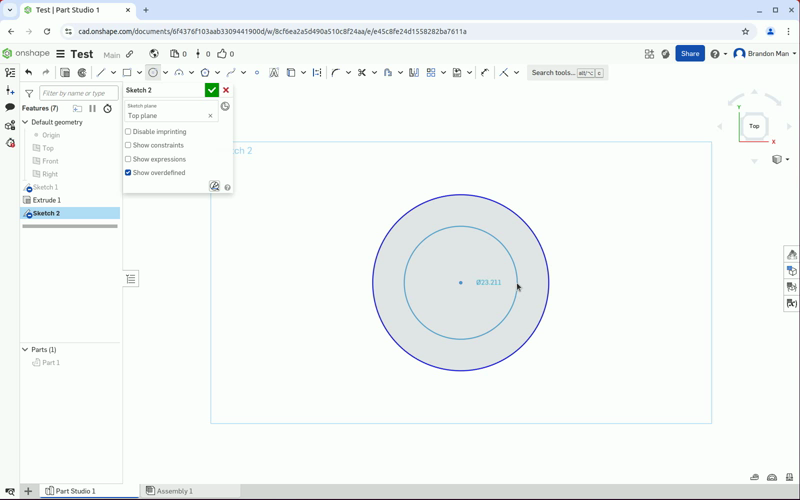
mouse_move(441, 210)
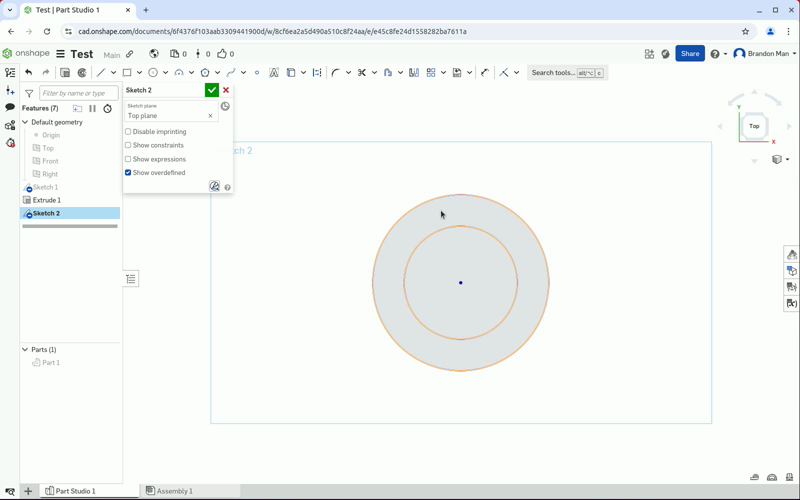
click(441, 210)
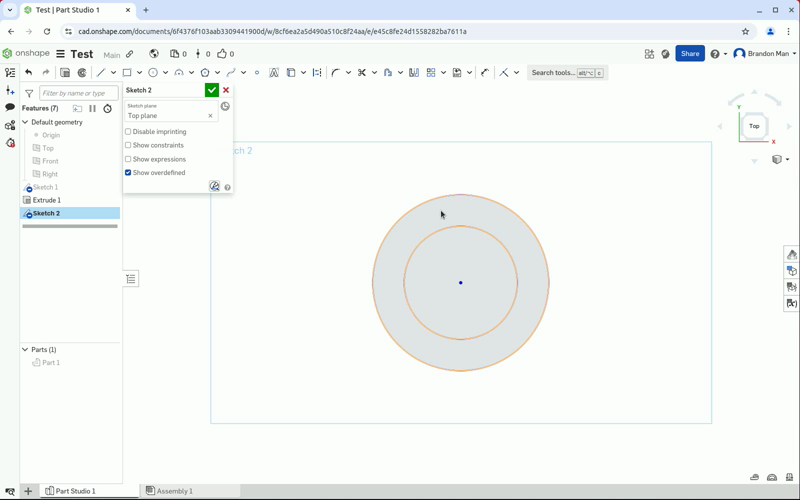
mouse_move(73, 352)
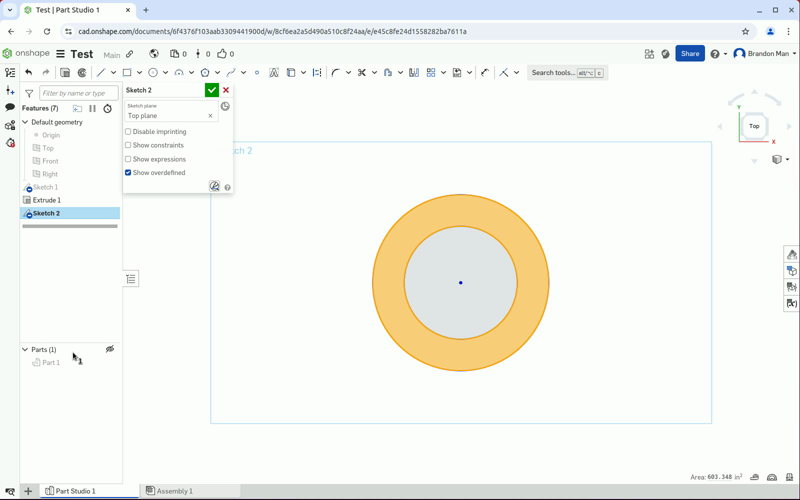
key(shift+y)
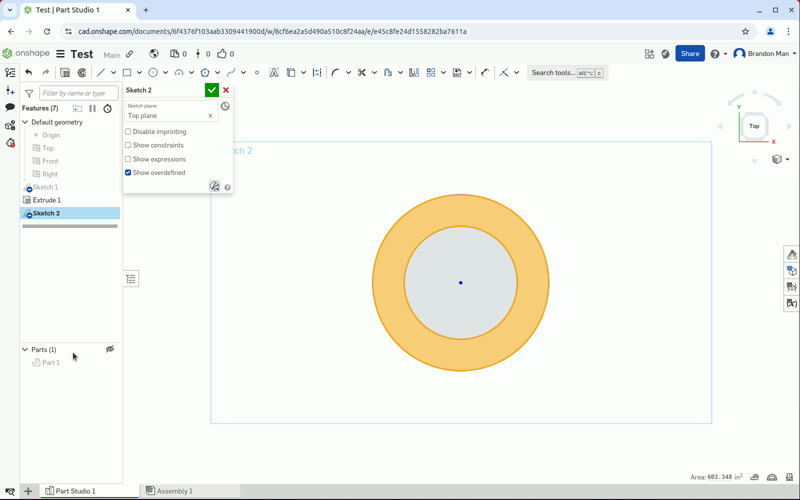
key(shift+e)
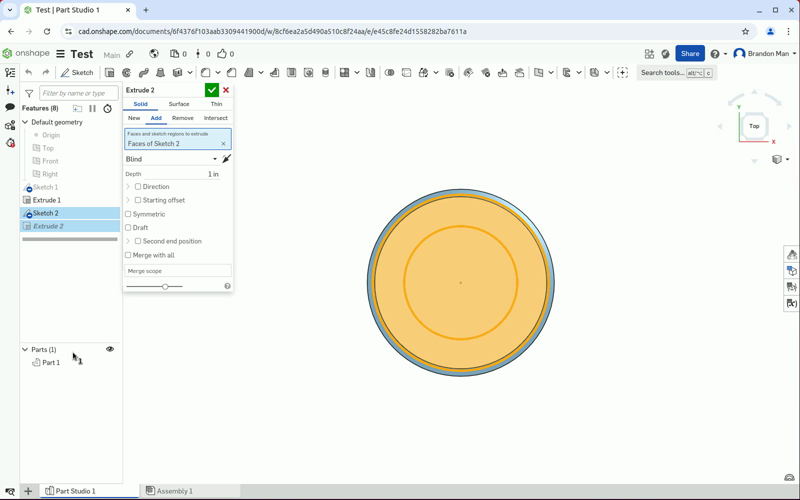
mouse_move(143, 106)
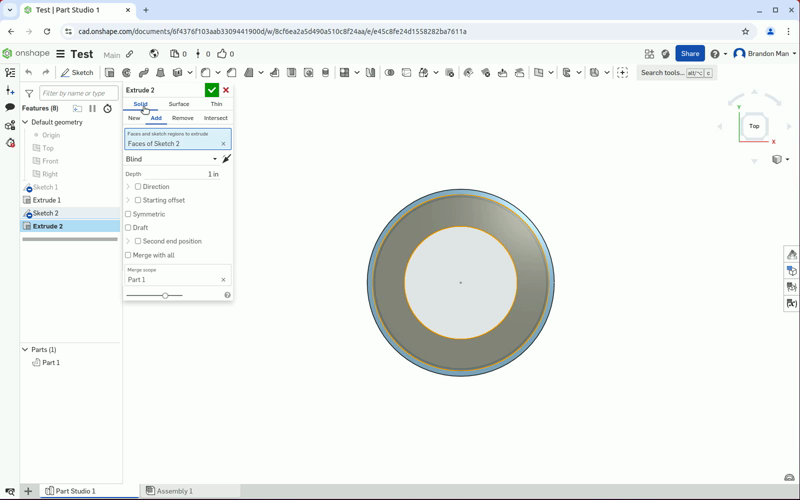
click(143, 106)
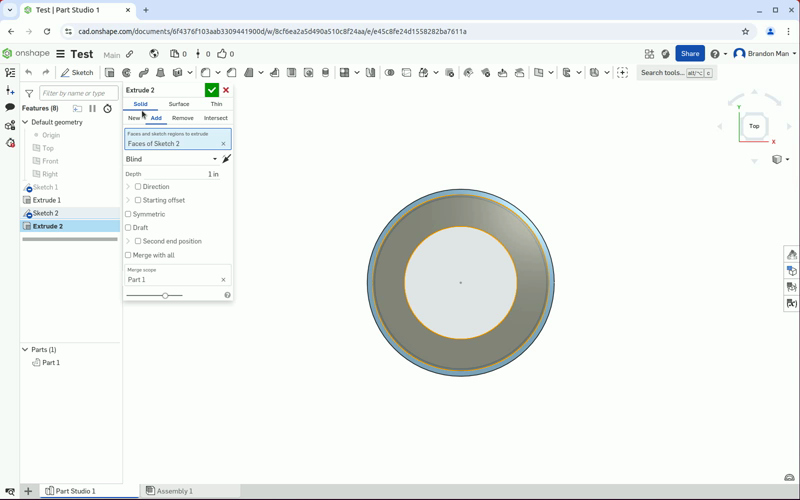
mouse_move(137, 120)
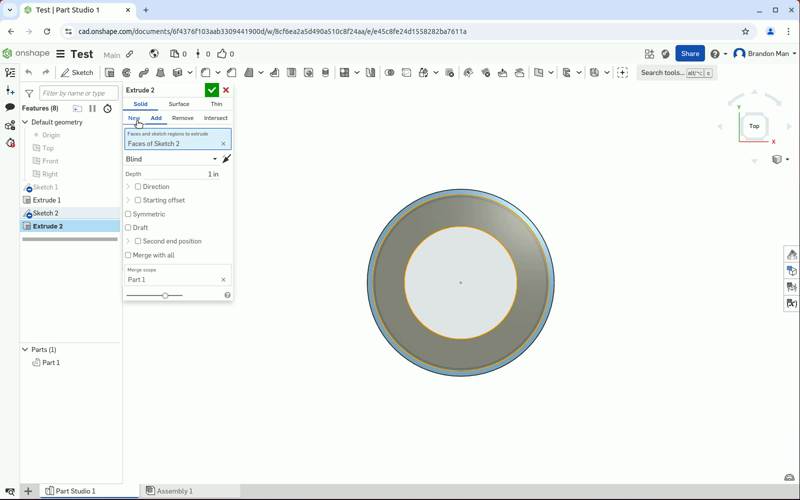
click(137, 120)
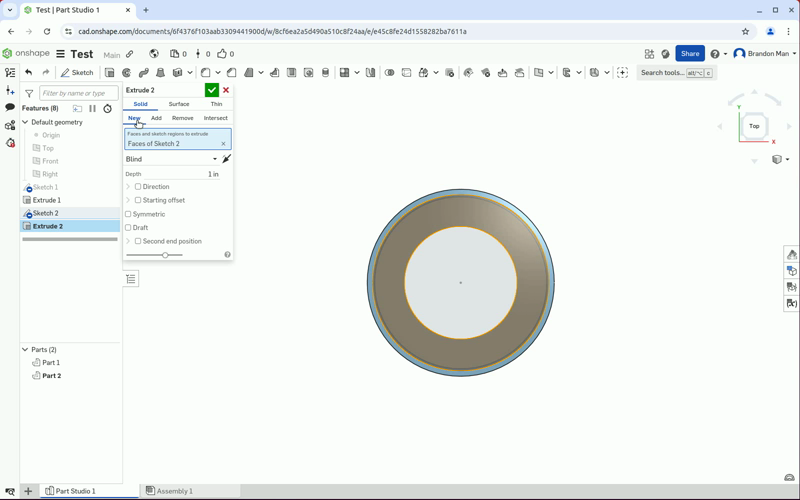
key(tab, 4)
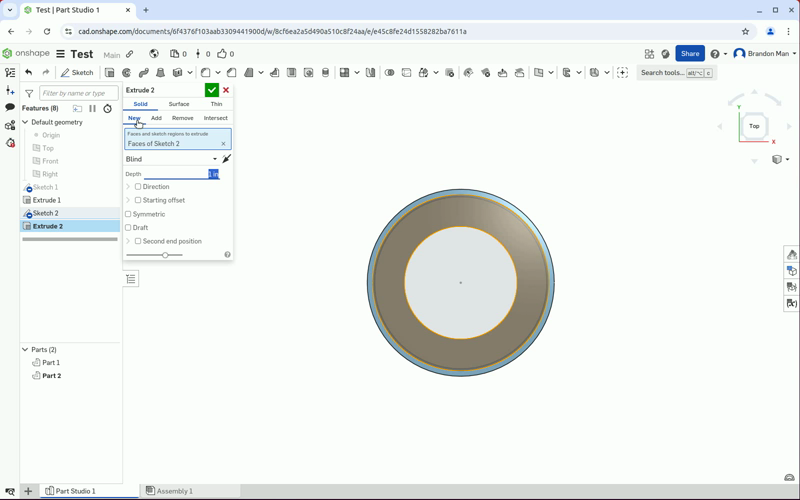
text(3.851)
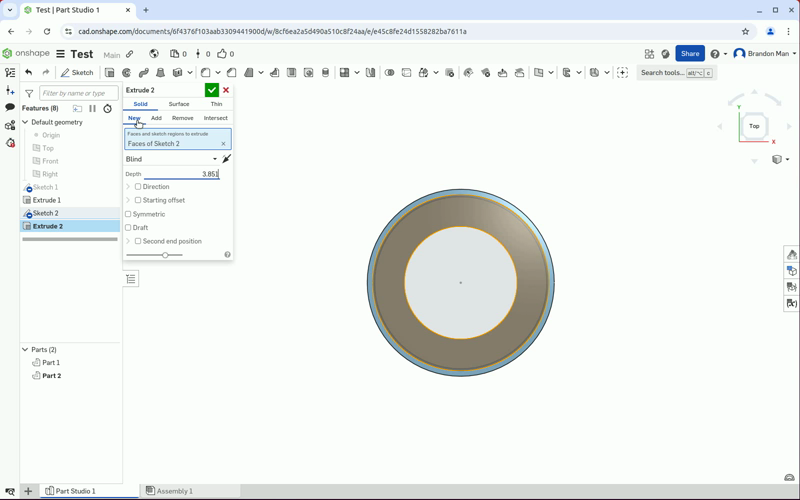
key(enter)
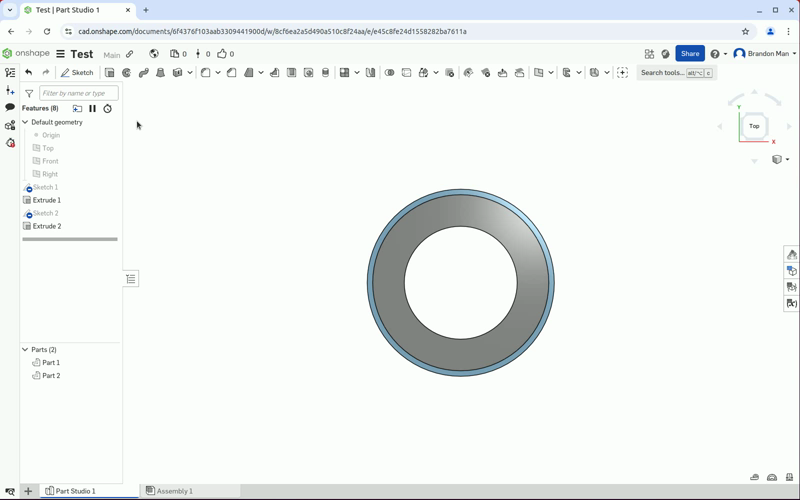
key(shift+h)
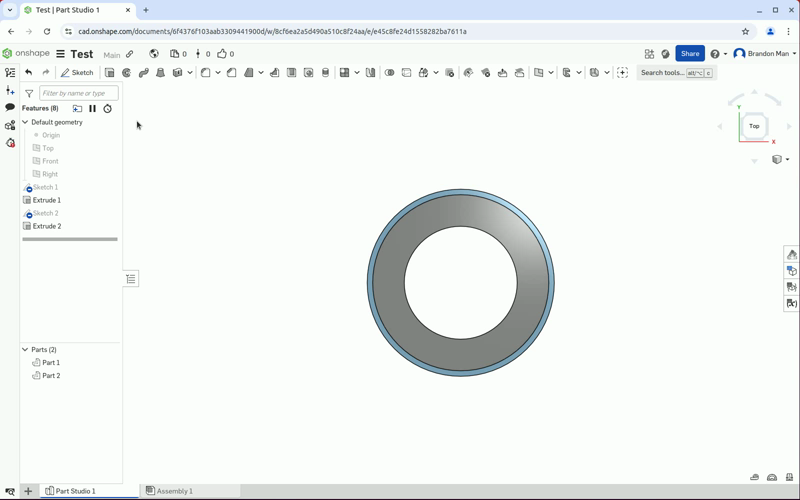
key(shift+h)
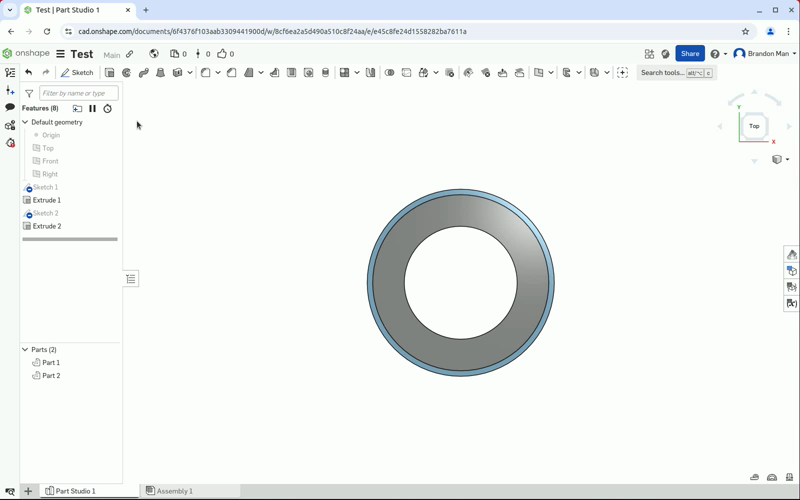
mouse_move(73, 189)
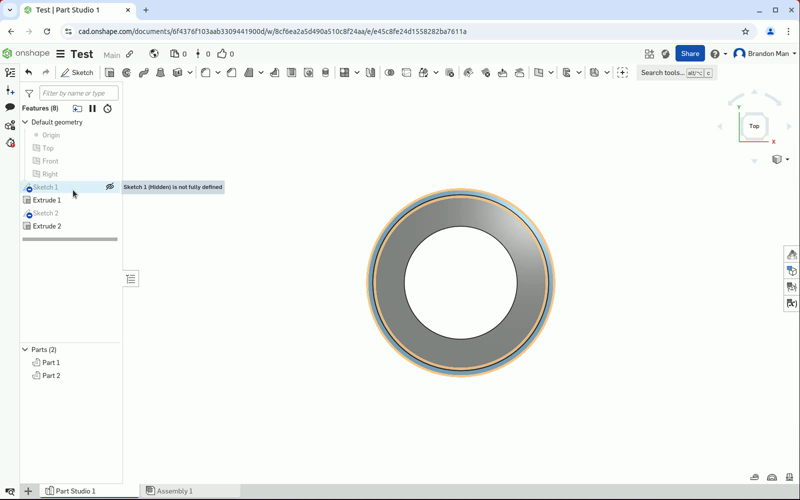
click(73, 189)
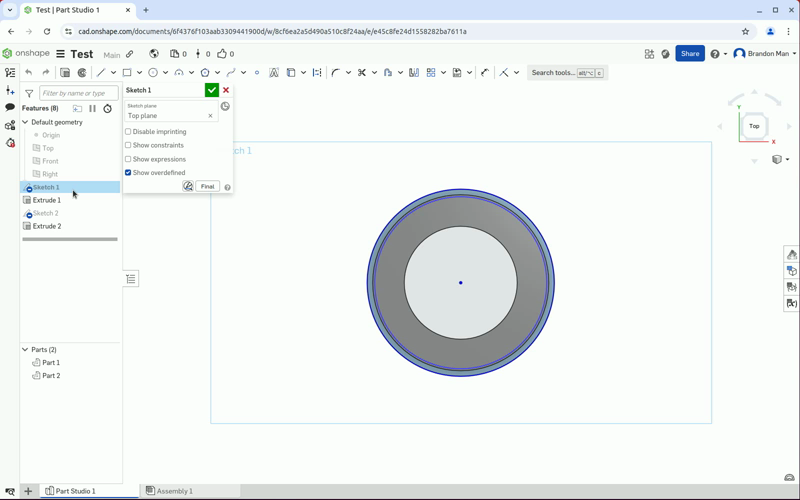
mouse_move(229, 92)
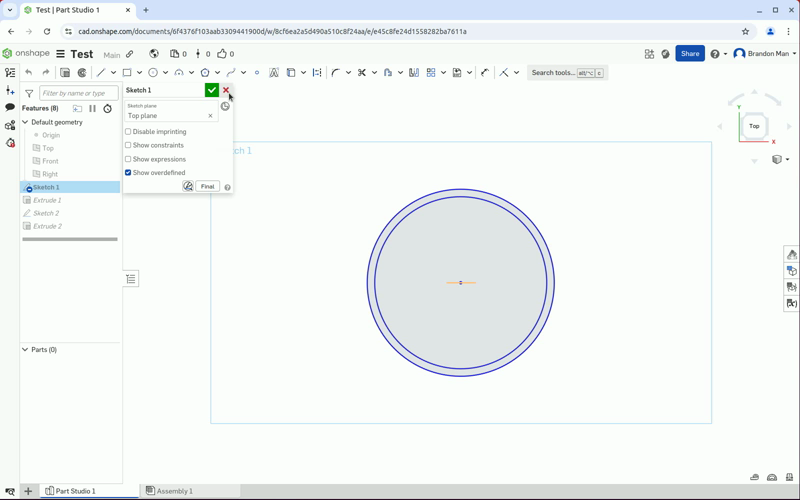
click(229, 92)
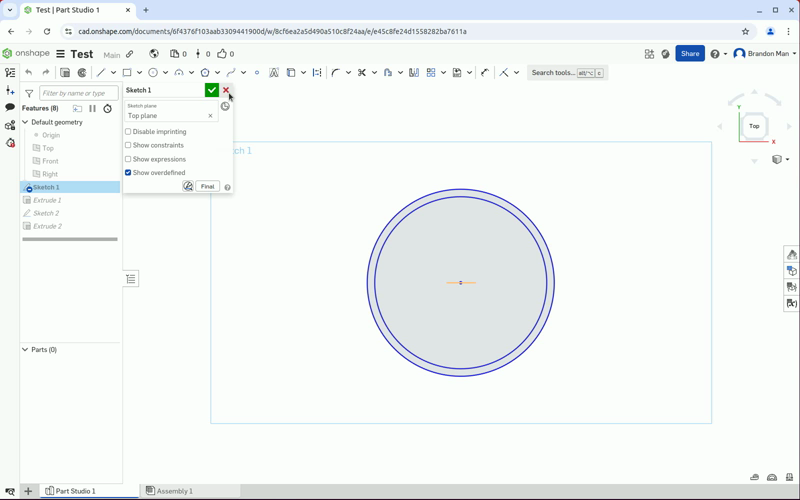
key(shift+s)
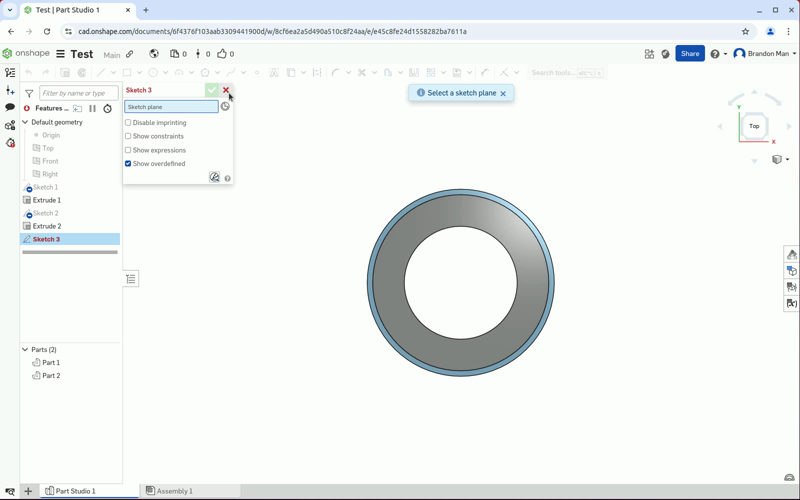
mouse_move(73, 150)
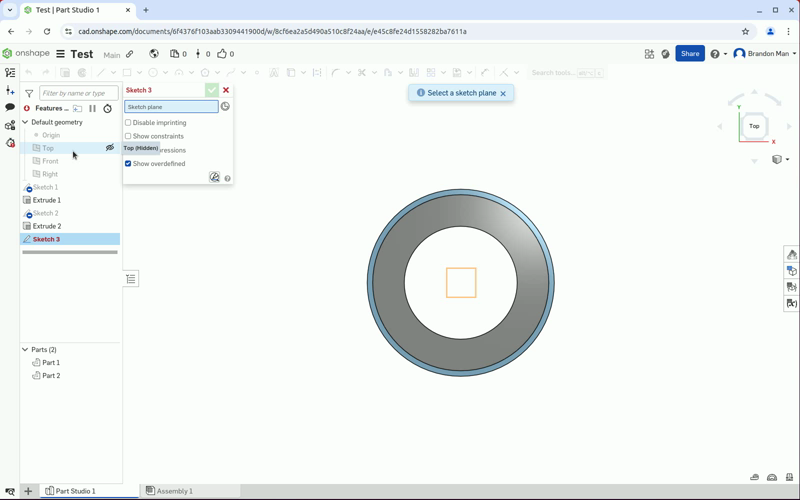
click(73, 150)
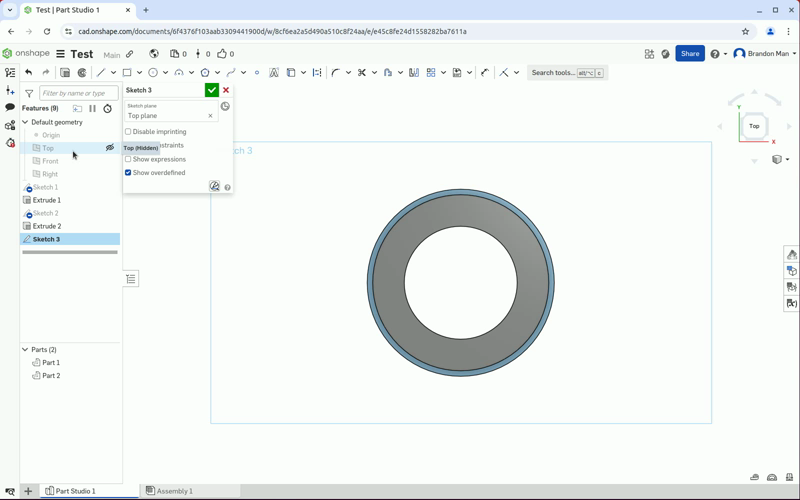
mouse_move(73, 352)
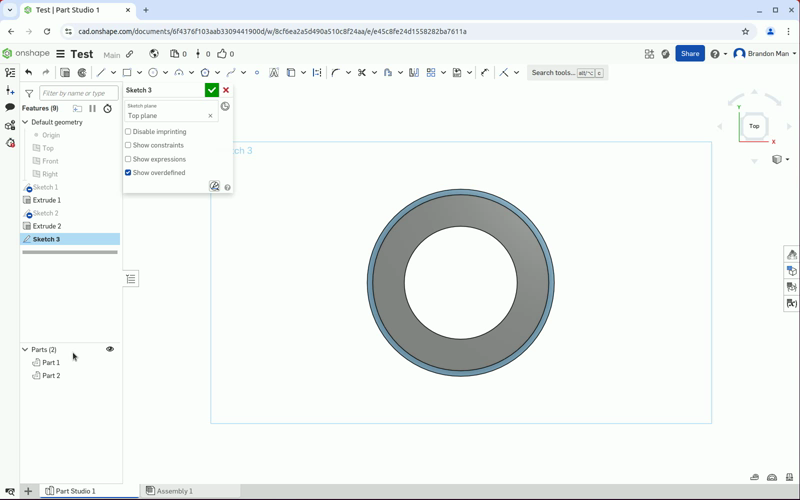
key(y)
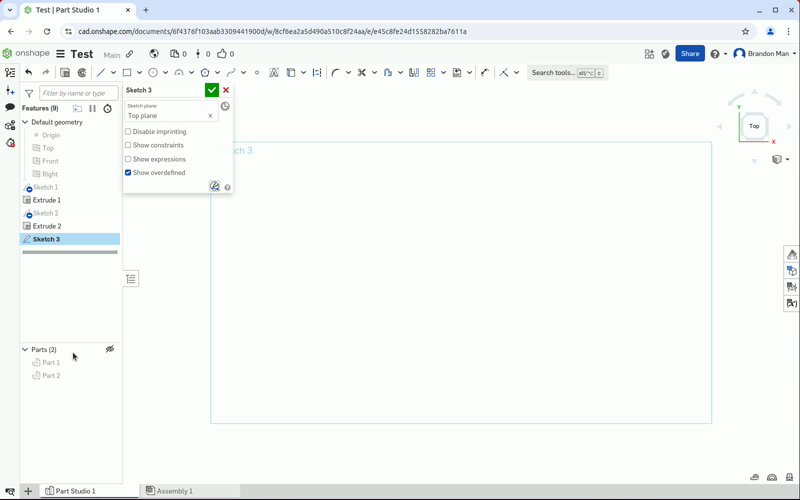
key(c)
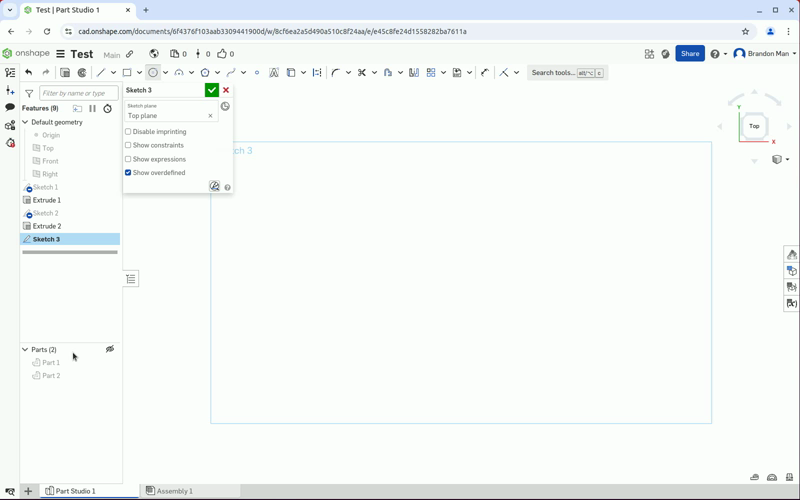
key_down(shift)
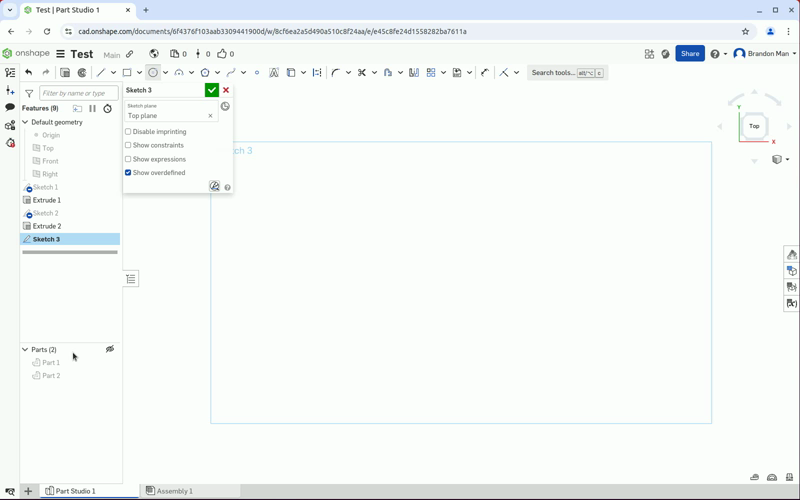
mouse_move(460, 282)
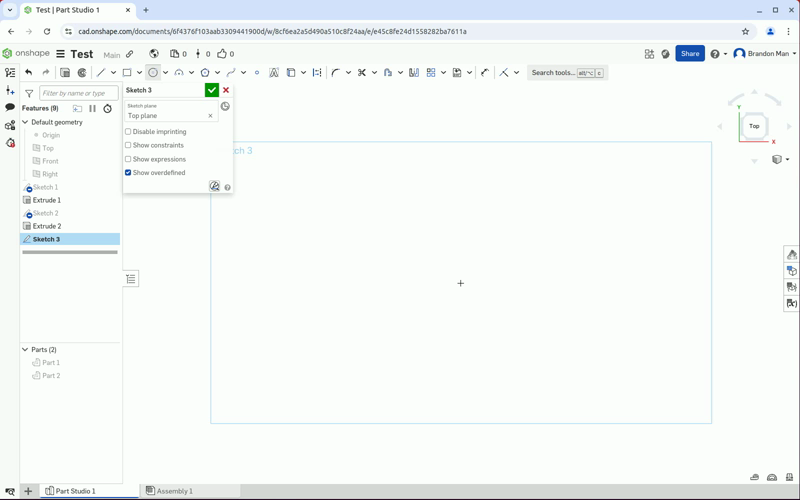
click(460, 282)
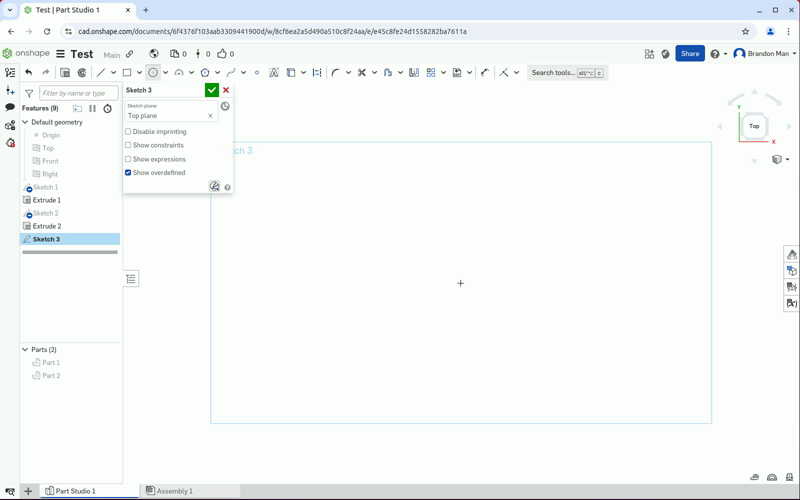
key_up(shift)
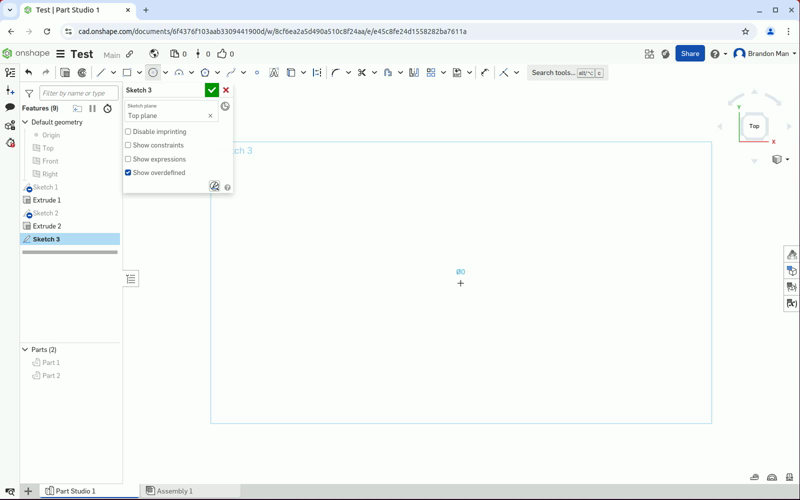
mouse_move(554, 282)
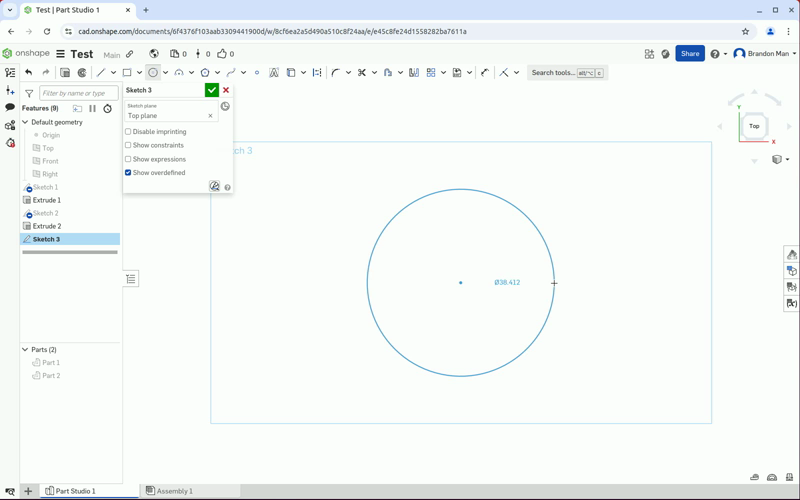
click(554, 282)
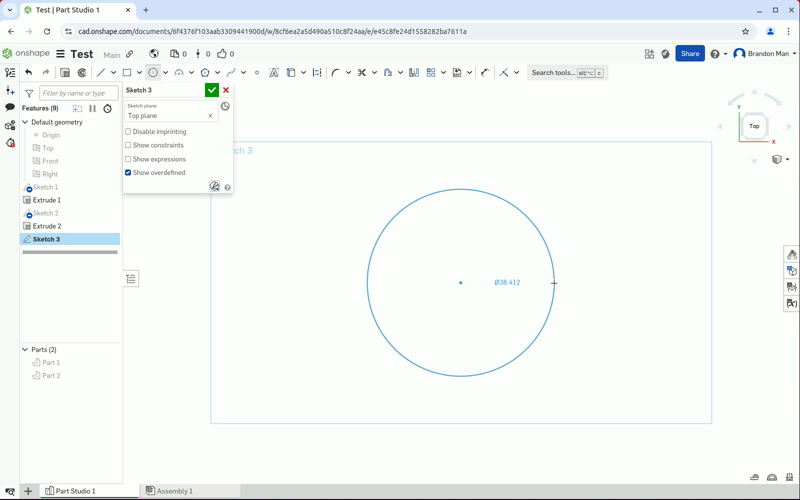
key(esc)
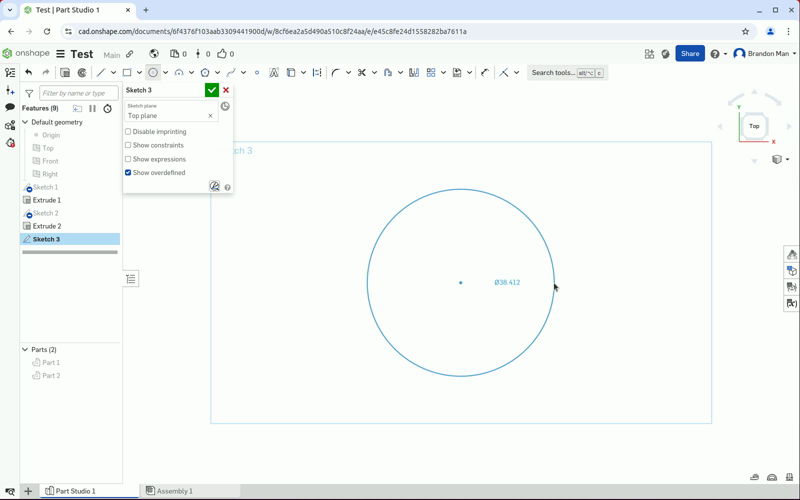
key(c)
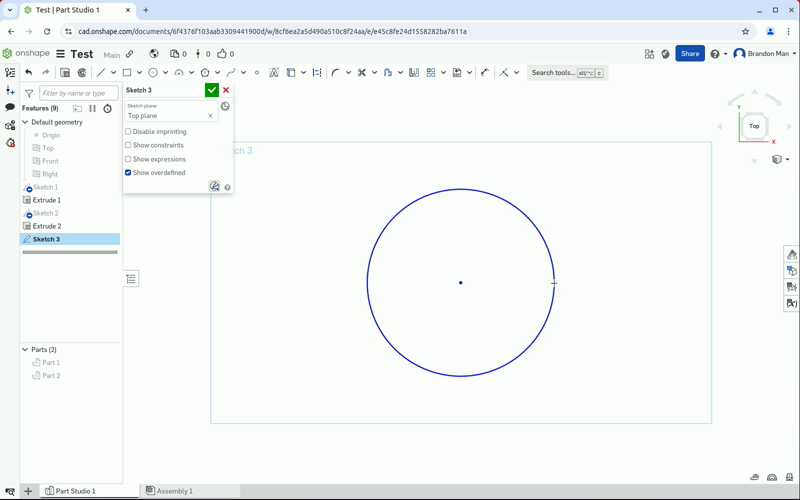
key_down(shift)
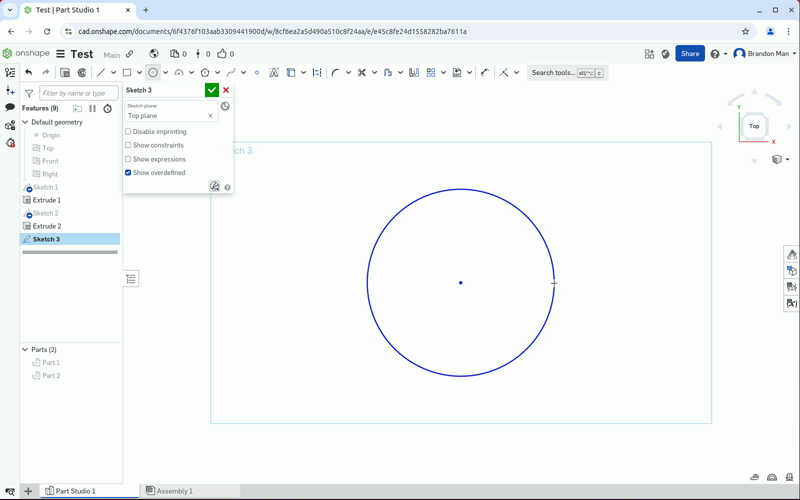
mouse_move(460, 282)
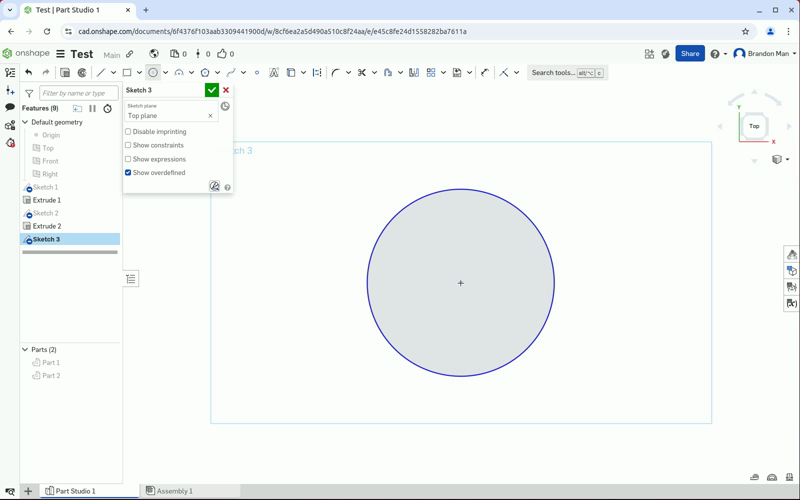
click(460, 282)
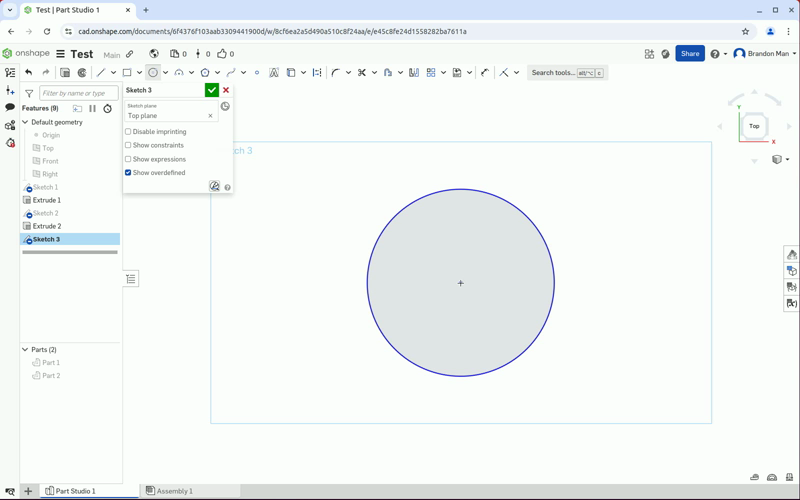
key_up(shift)
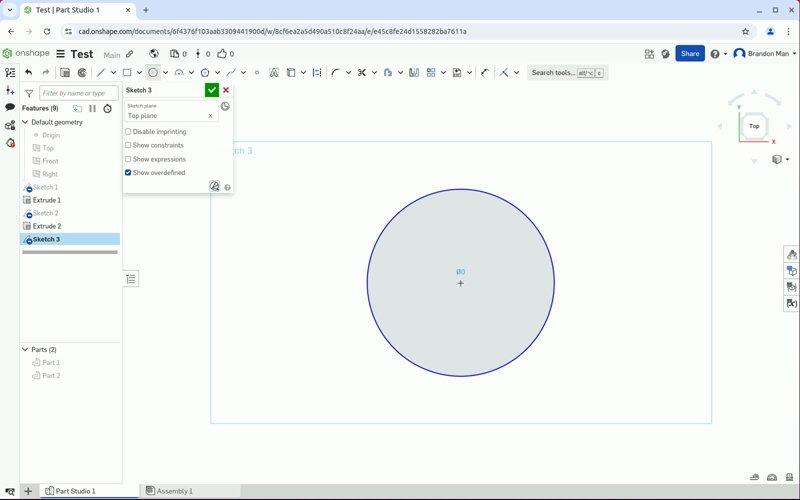
mouse_move(546, 282)
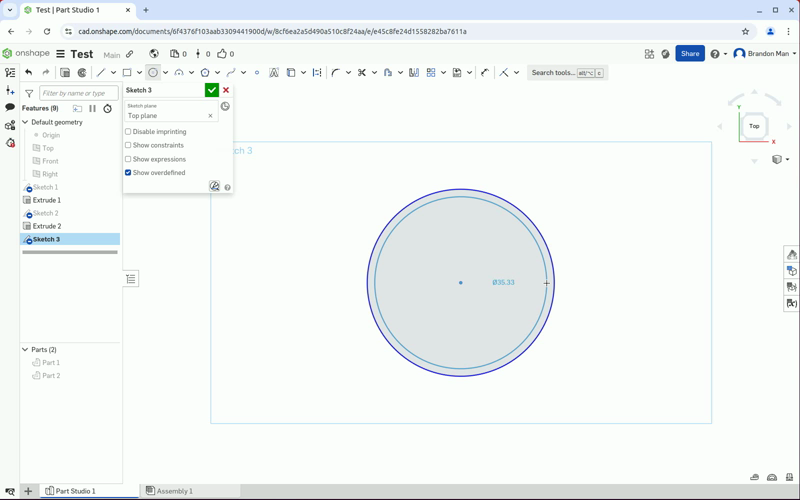
click(546, 282)
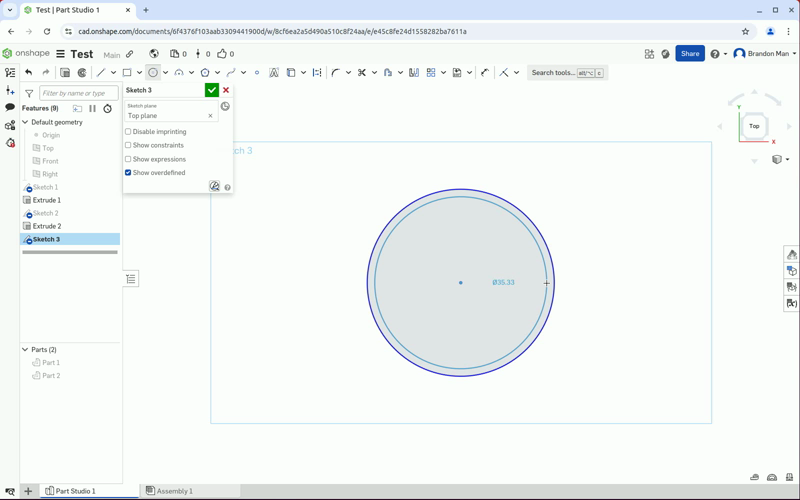
key(esc)
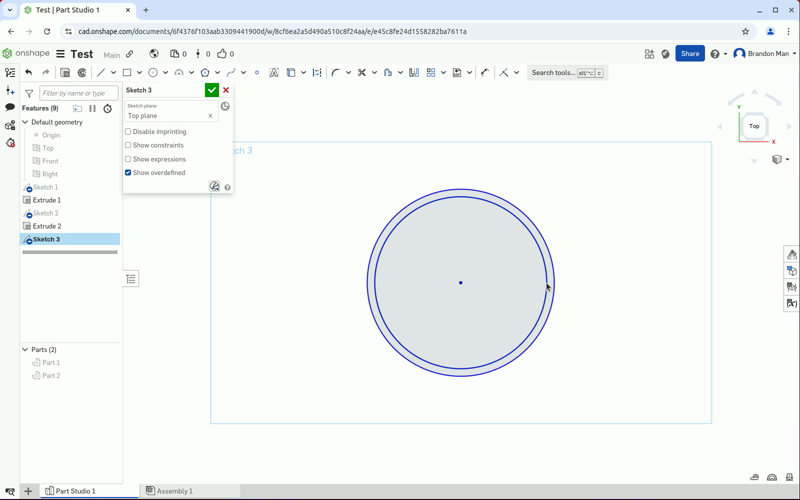
mouse_move(468, 372)
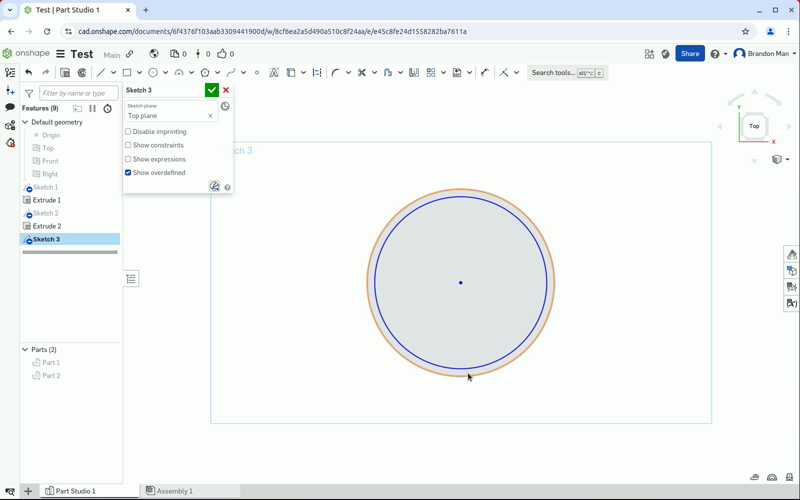
click(468, 372)
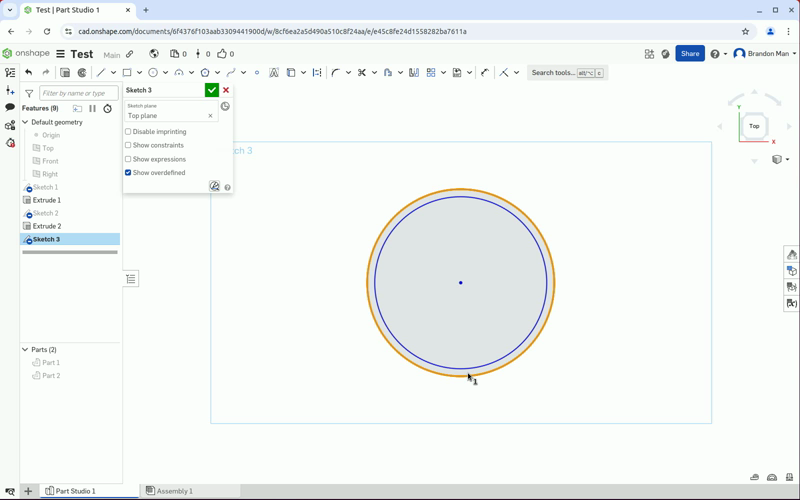
mouse_move(73, 352)
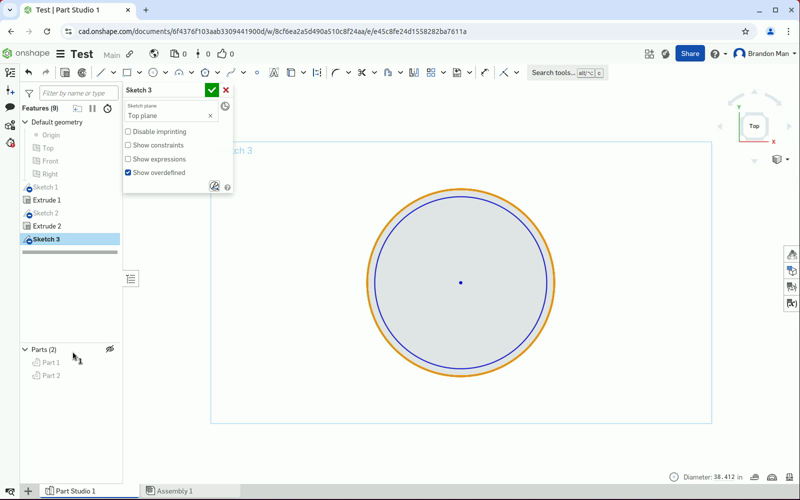
key(shift+y)
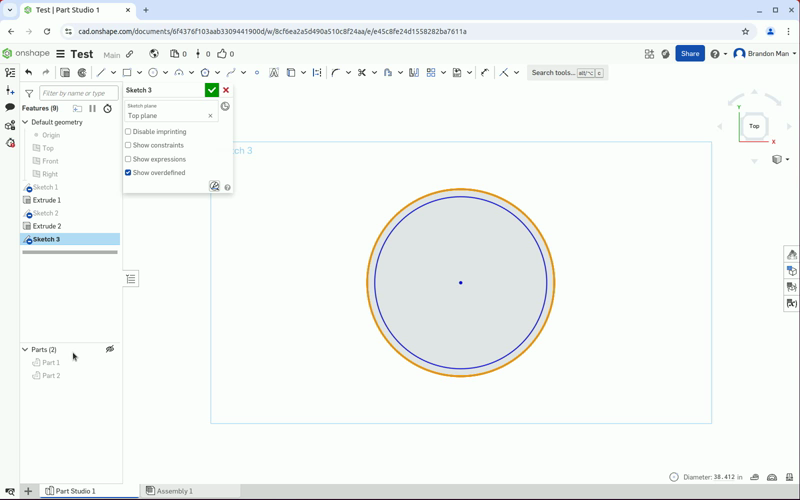
key(shift+e)
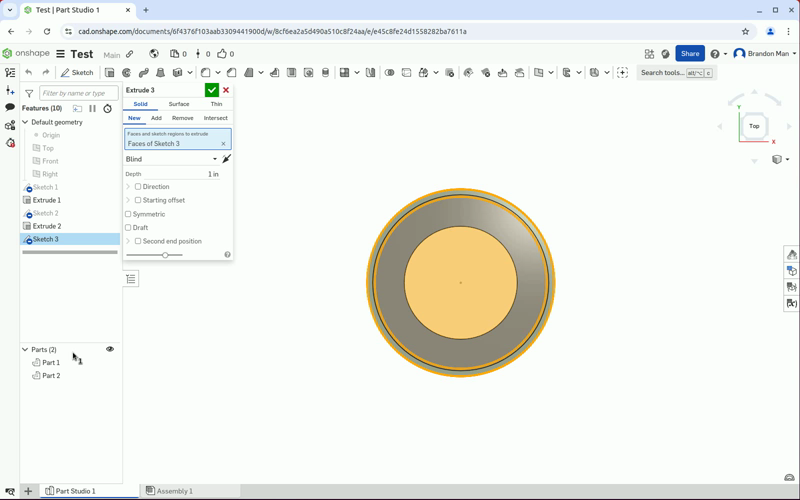
mouse_move(143, 106)
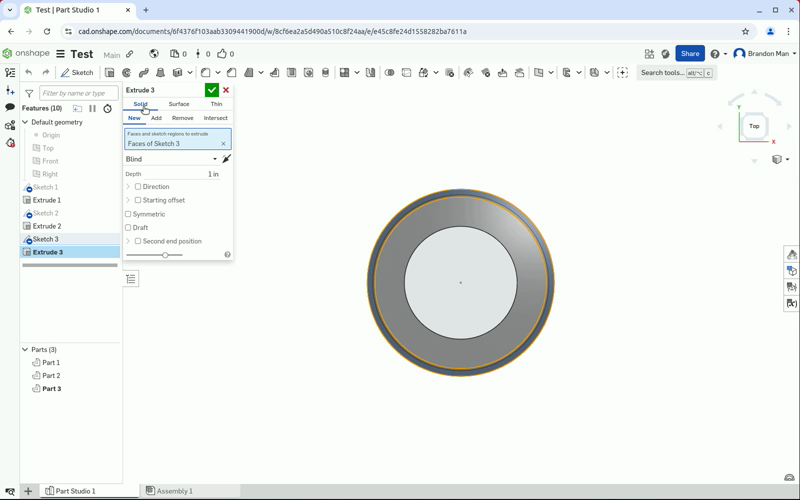
click(143, 106)
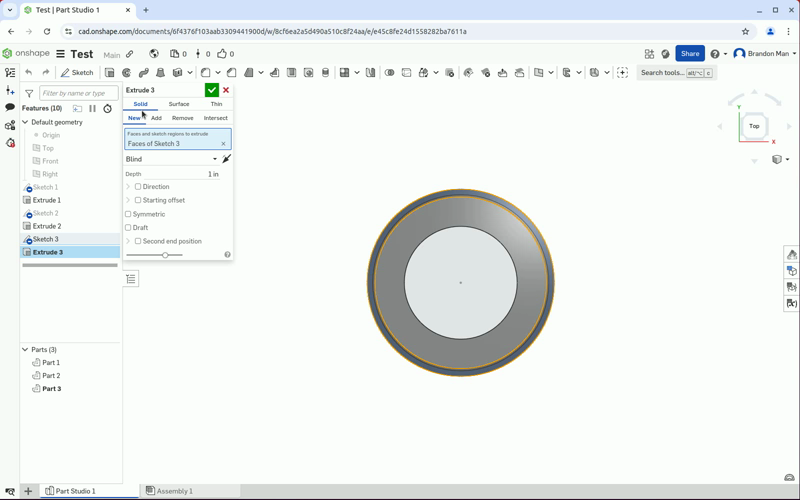
mouse_move(137, 120)
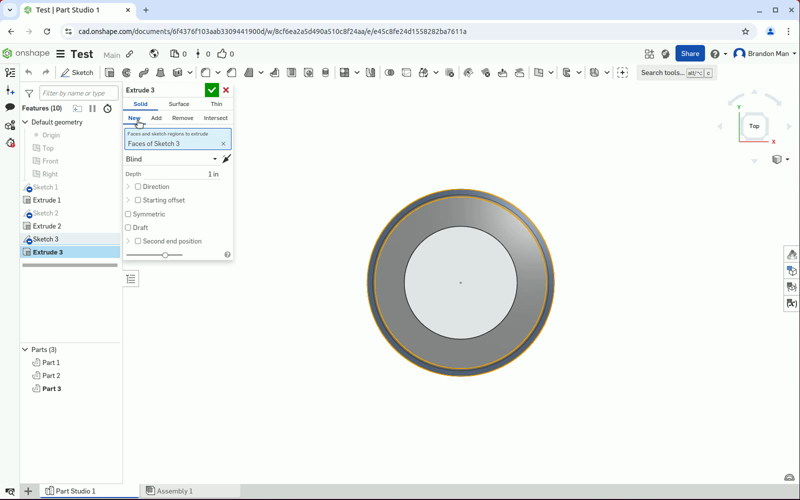
click(137, 120)
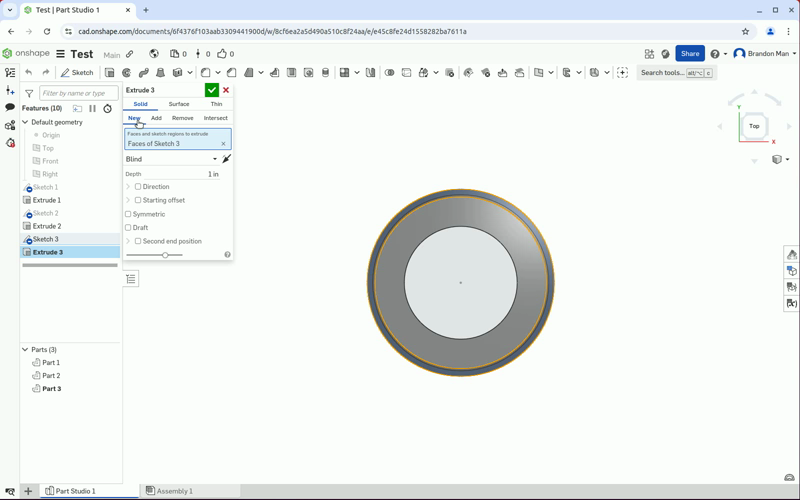
key(tab, 4)
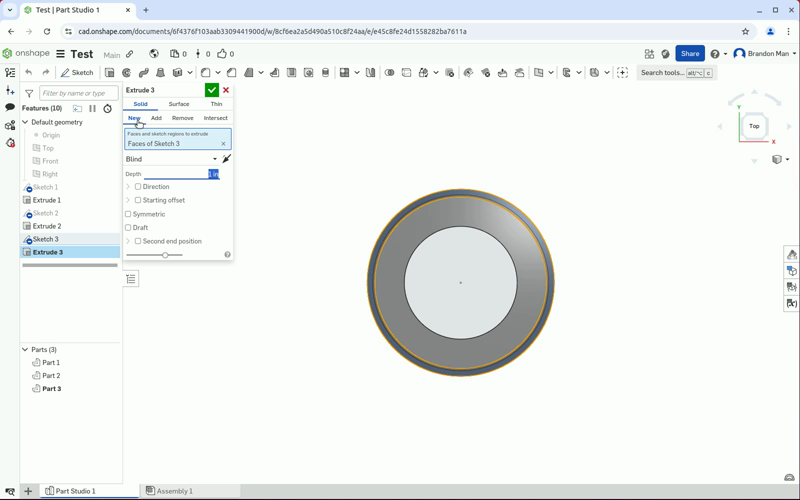
text(3.851)
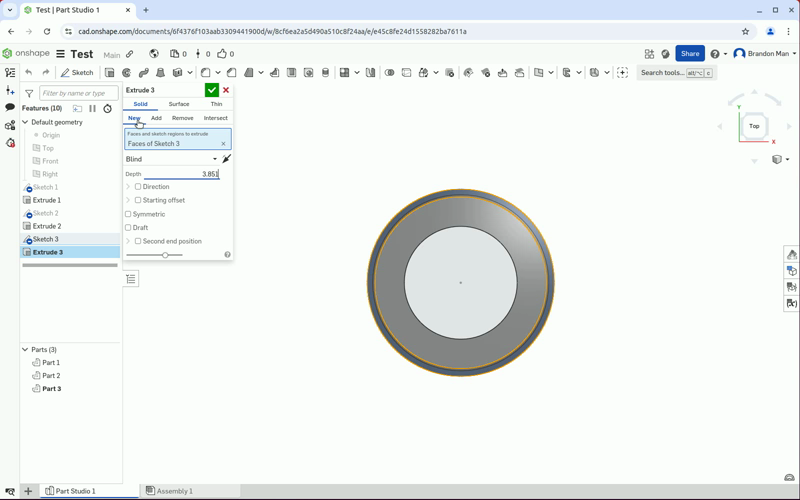
key(enter)
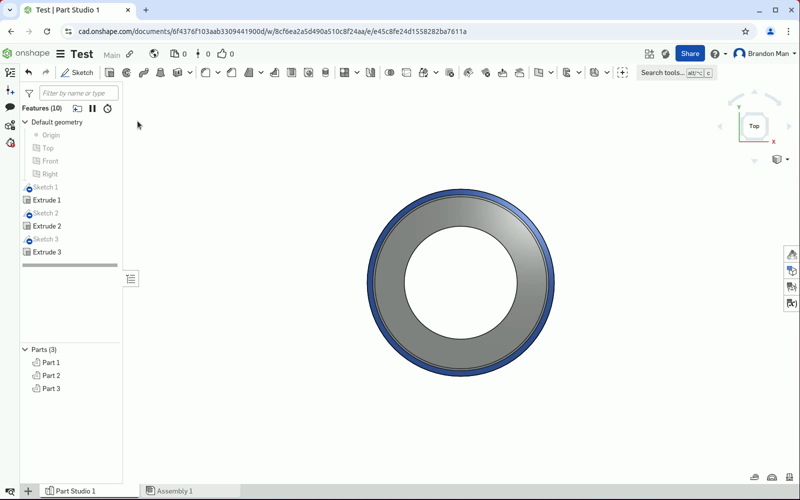
key(shift+h)
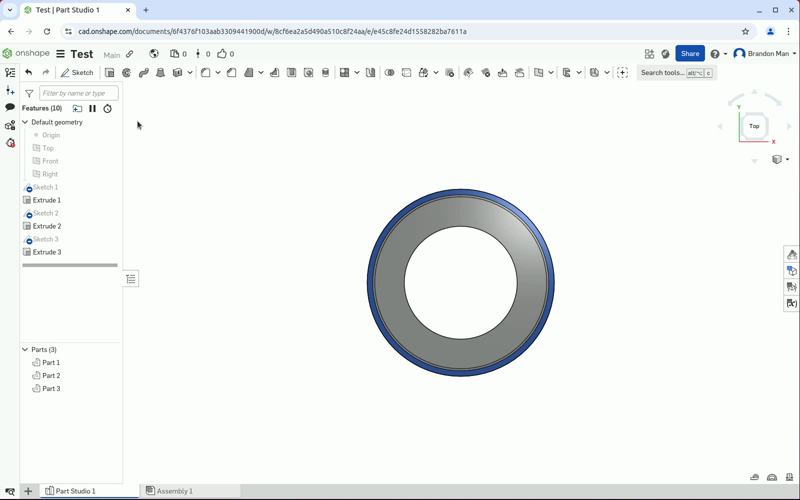
key(shift+h)
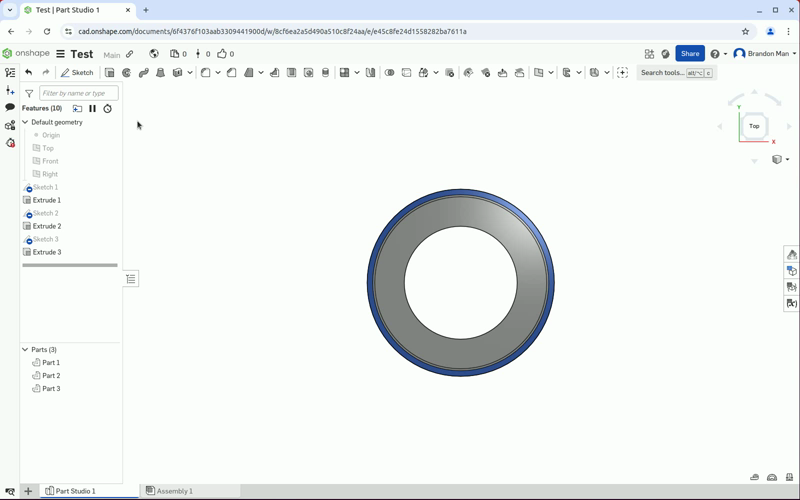
mouse_move(73, 189)
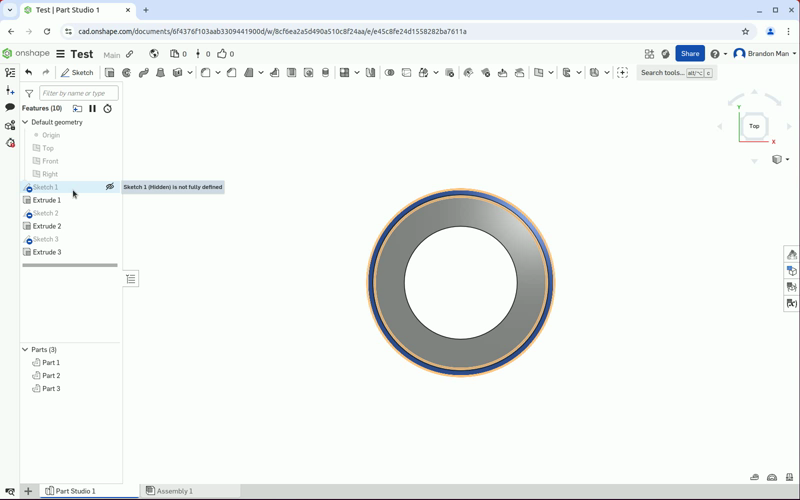
click(73, 189)
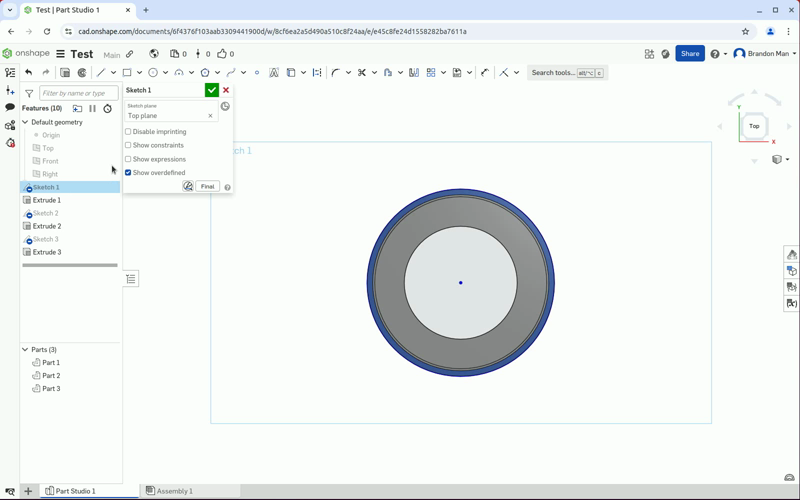
mouse_move(229, 92)
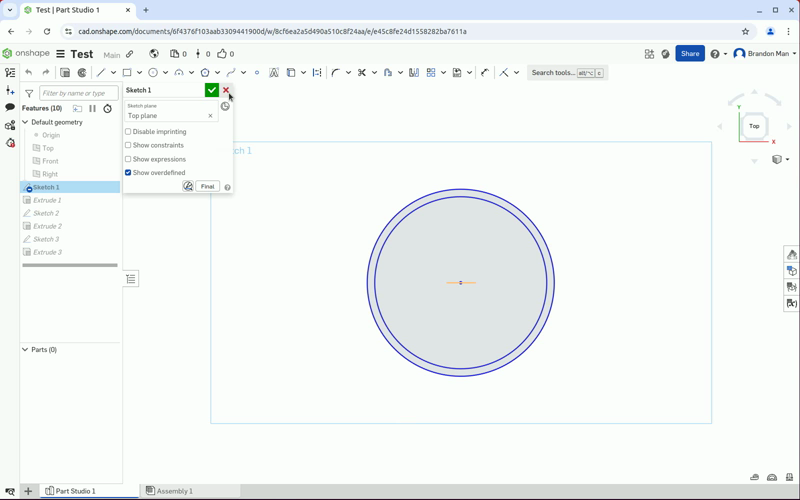
click(229, 92)
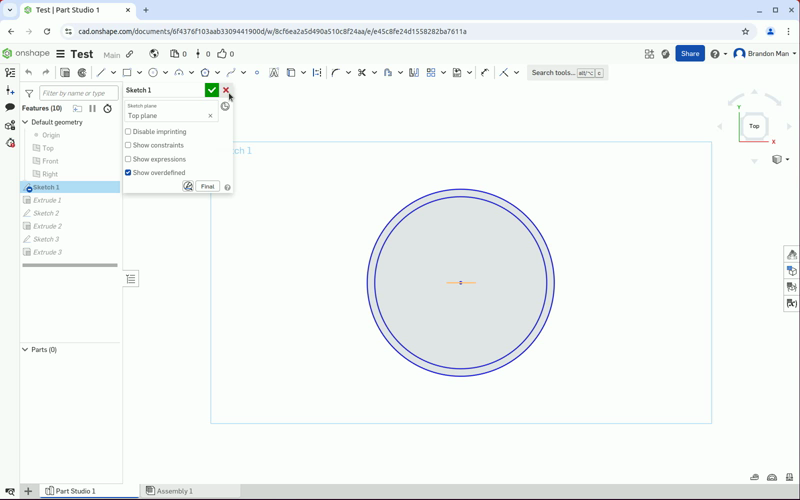
key(shift+s)
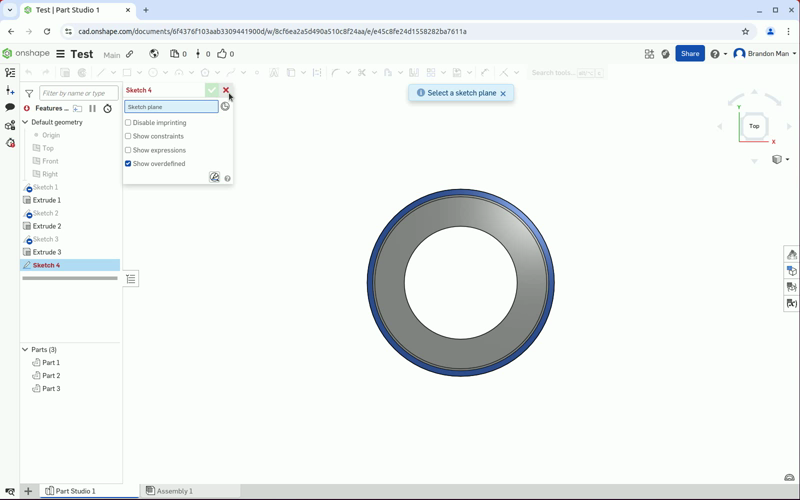
mouse_move(73, 150)
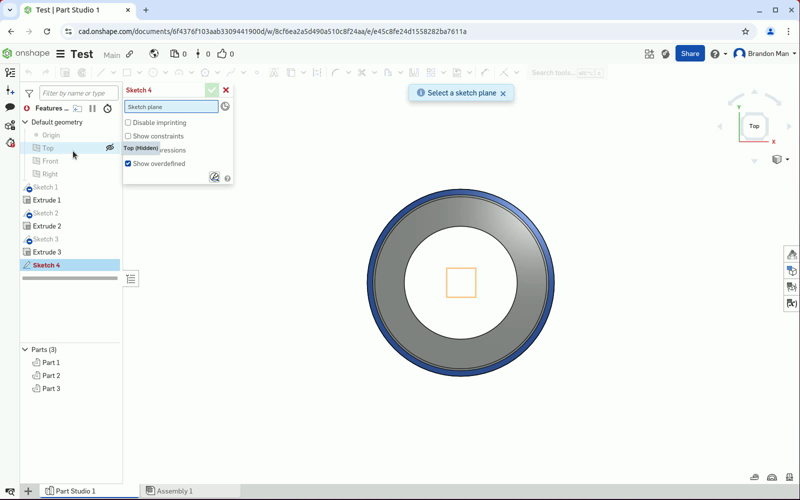
click(73, 150)
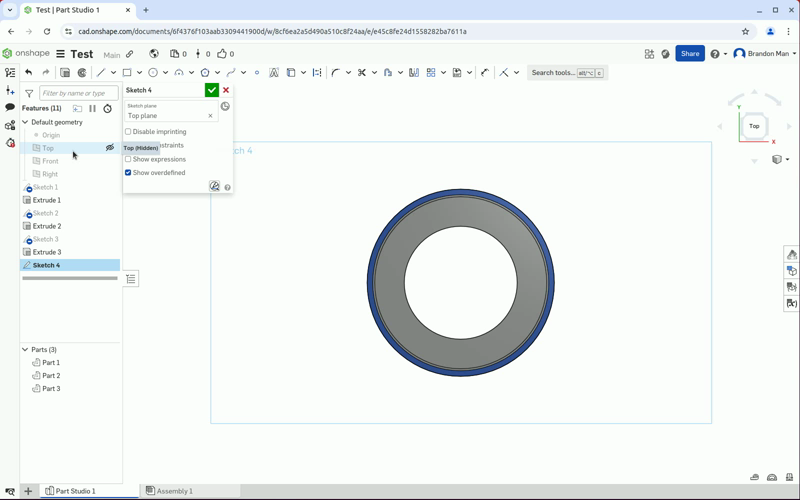
mouse_move(73, 352)
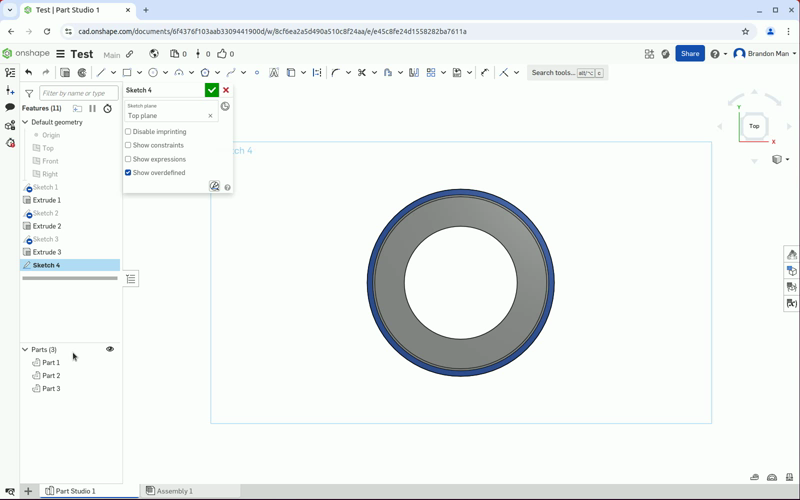
key(y)
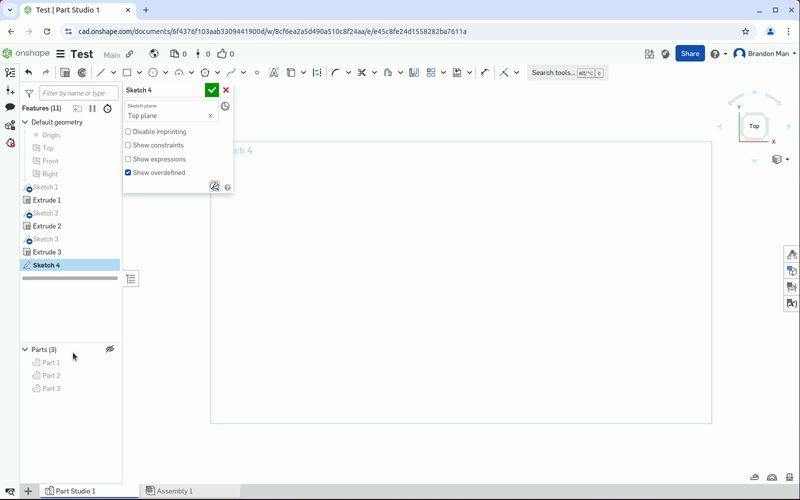
key(c)
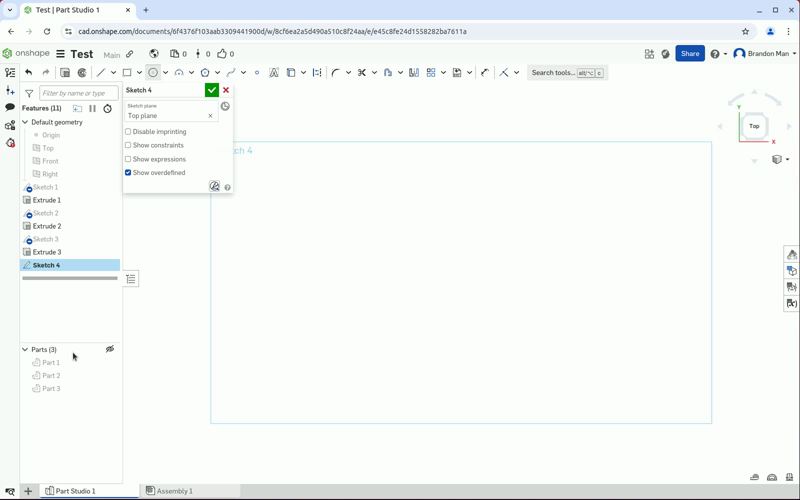
key_down(shift)
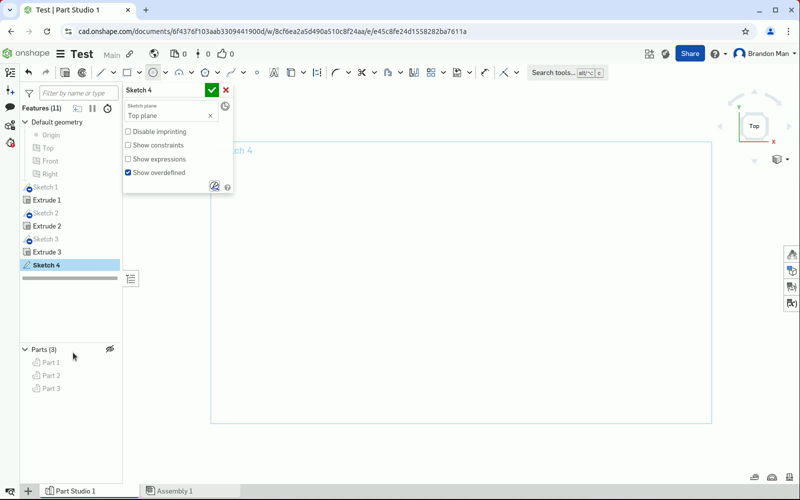
mouse_move(461, 282)
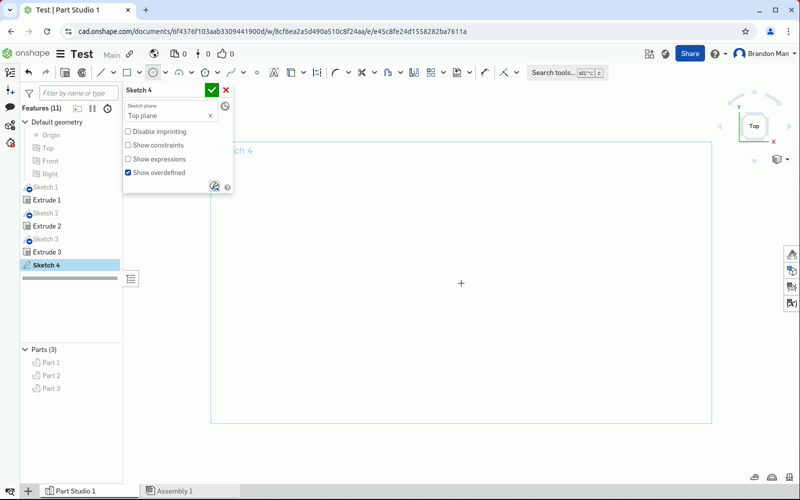
click(461, 282)
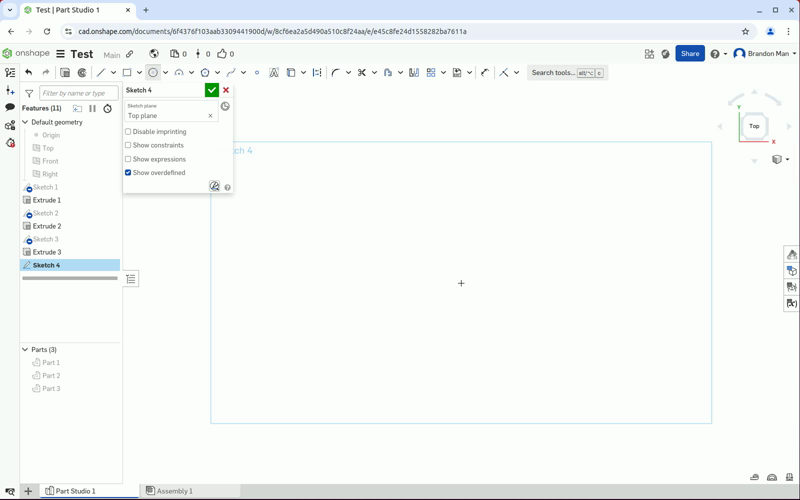
key_up(shift)
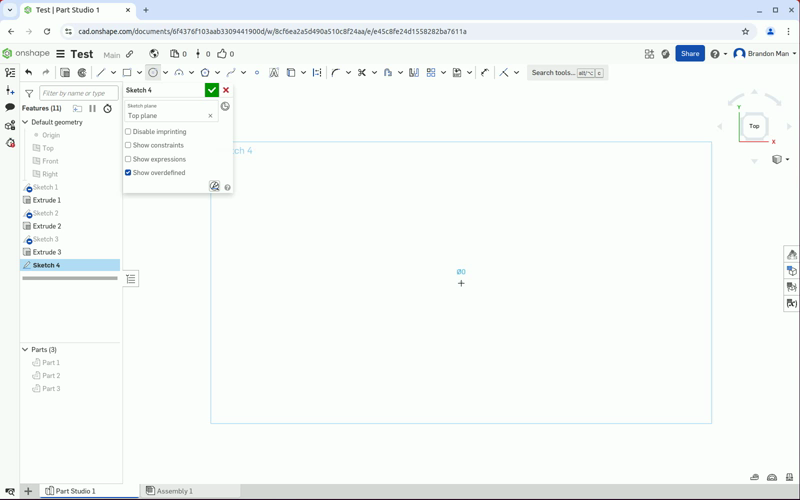
mouse_move(574, 282)
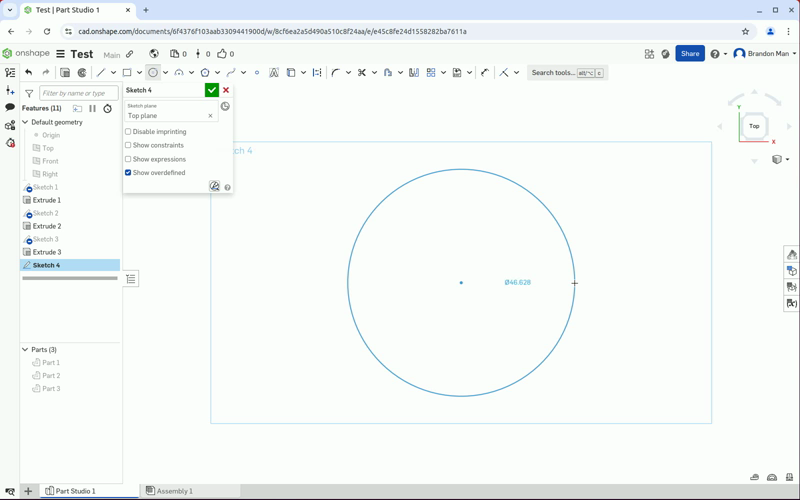
click(574, 282)
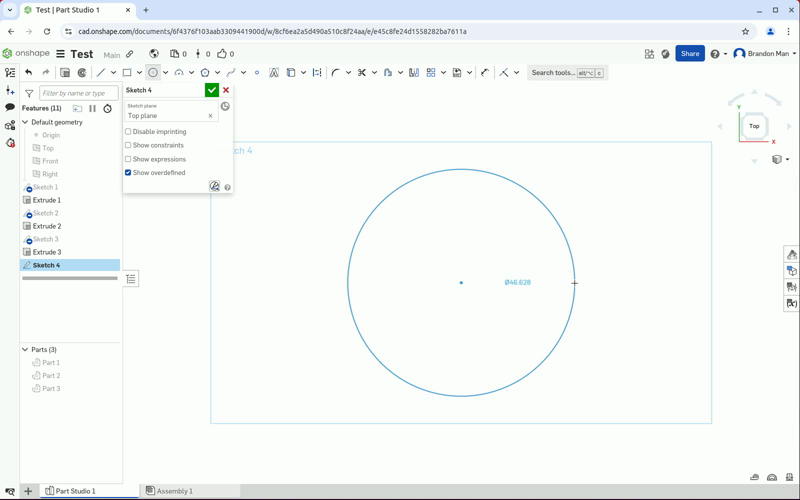
key(esc)
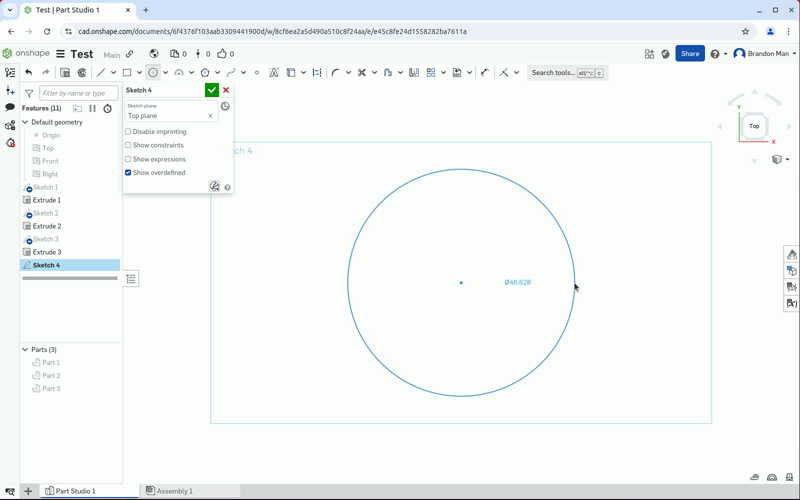
key(c)
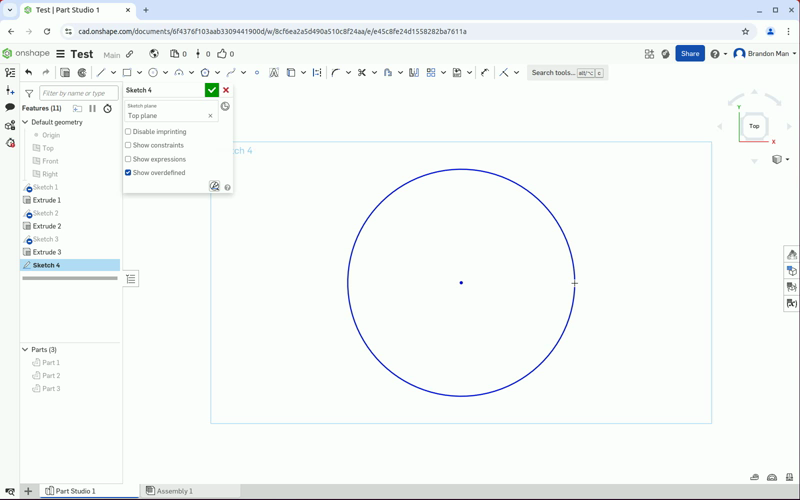
key_down(shift)
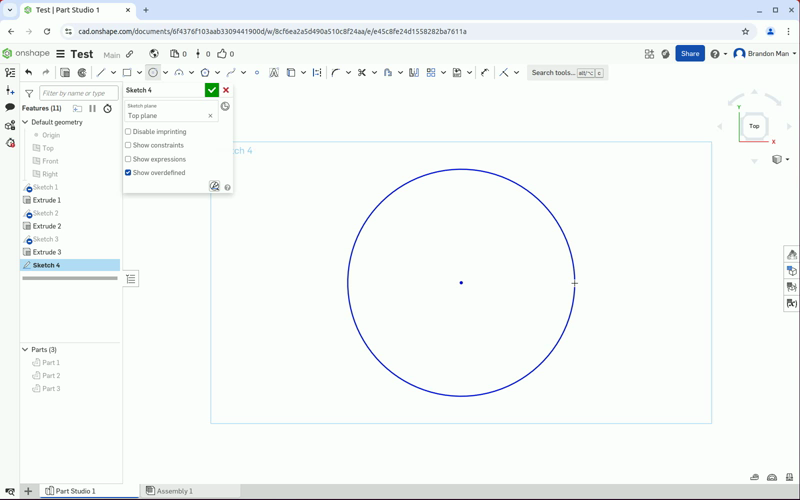
mouse_move(461, 282)
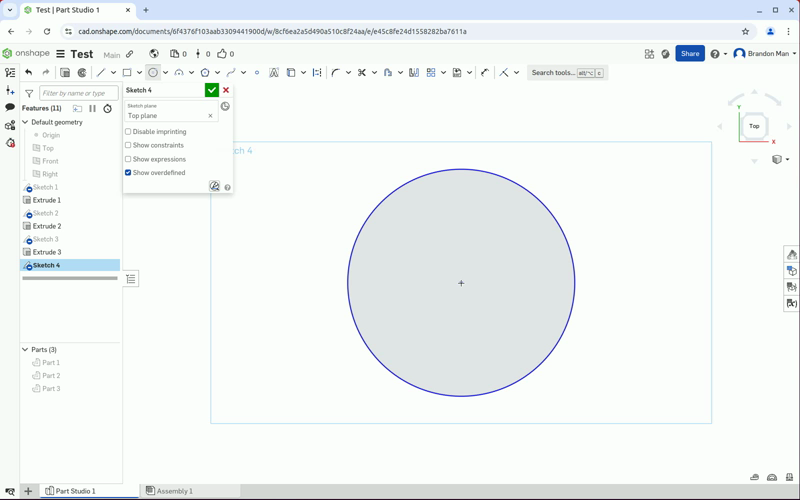
click(461, 282)
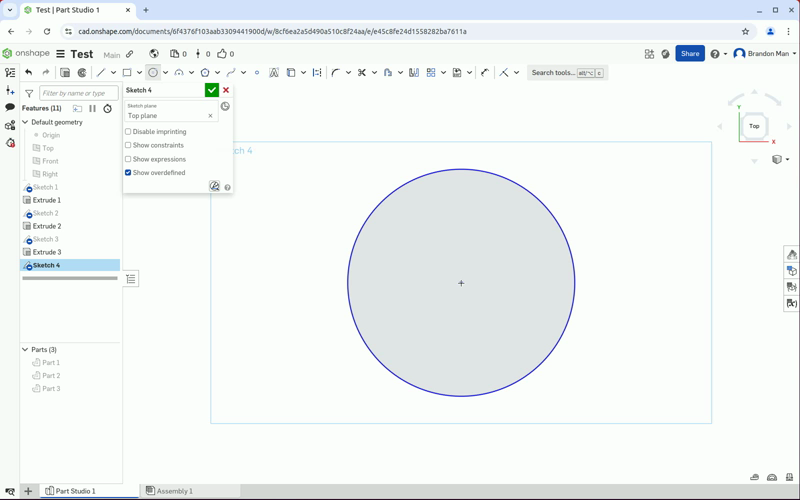
key_up(shift)
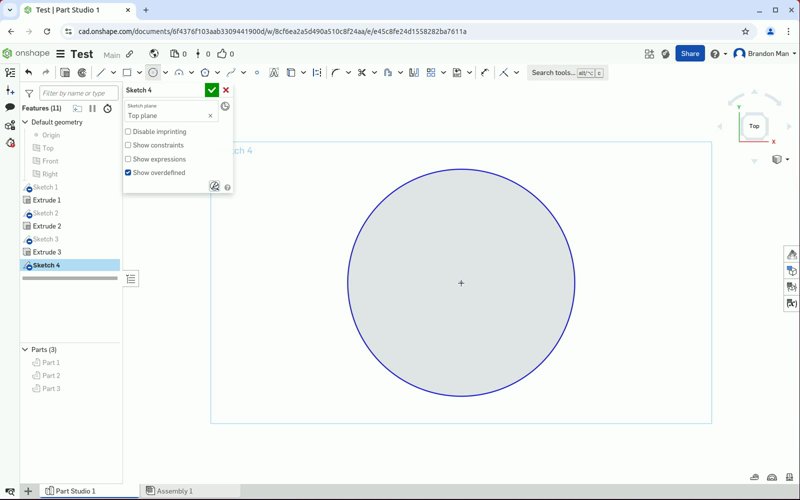
mouse_move(553, 282)
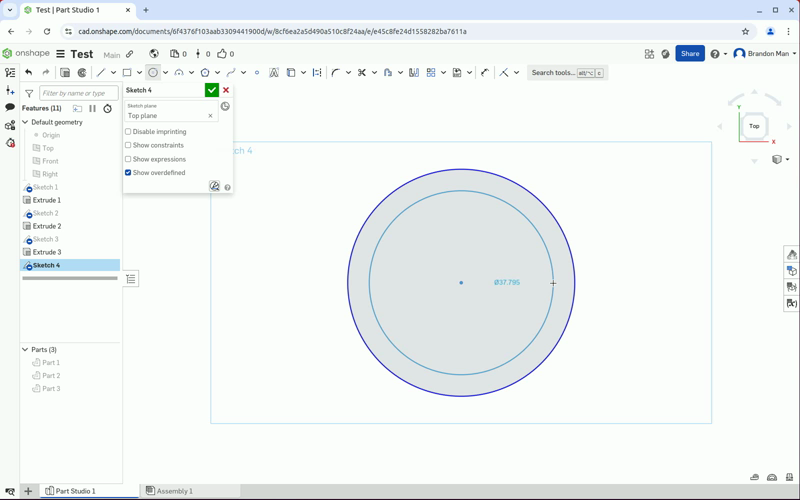
click(553, 282)
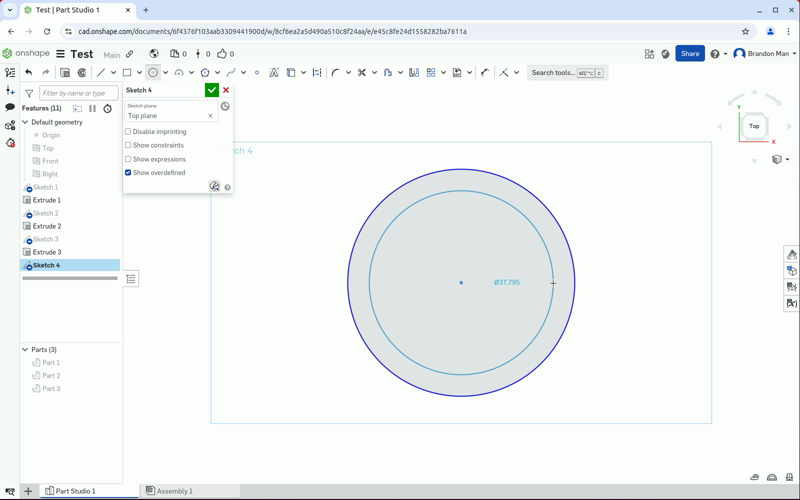
key(esc)
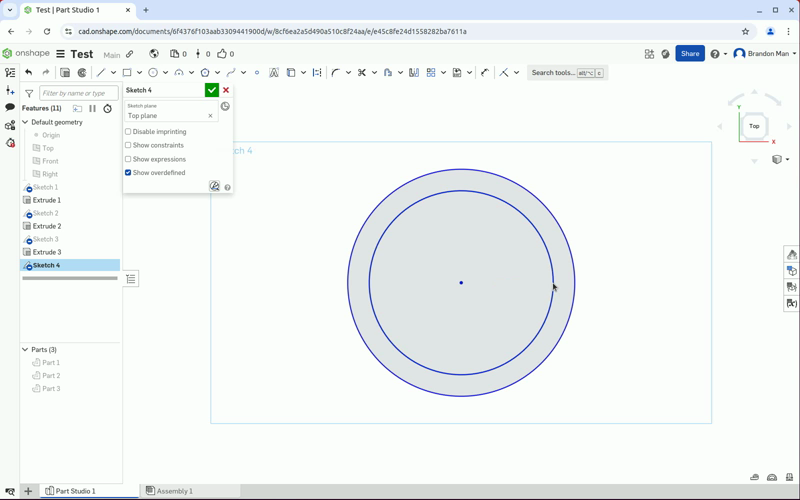
mouse_move(560, 299)
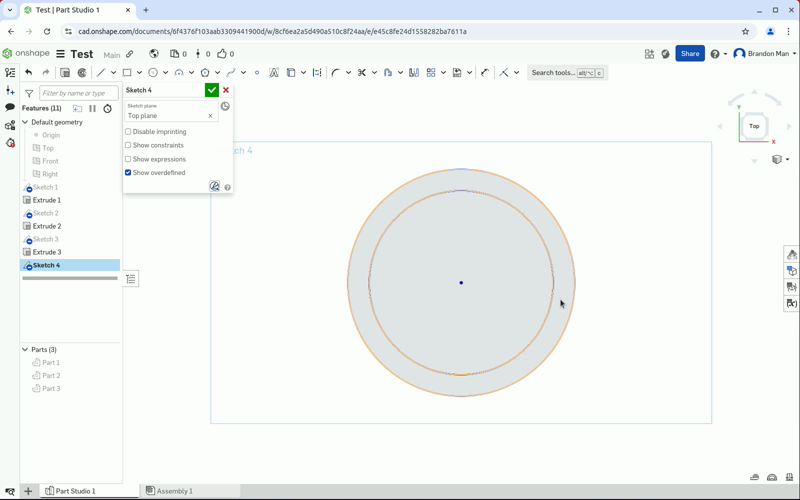
click(560, 299)
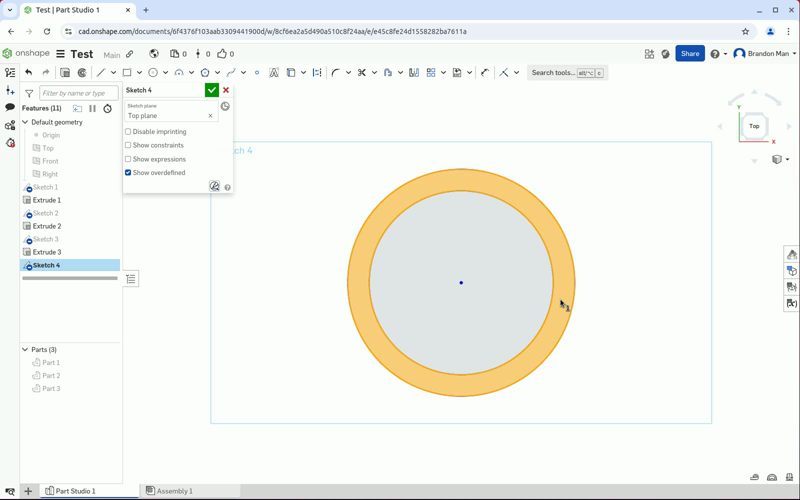
mouse_move(73, 352)
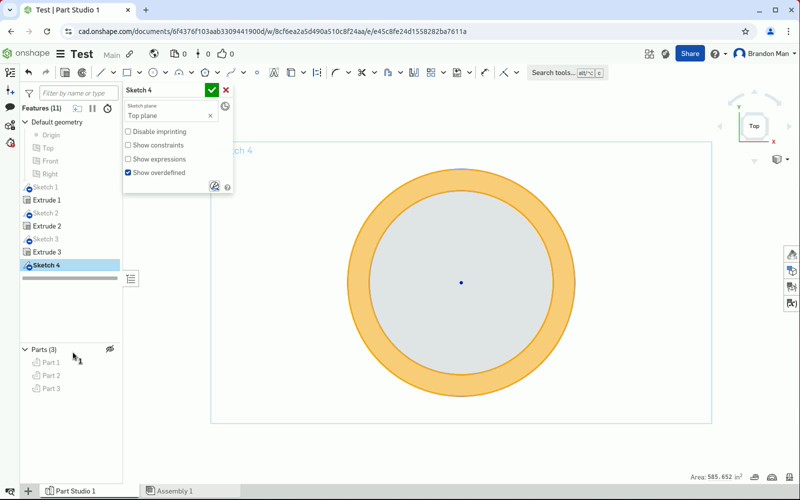
key(shift+y)
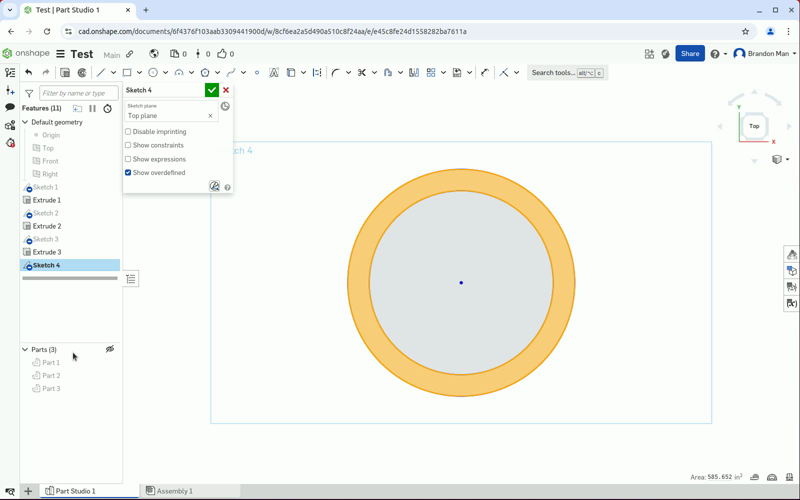
key(shift+e)
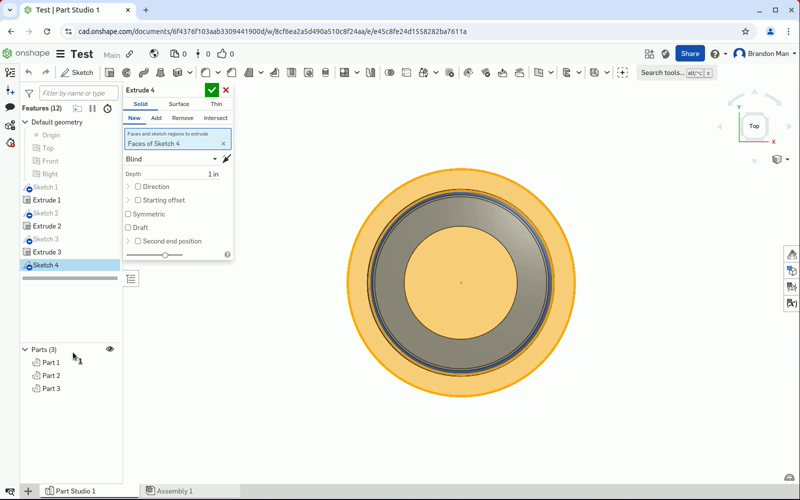
mouse_move(143, 106)
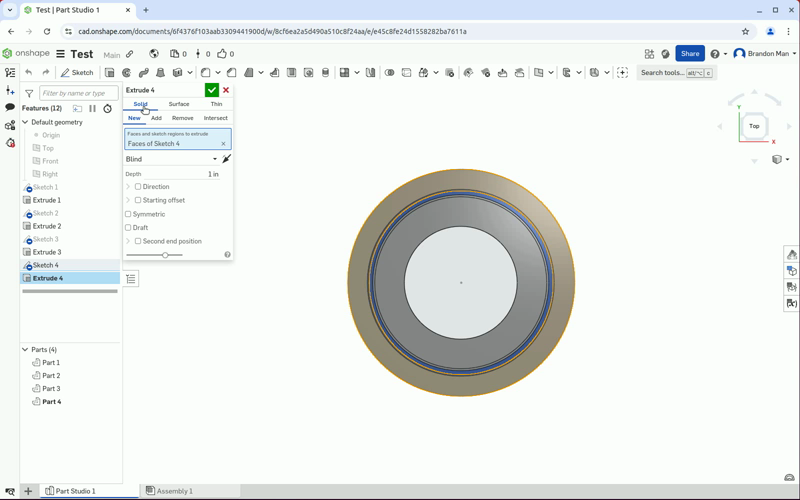
click(143, 106)
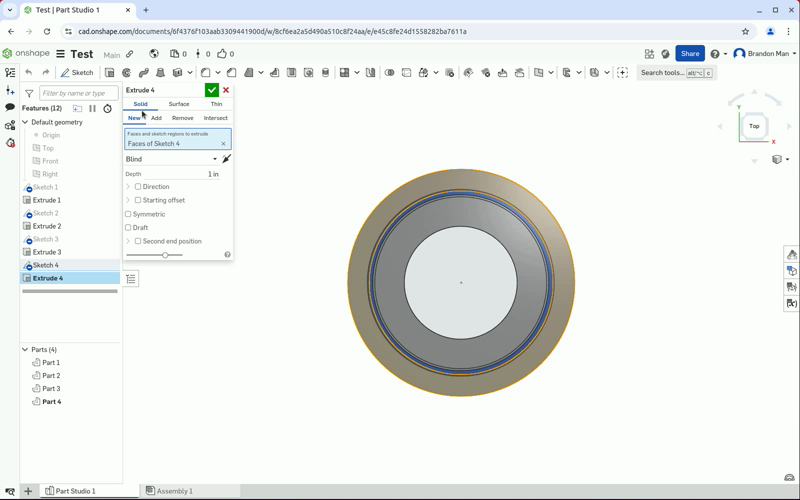
mouse_move(137, 120)
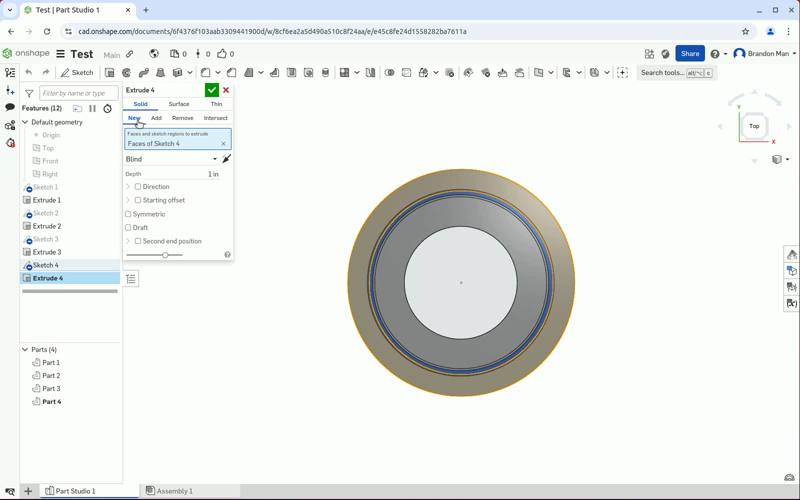
click(137, 120)
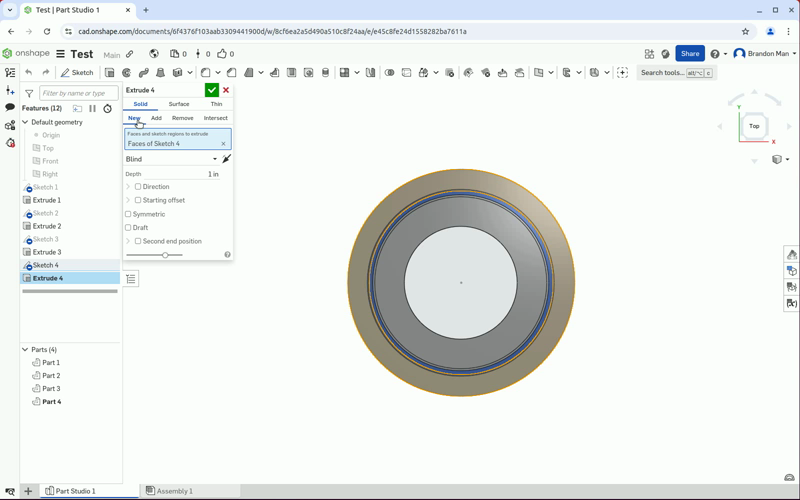
key(tab, 4)
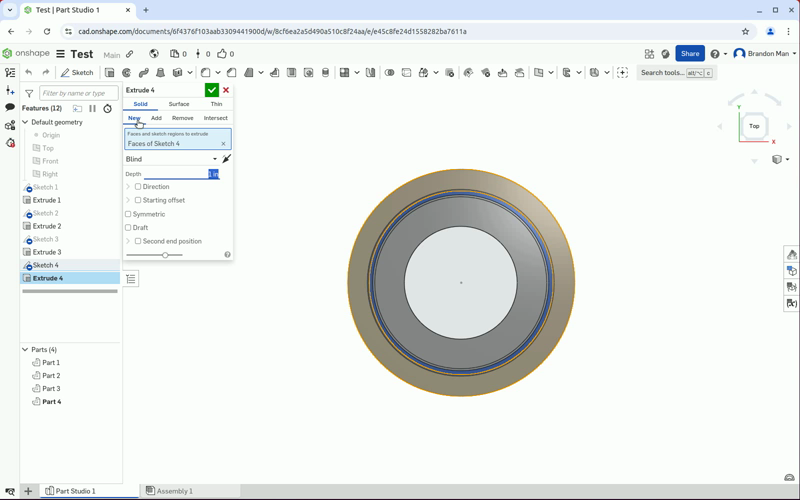
text(3.851)
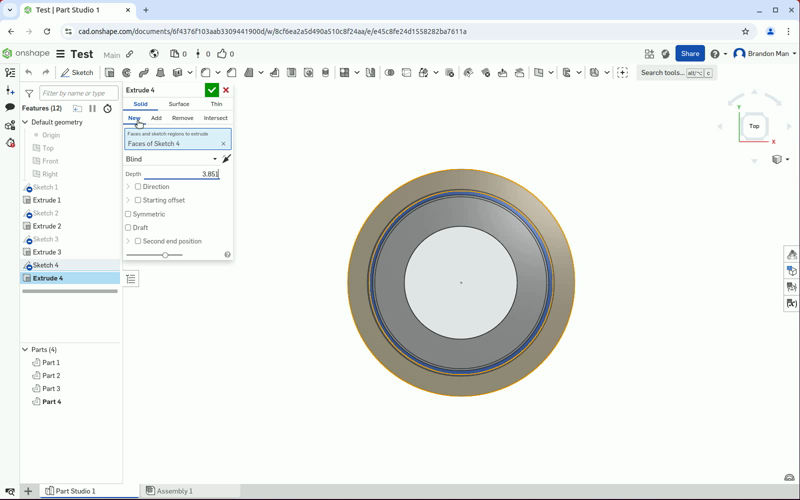
key(enter)
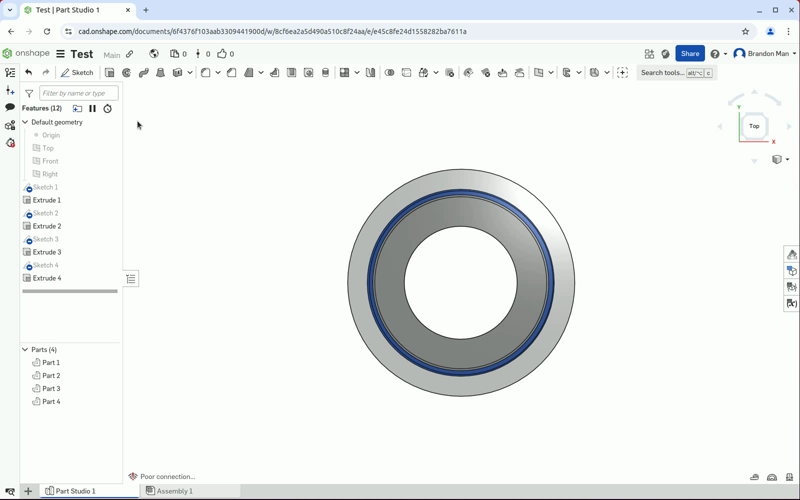
key(shift+h)
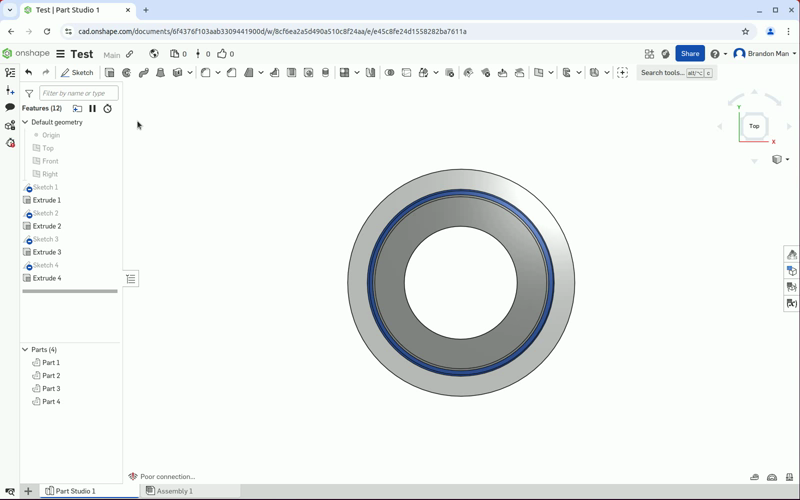
key(shift+h)
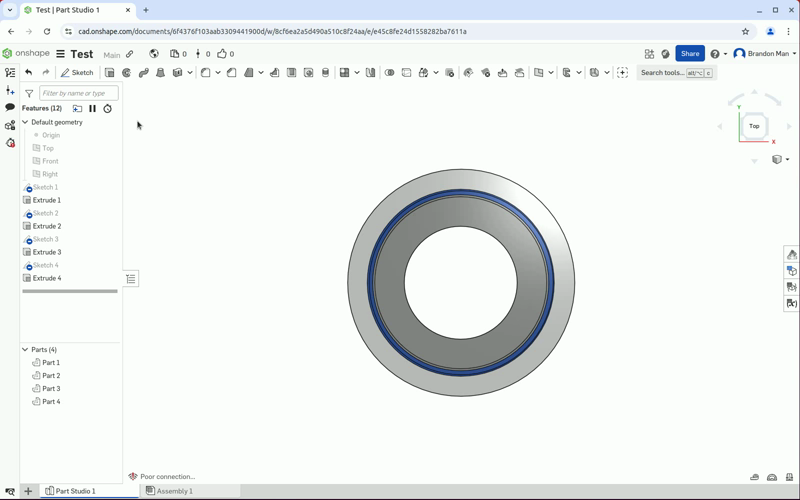
mouse_move(73, 189)
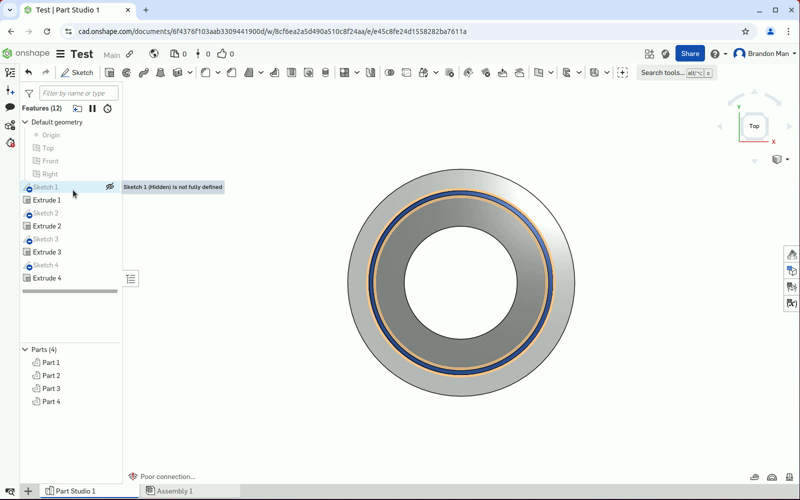
click(73, 189)
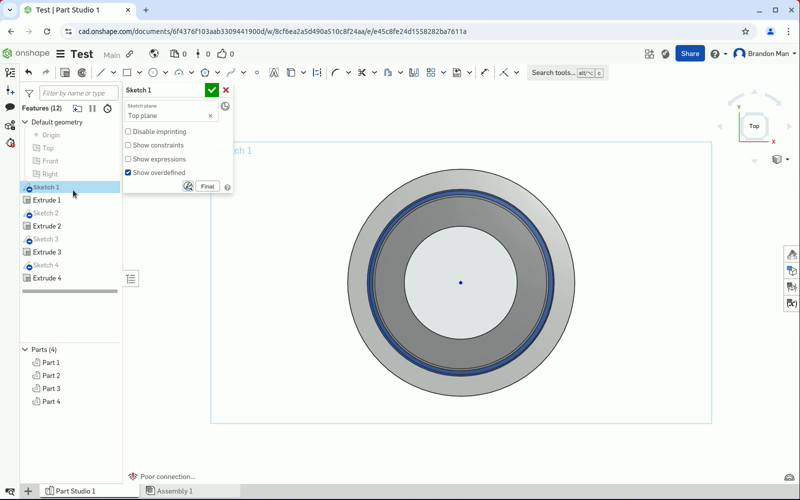
mouse_move(229, 92)
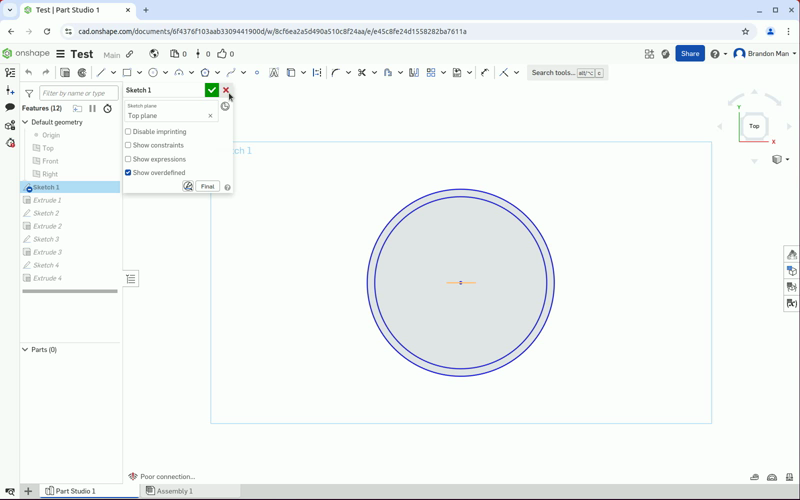
click(229, 92)
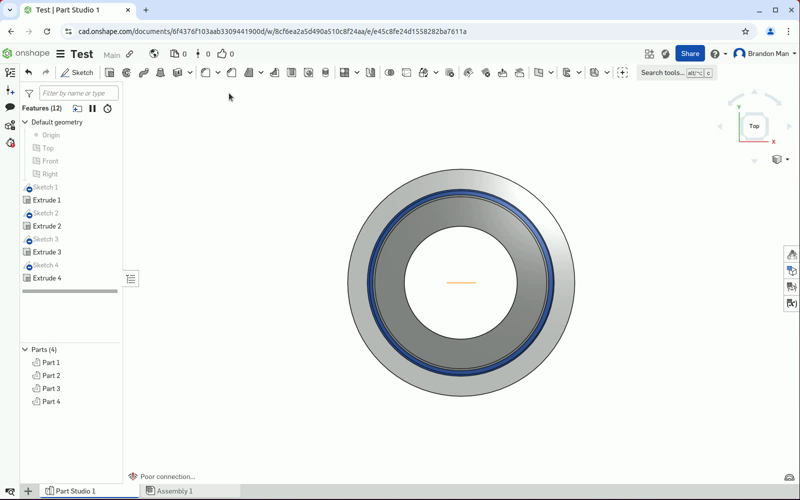
mouse_move(541, 75)
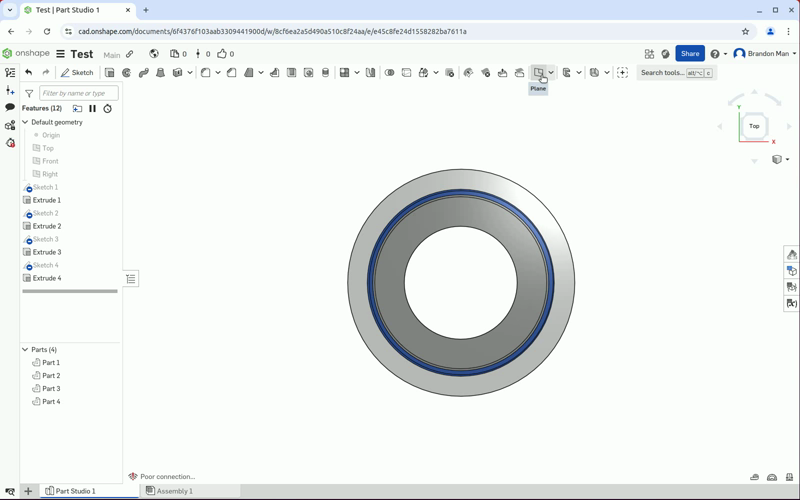
click(541, 75)
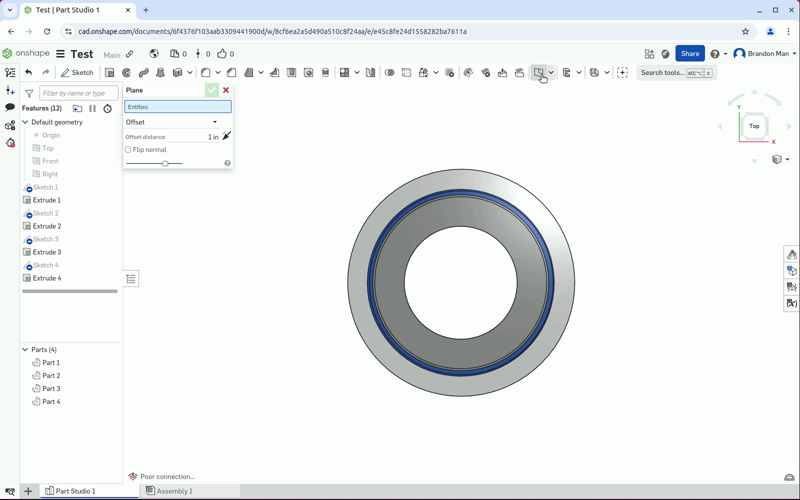
mouse_move(73, 150)
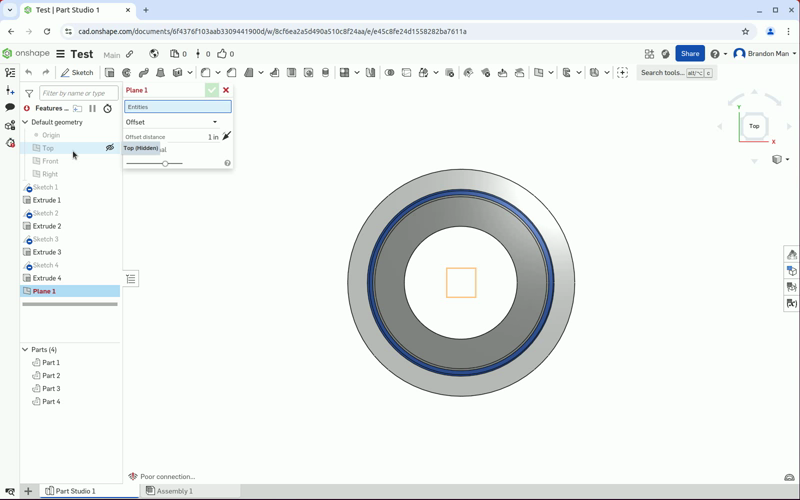
click(73, 150)
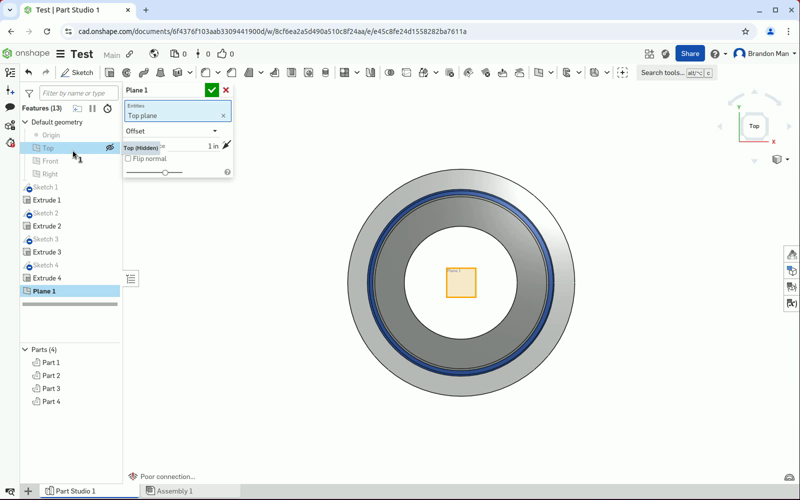
key(tab, 2)
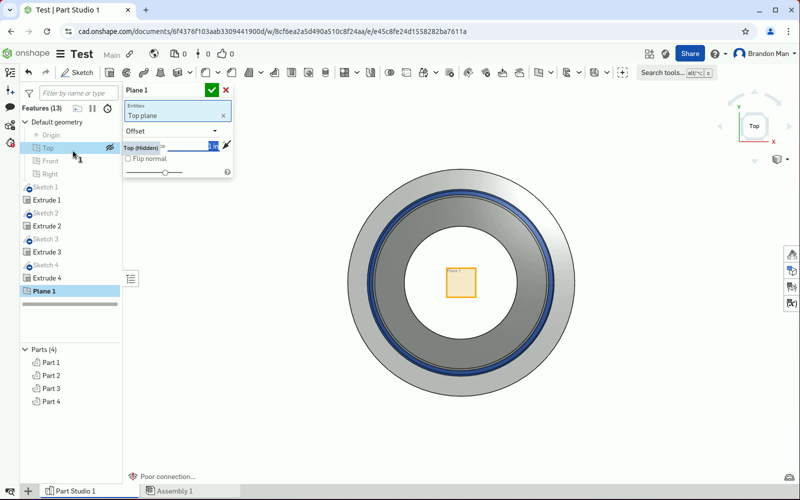
text(3.851)
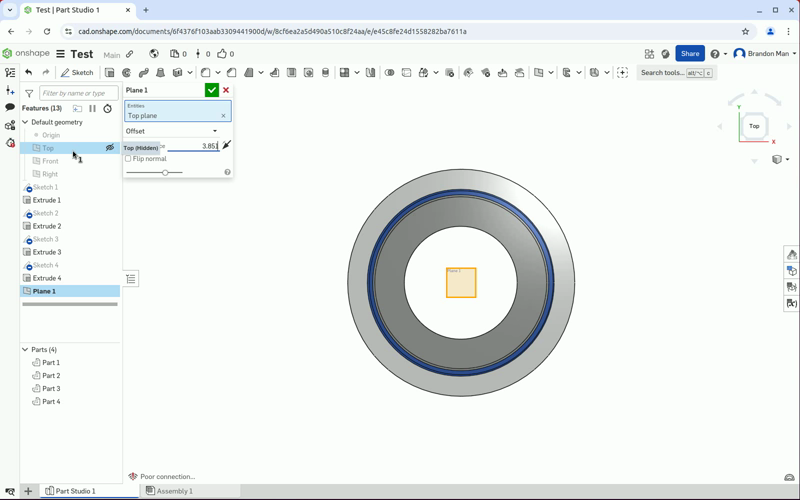
key(enter, 2)
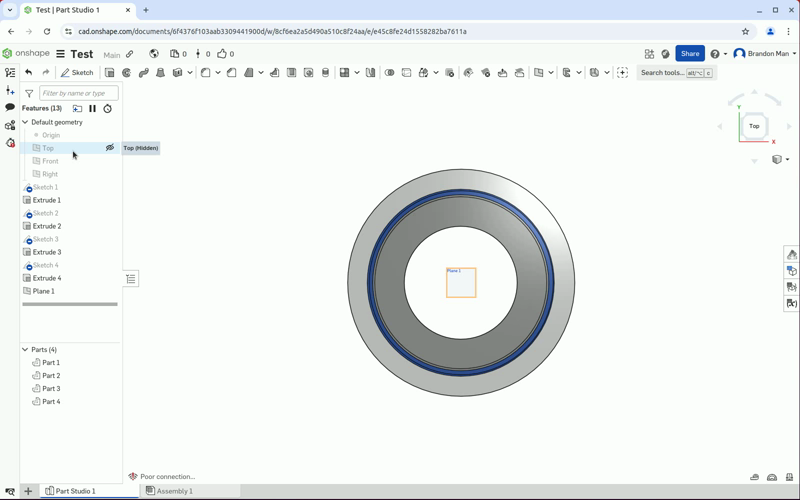
key(shift+s)
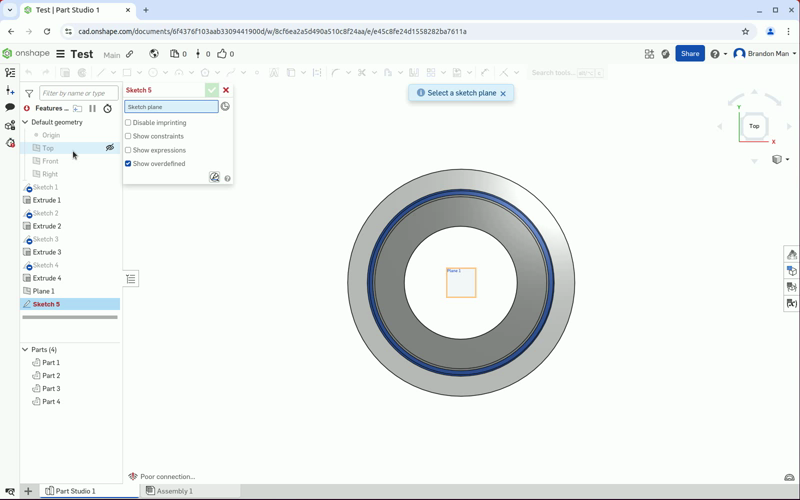
mouse_move(73, 293)
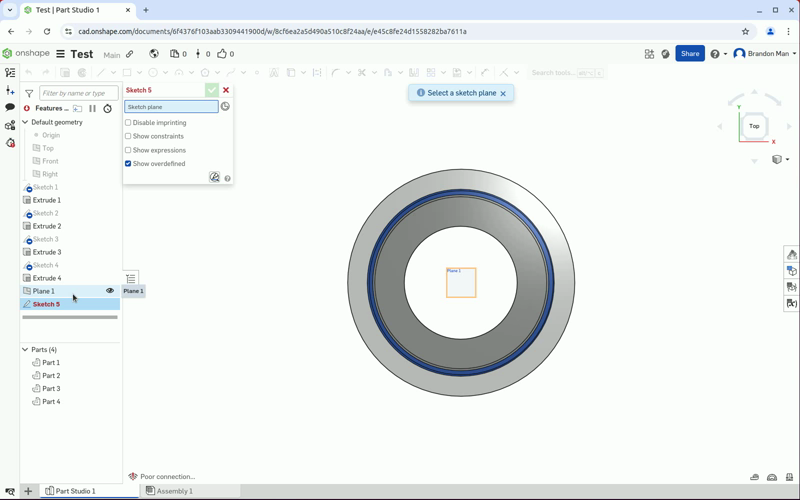
click(73, 293)
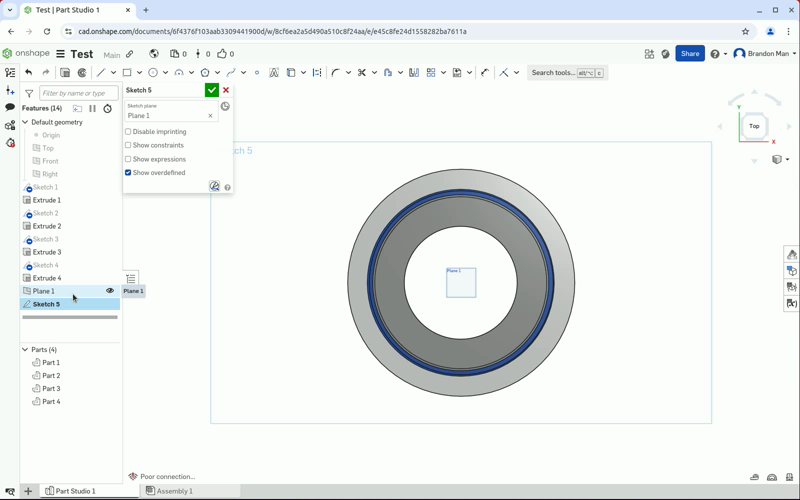
mouse_move(73, 352)
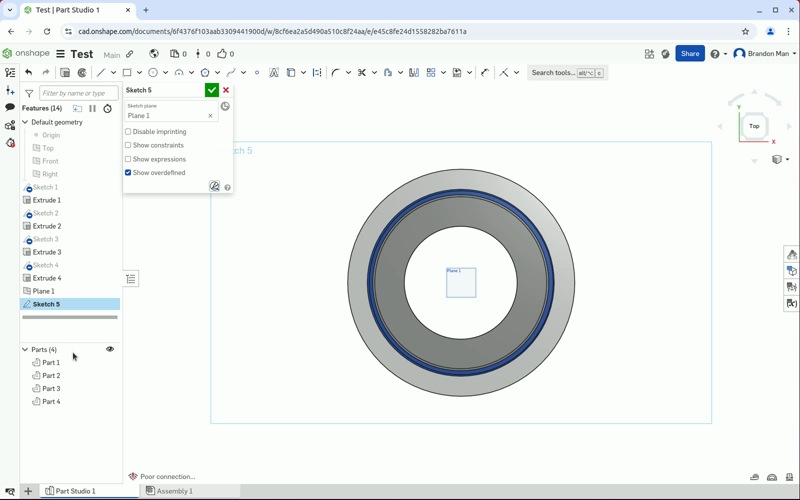
key(y)
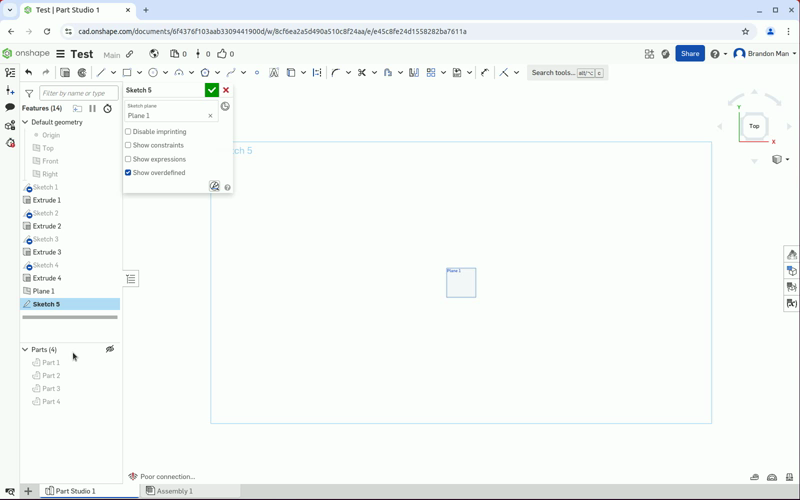
key(c)
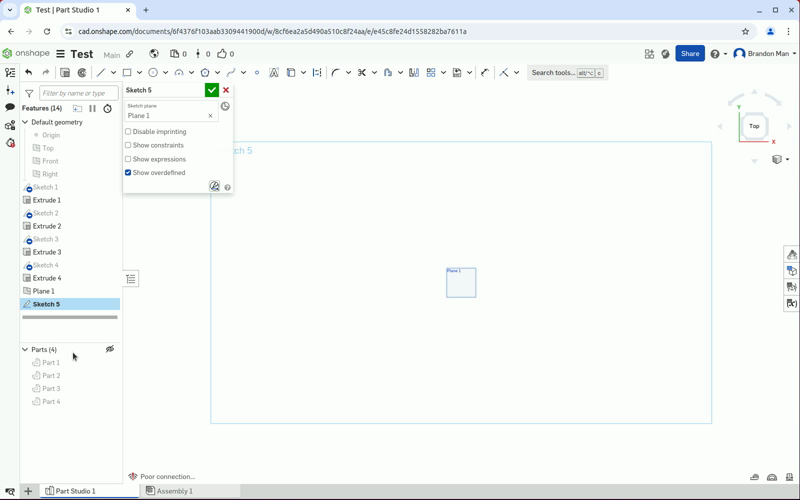
key_down(shift)
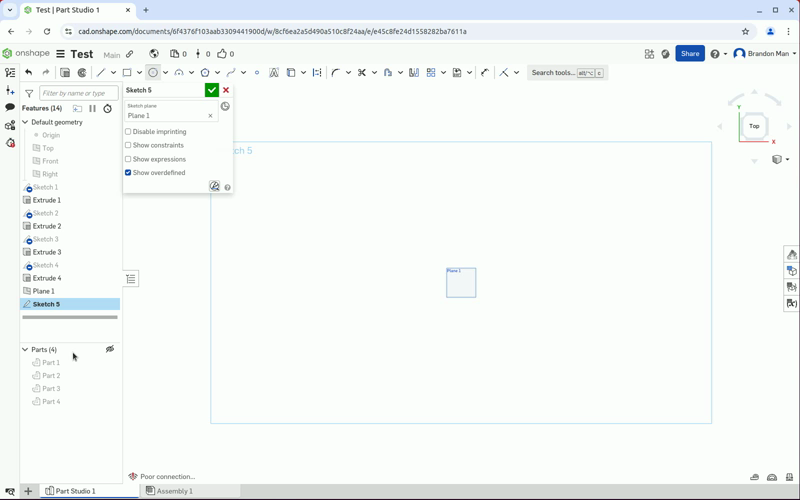
mouse_move(461, 282)
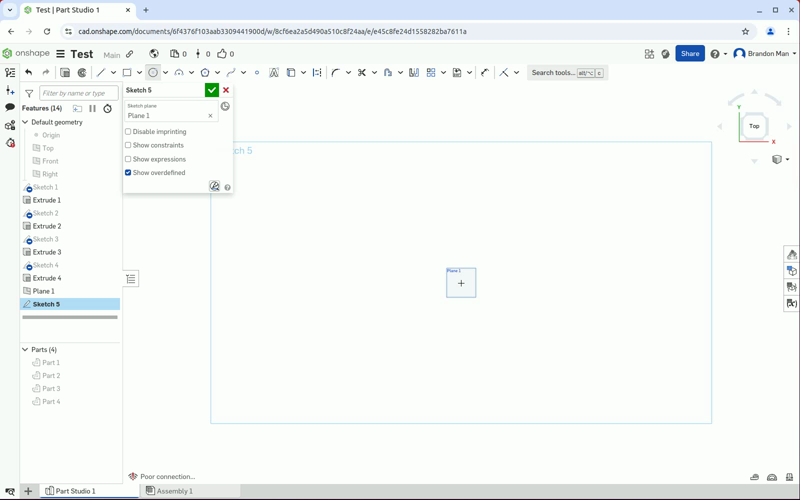
click(461, 282)
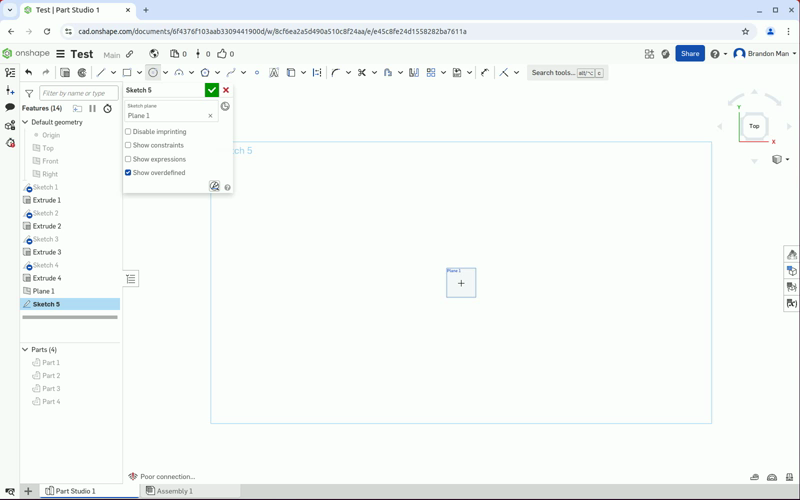
key_up(shift)
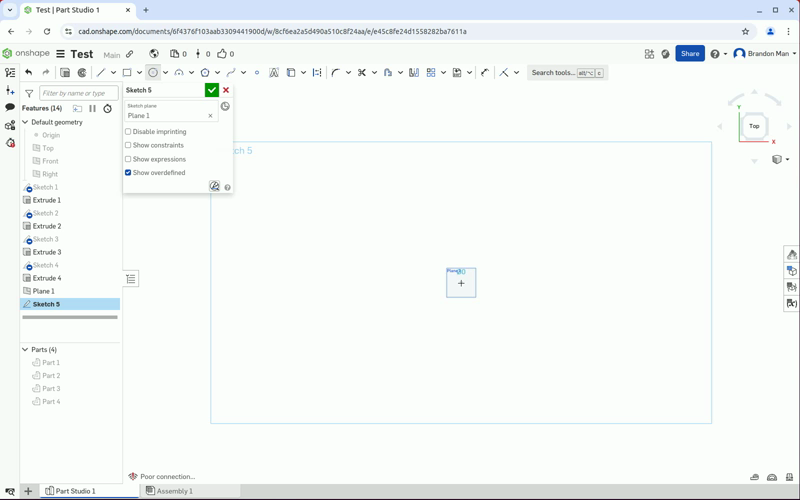
mouse_move(574, 282)
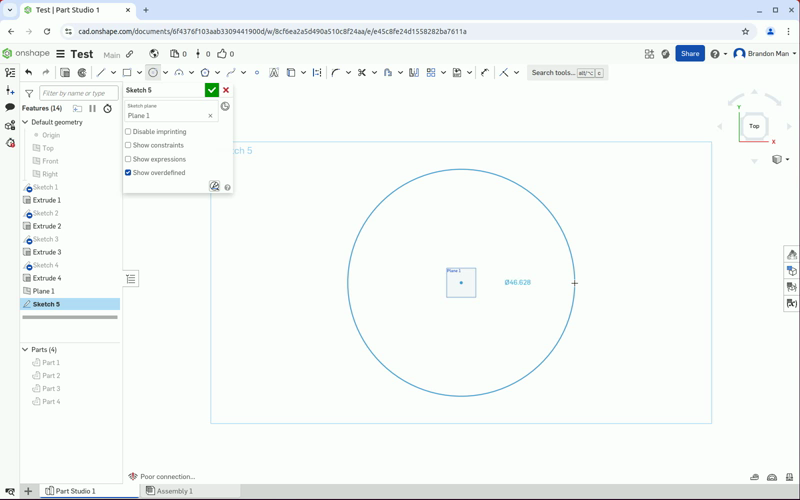
click(574, 282)
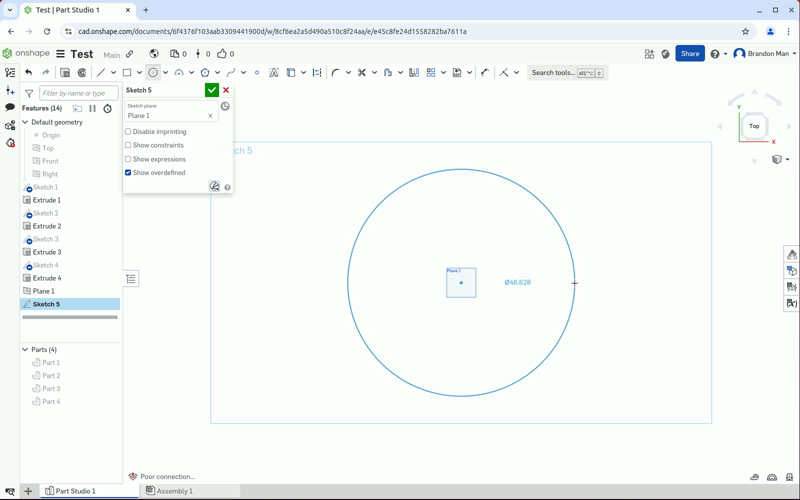
key(esc)
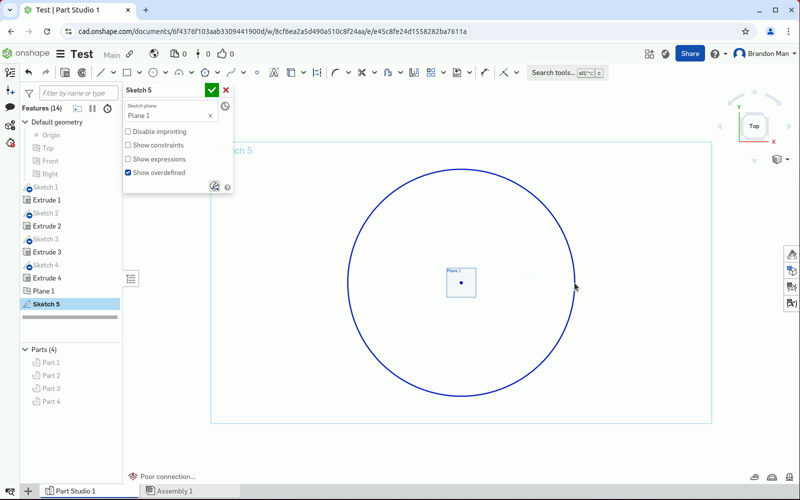
key(c)
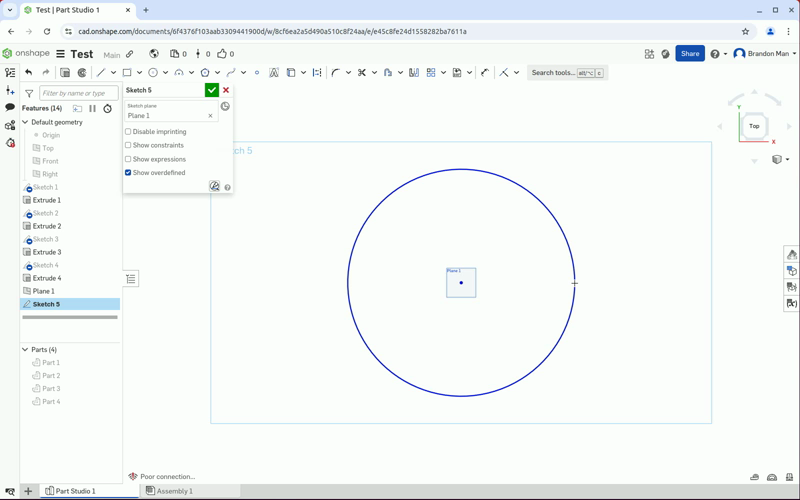
key_down(shift)
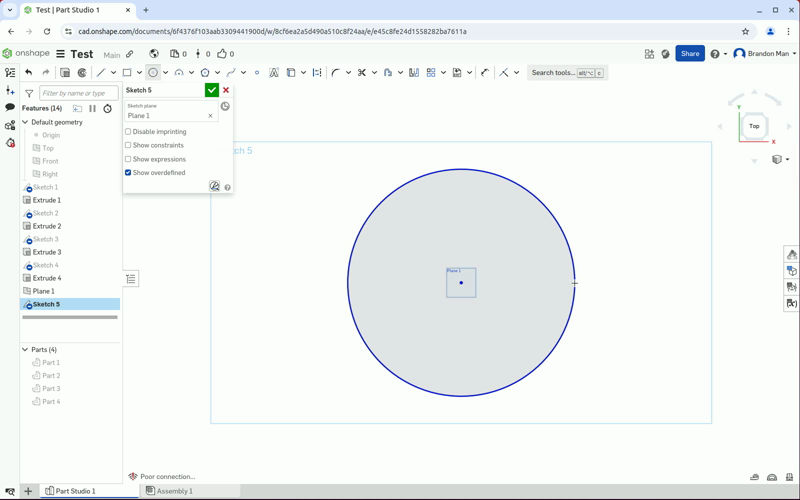
mouse_move(461, 282)
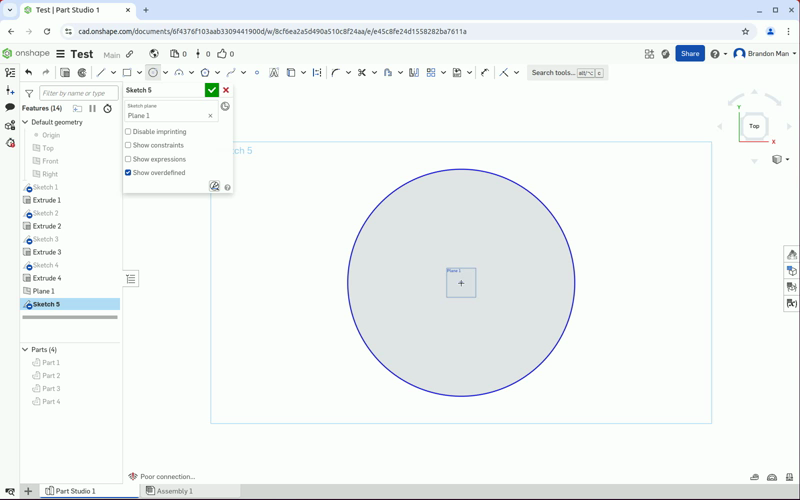
click(461, 282)
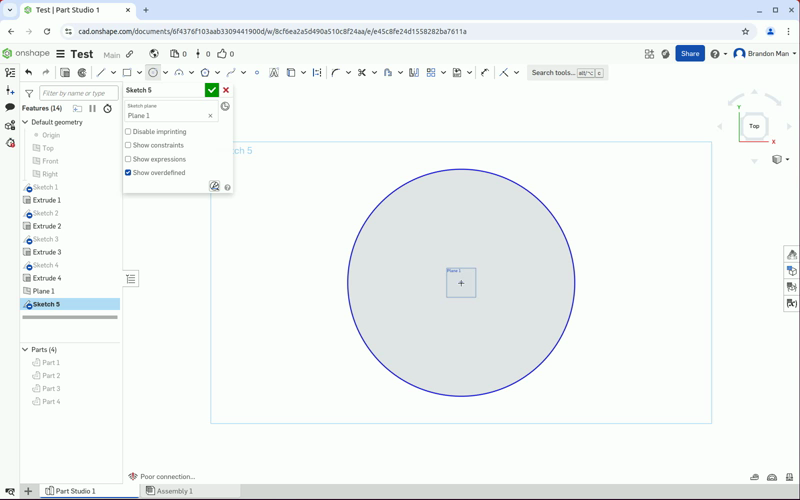
key_up(shift)
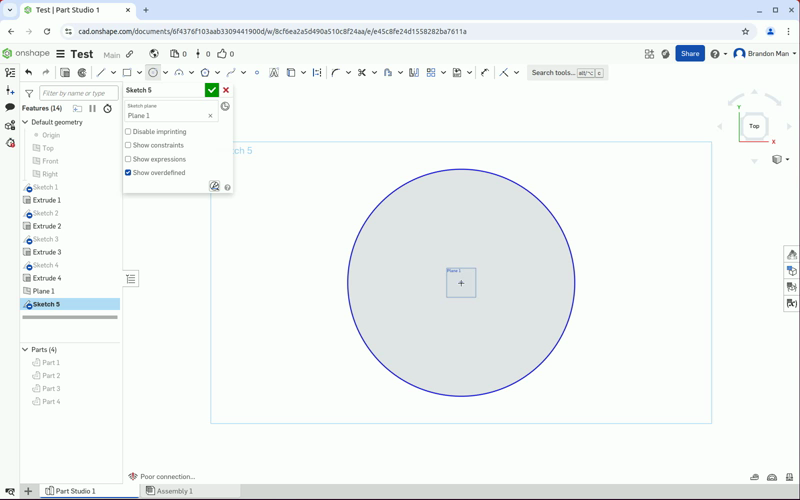
mouse_move(548, 282)
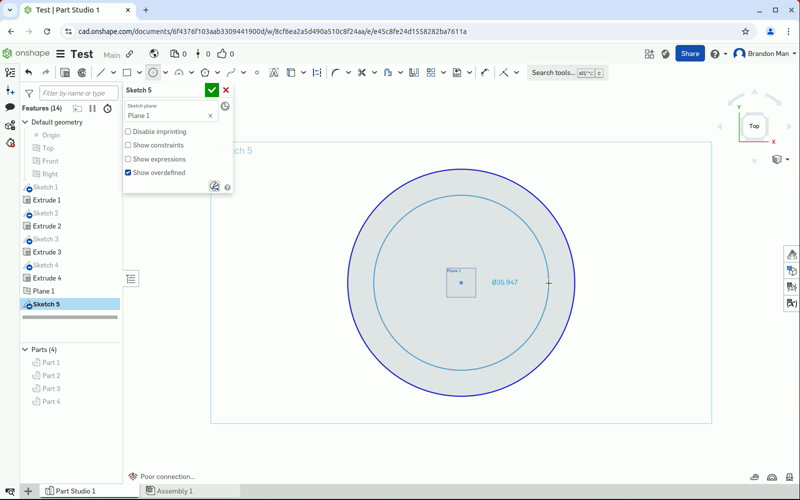
click(548, 282)
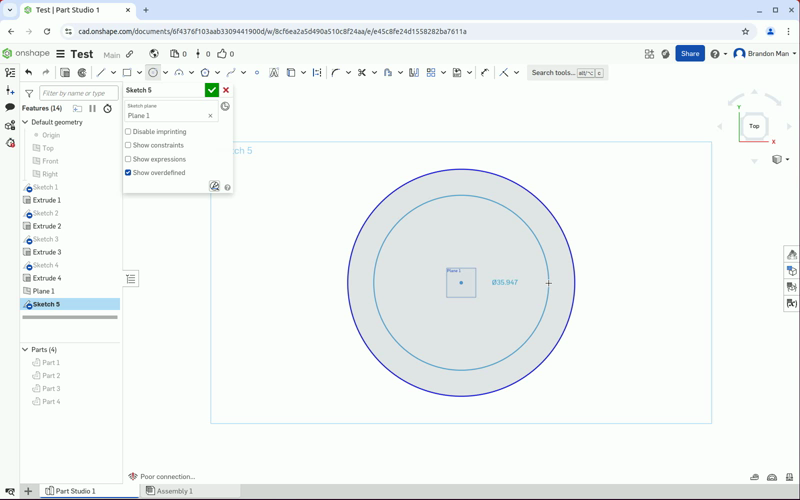
key(esc)
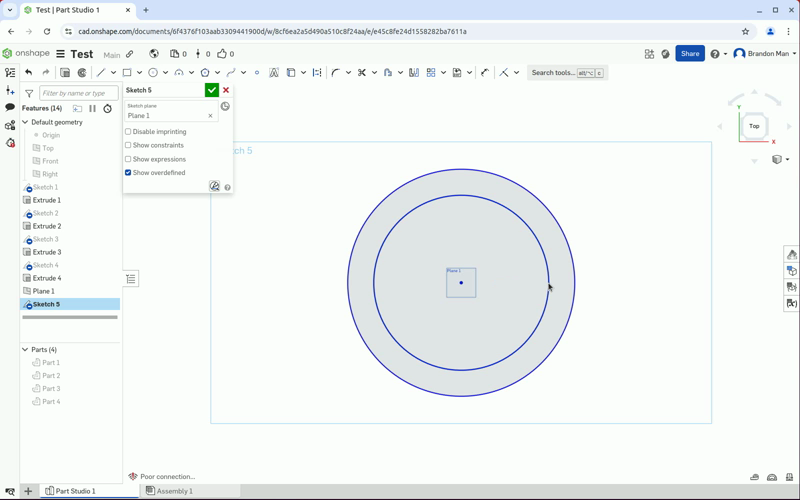
mouse_move(516, 367)
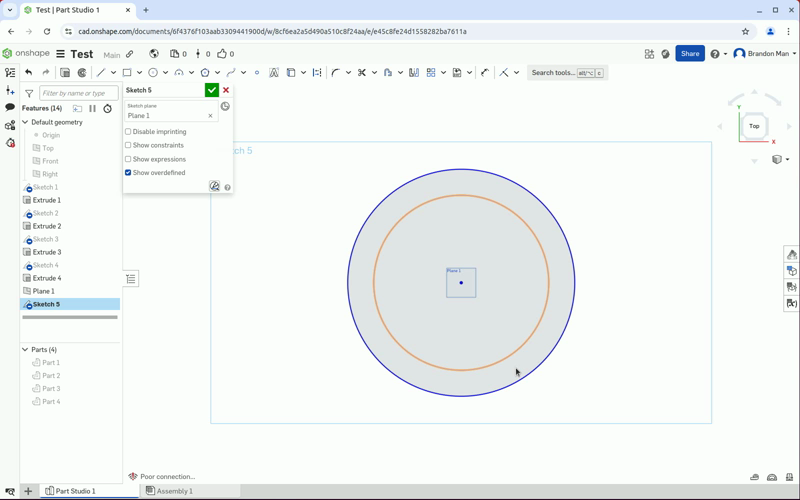
click(516, 367)
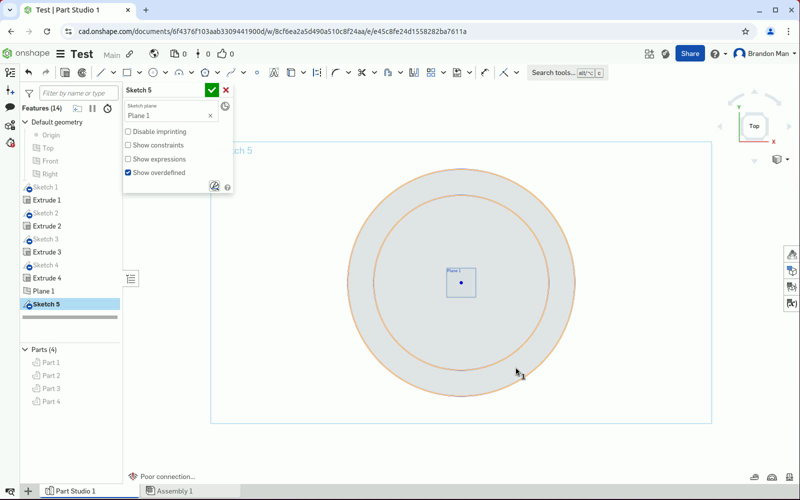
mouse_move(73, 352)
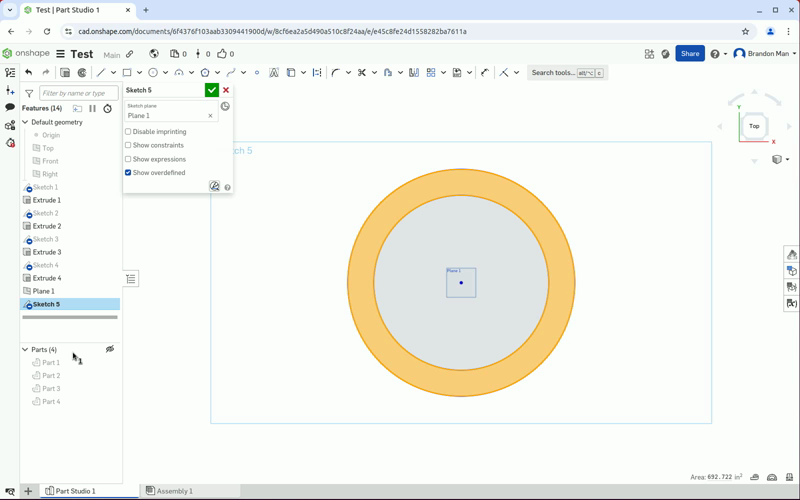
key(shift+y)
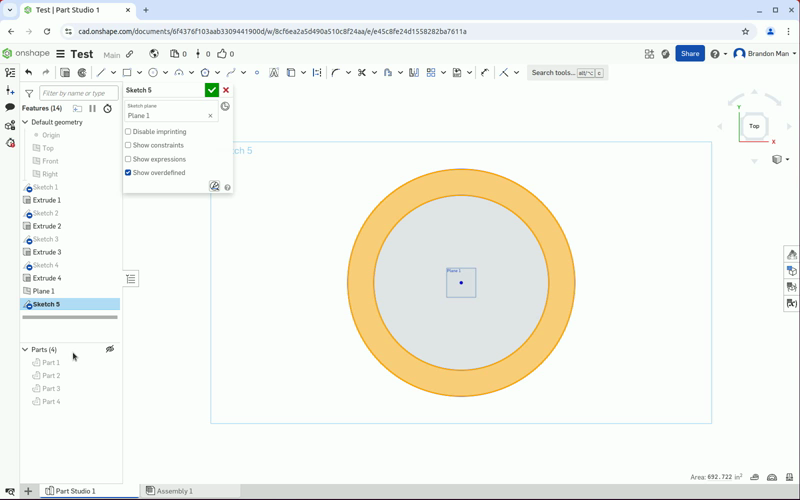
key(shift+e)
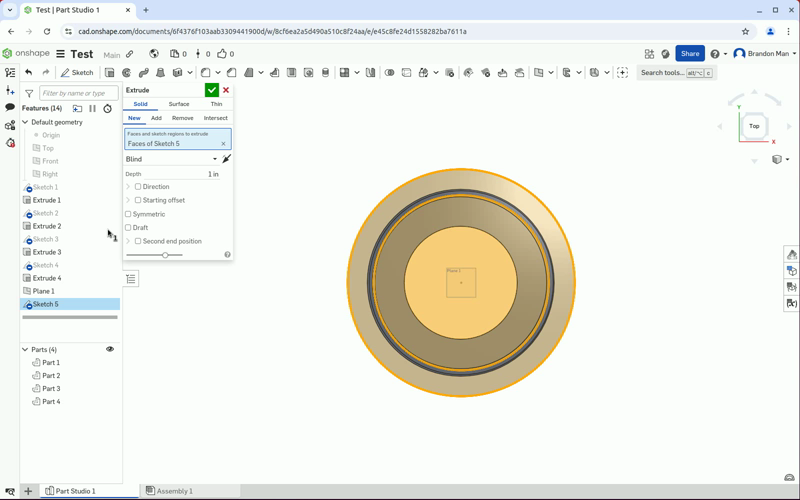
mouse_move(143, 106)
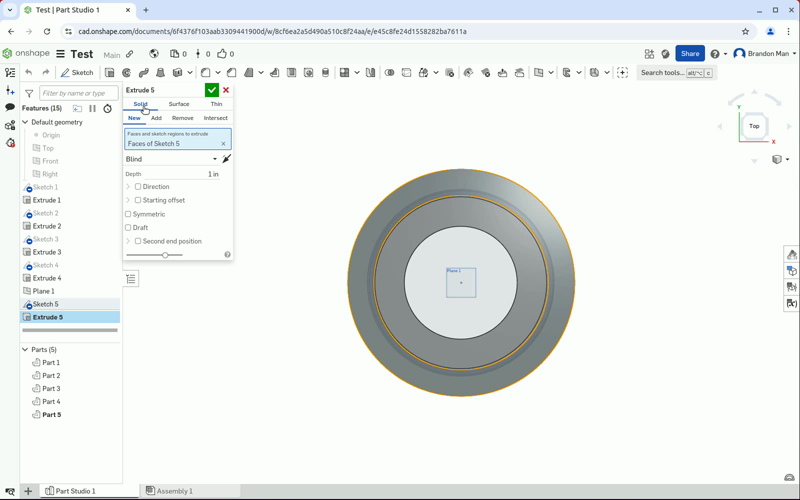
click(143, 106)
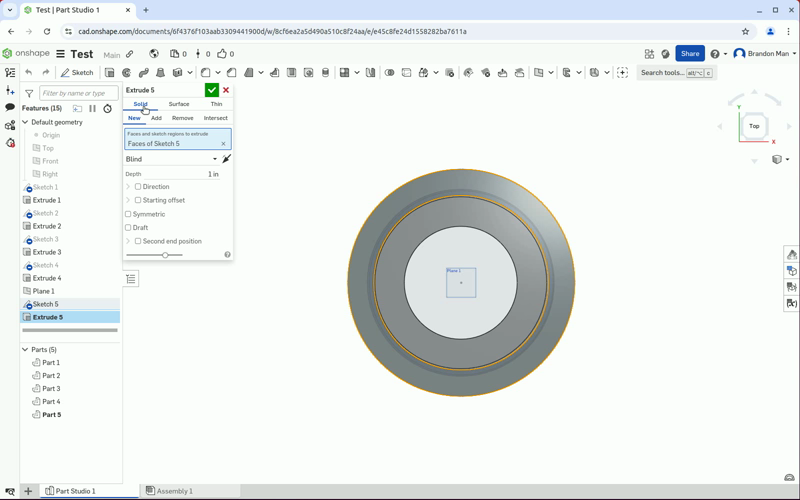
mouse_move(137, 120)
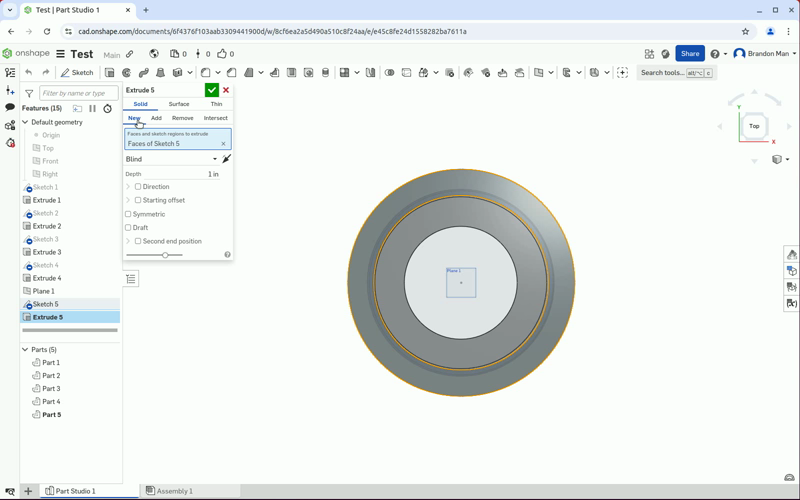
click(137, 120)
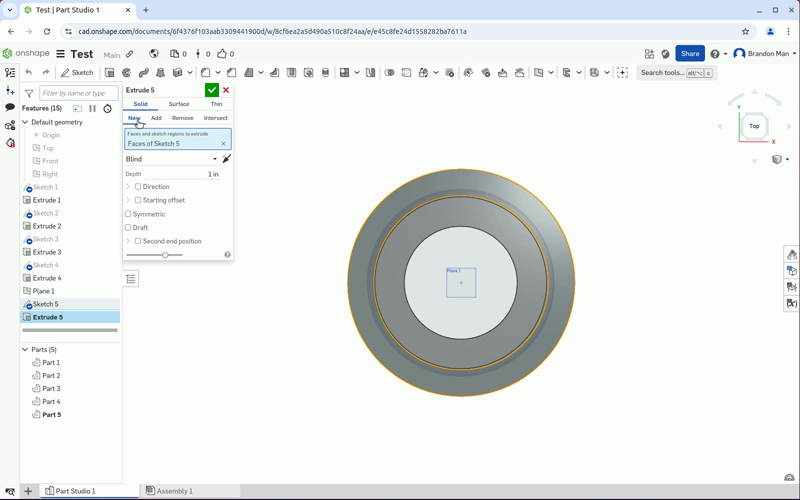
key(tab, 4)
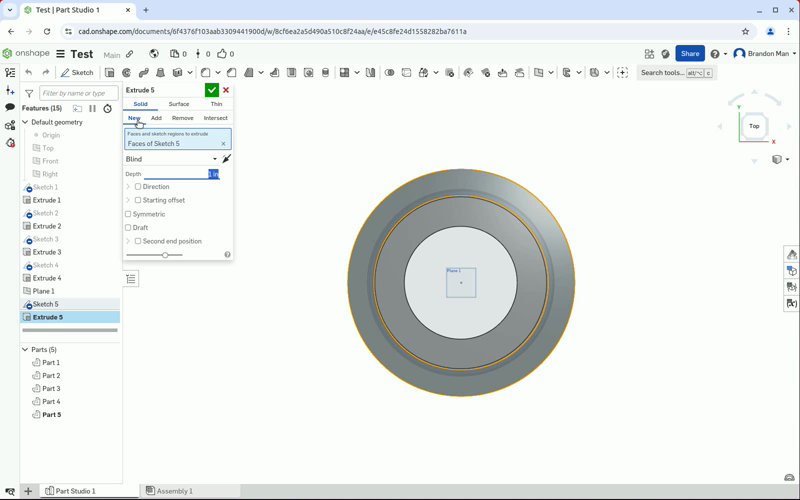
text(11.313)
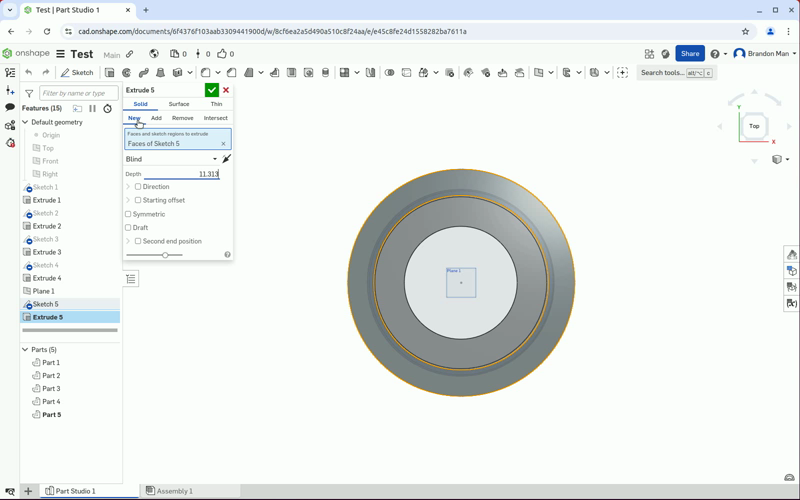
key(enter)
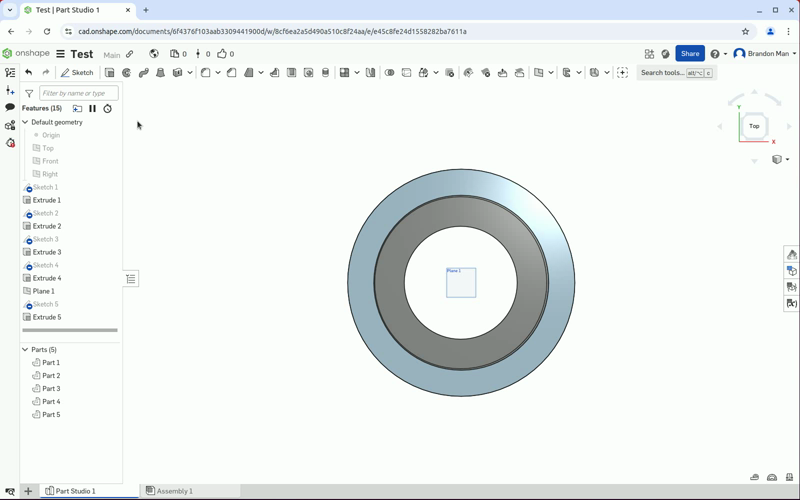
key(shift+h)
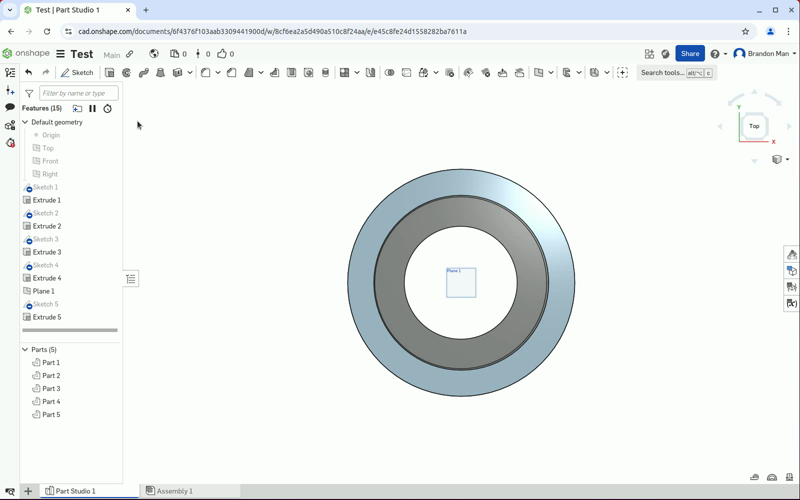
key(shift+h)
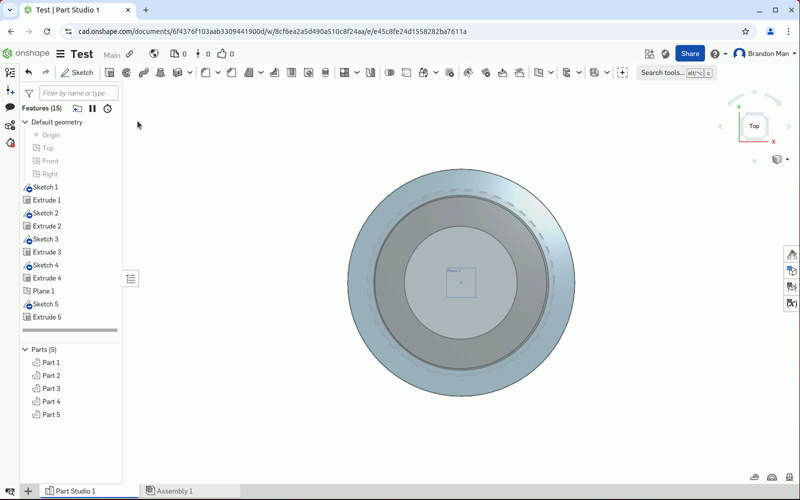
key(shift+7)
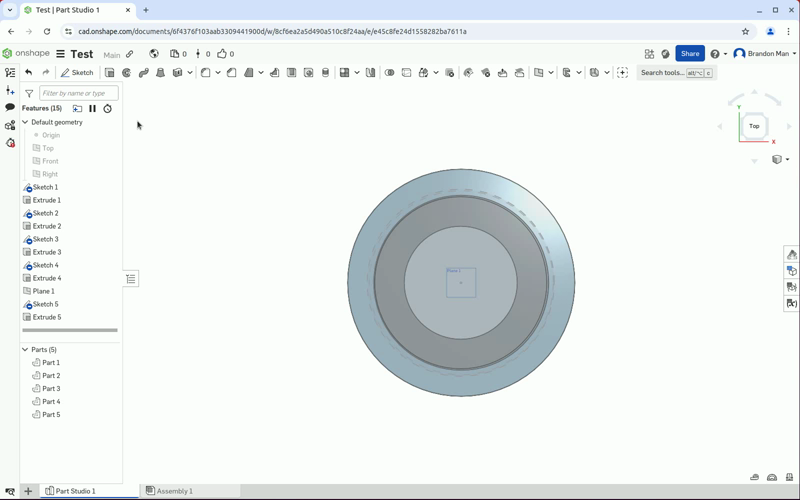
key(up, 3)
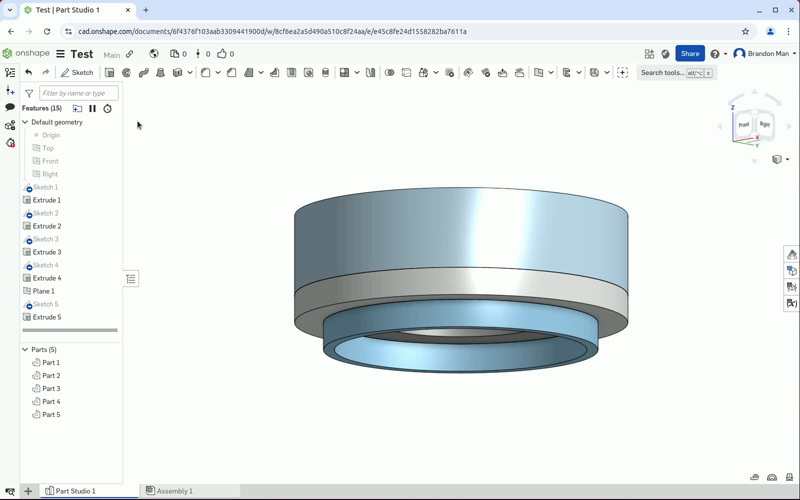
key(left, 3)
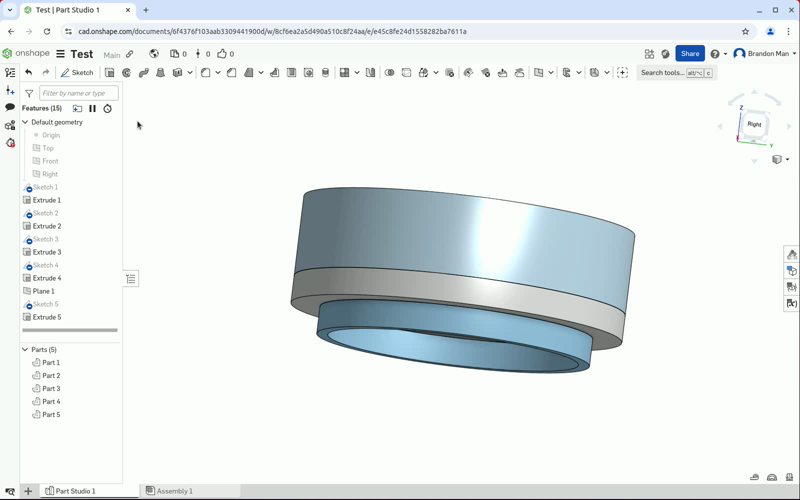
key(right, 3)
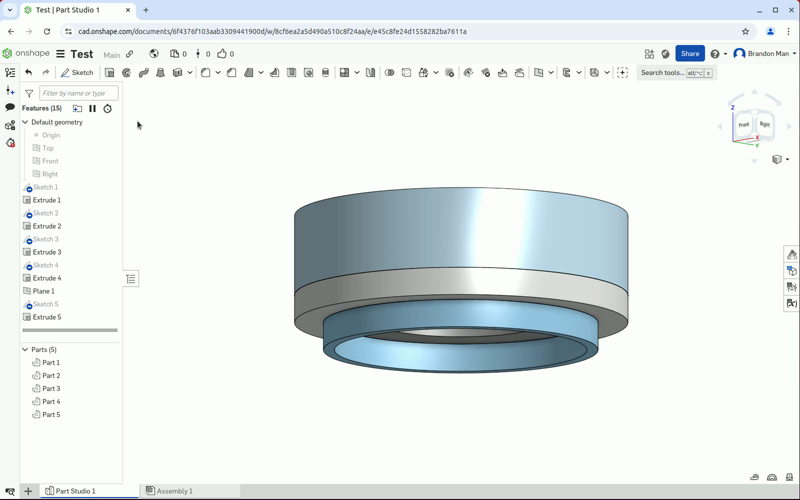
key(down, 3)
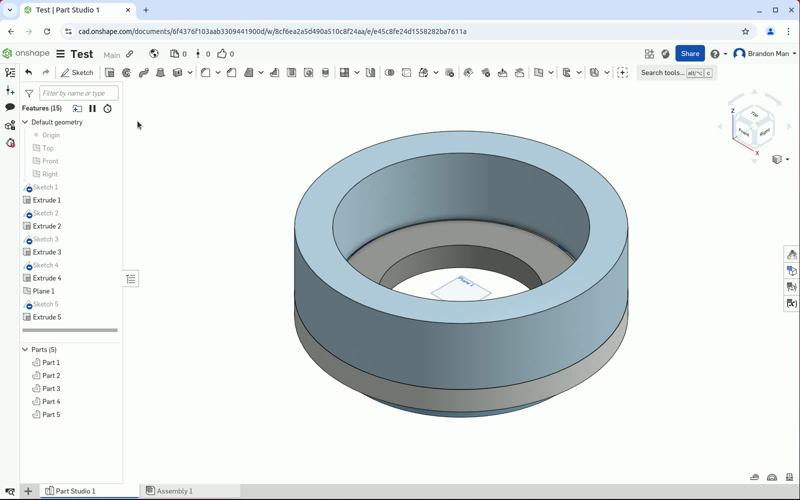
mouse_move(73, 189)
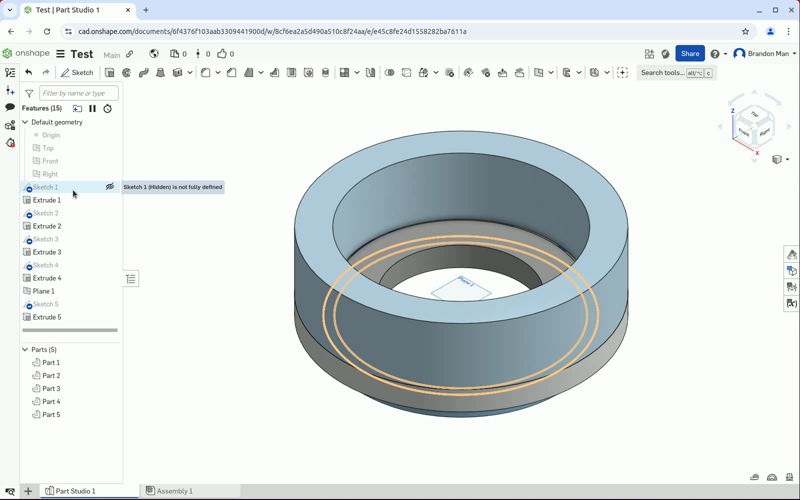
click(73, 189)